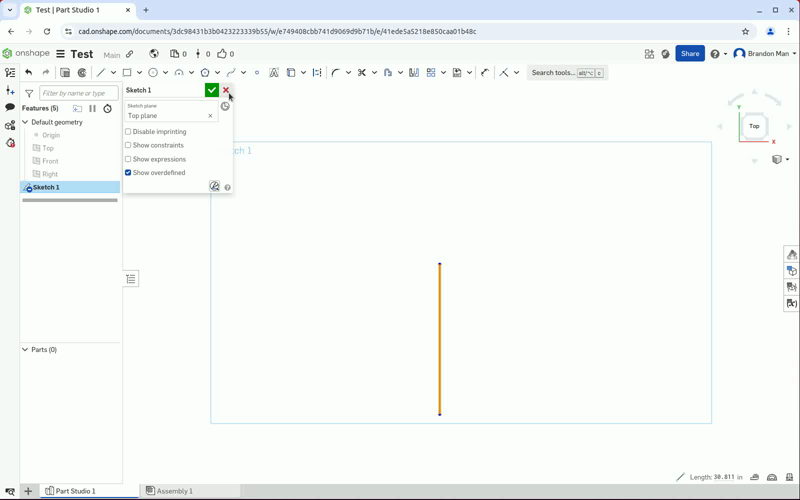
key(shift+h)
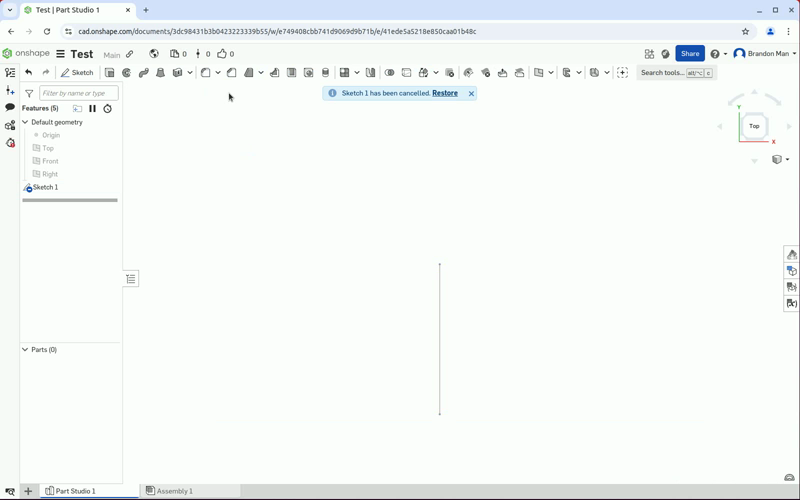
key(shift+s)
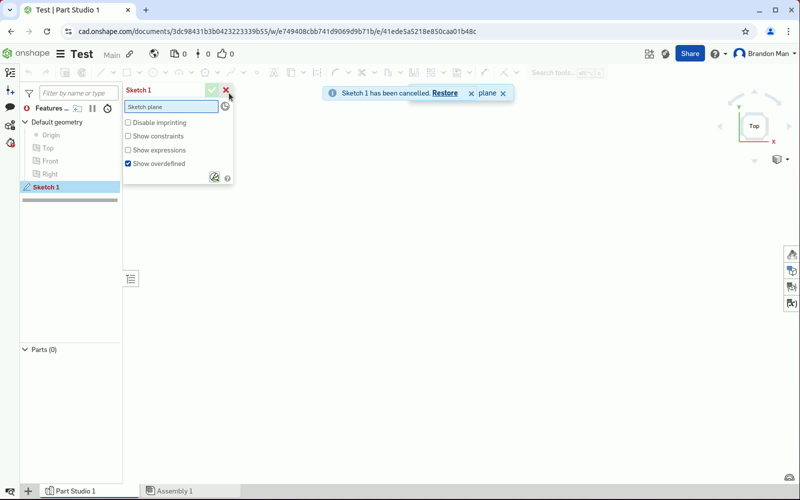
mouse_move(73, 150)
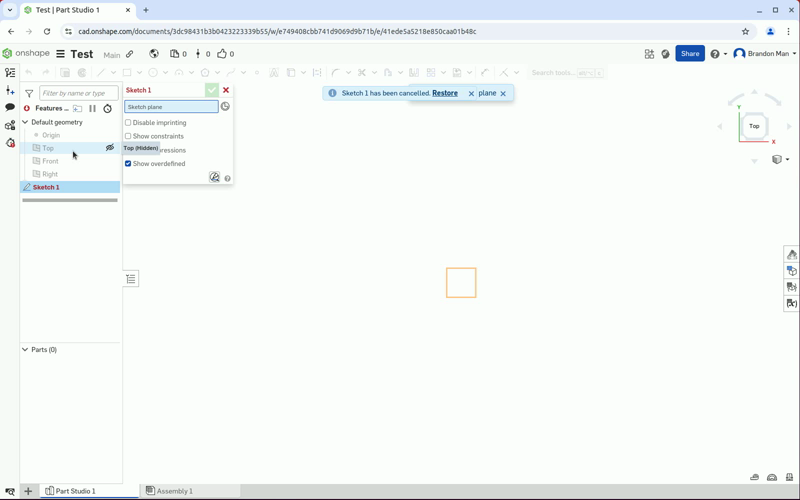
click(73, 150)
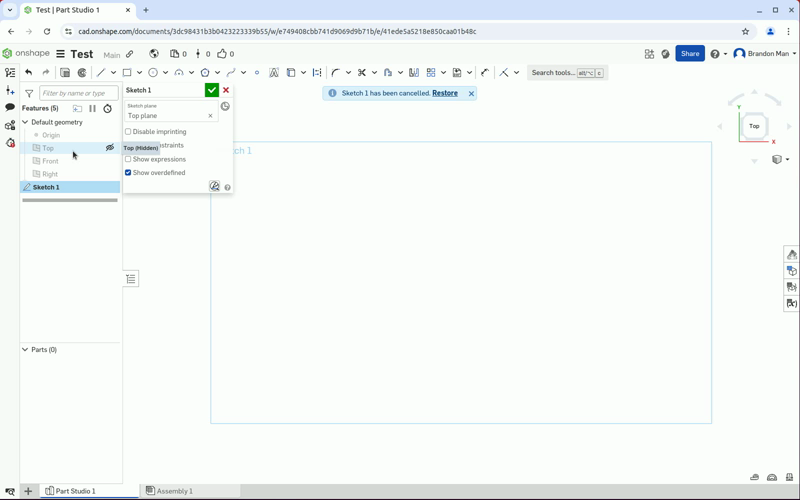
mouse_move(73, 352)
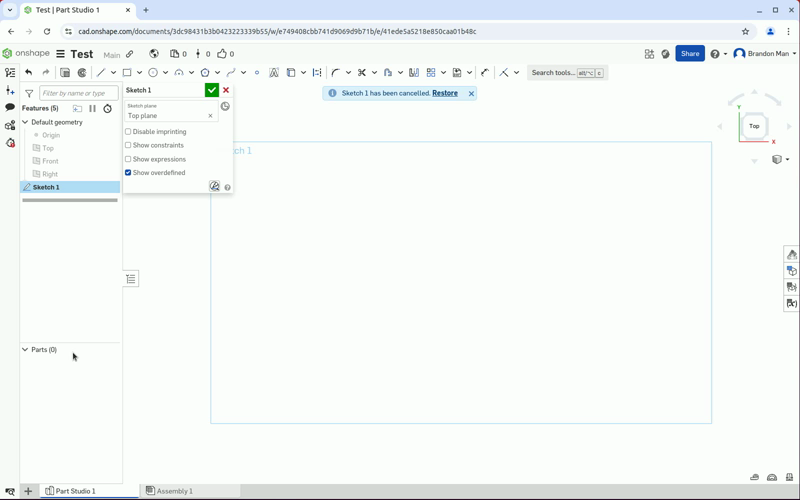
key(y)
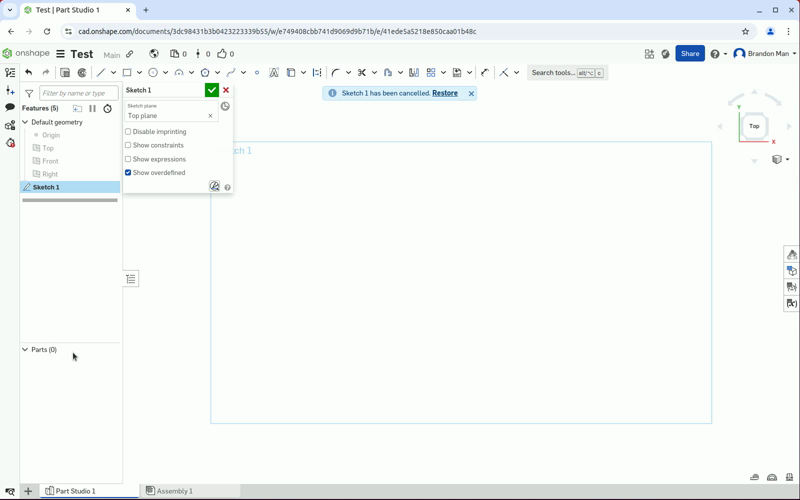
key(a)
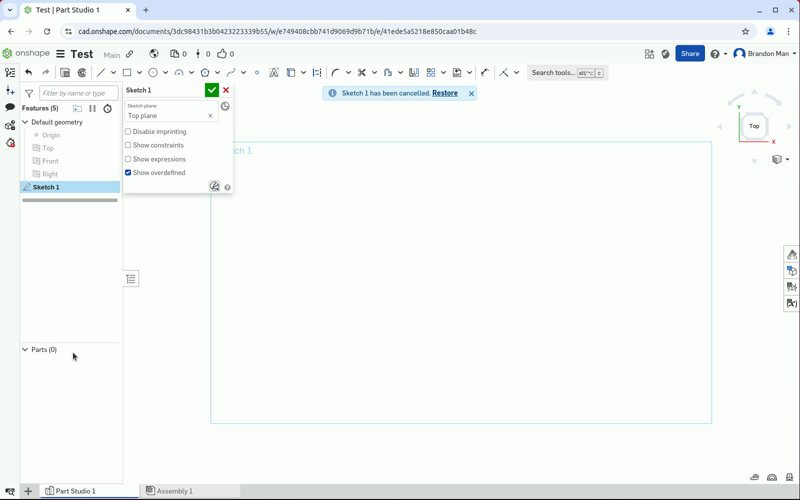
key_down(shift)
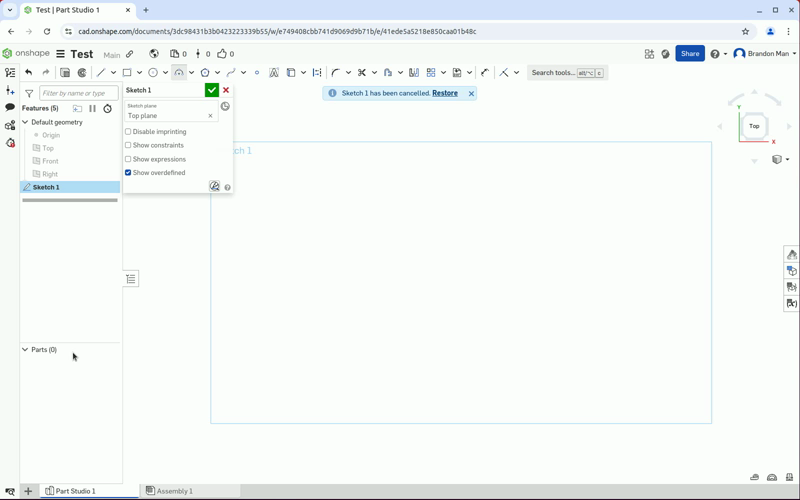
mouse_move(355, 321)
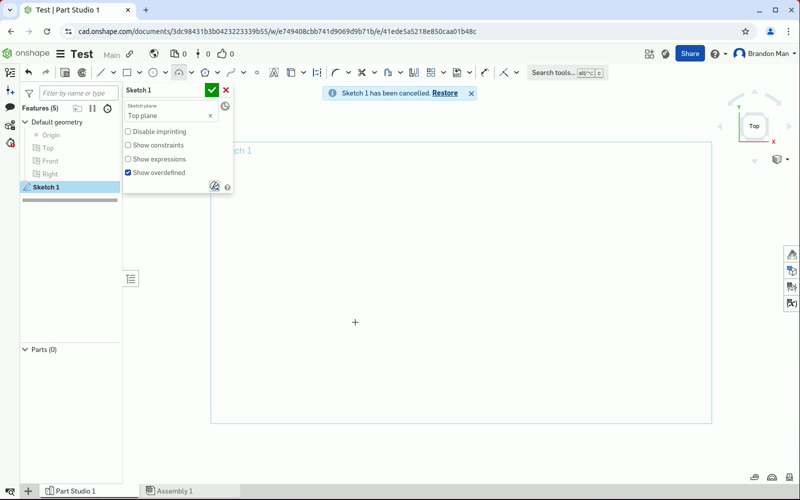
click(355, 321)
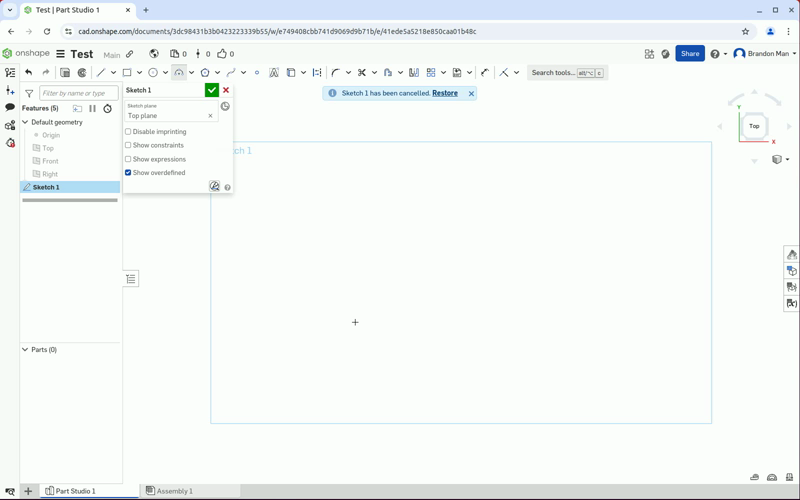
key_up(shift)
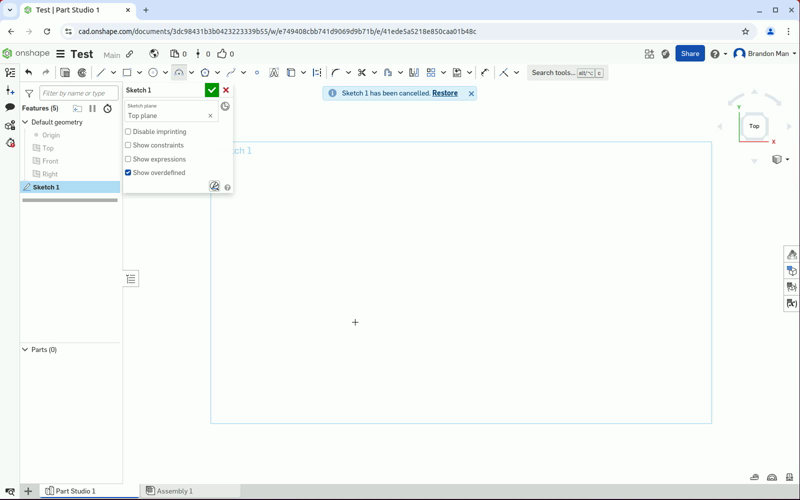
key_down(shift)
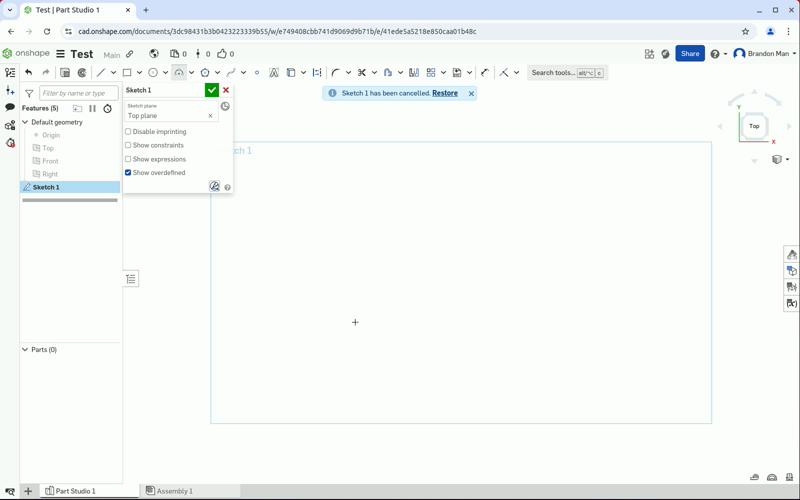
mouse_move(364, 330)
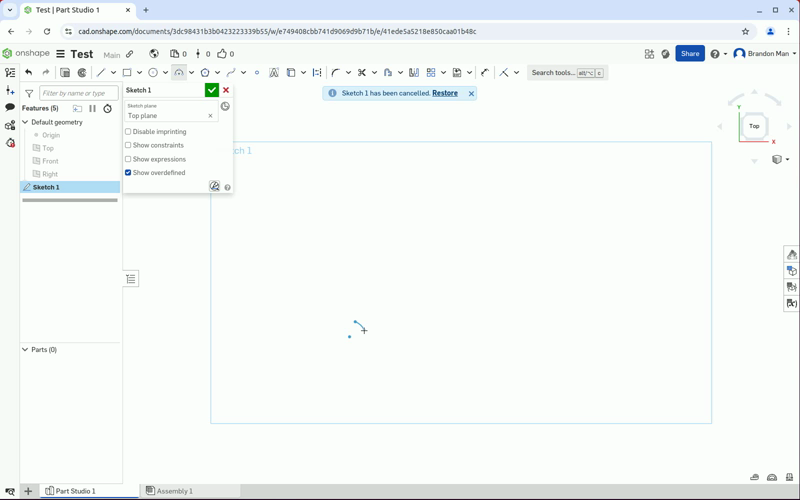
click(364, 330)
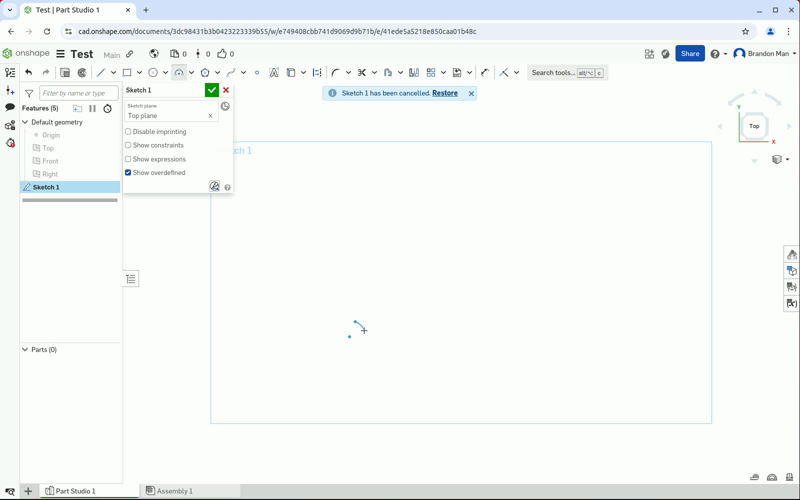
mouse_move(357, 327)
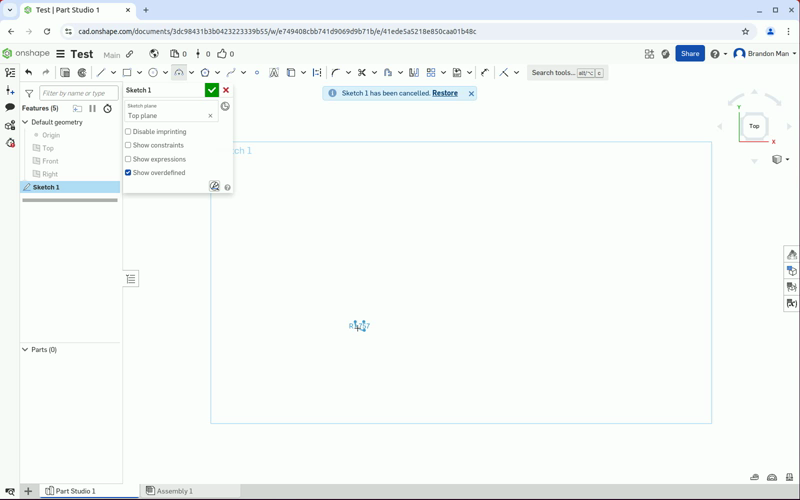
click(357, 327)
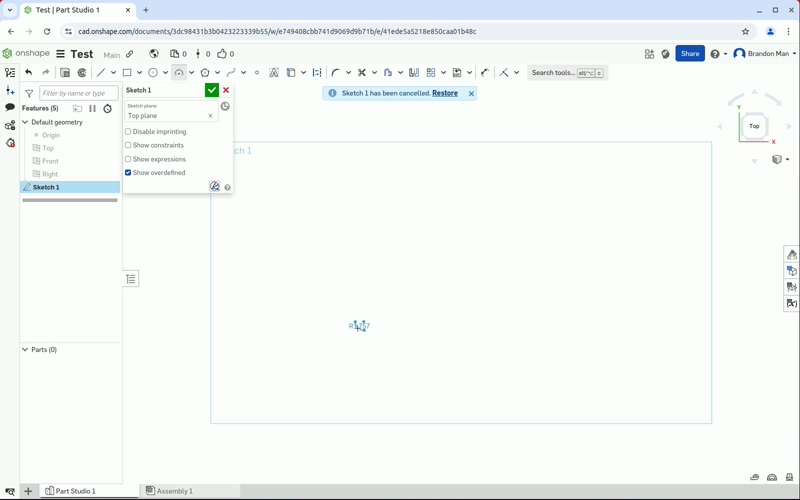
key_up(shift)
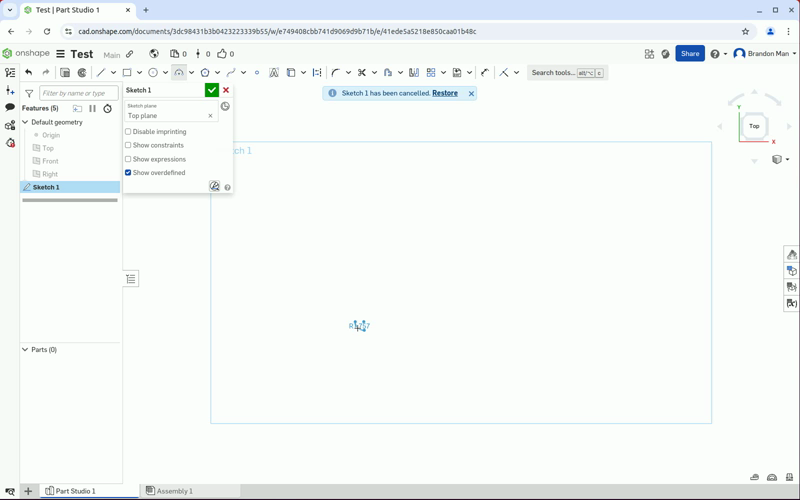
key(esc)
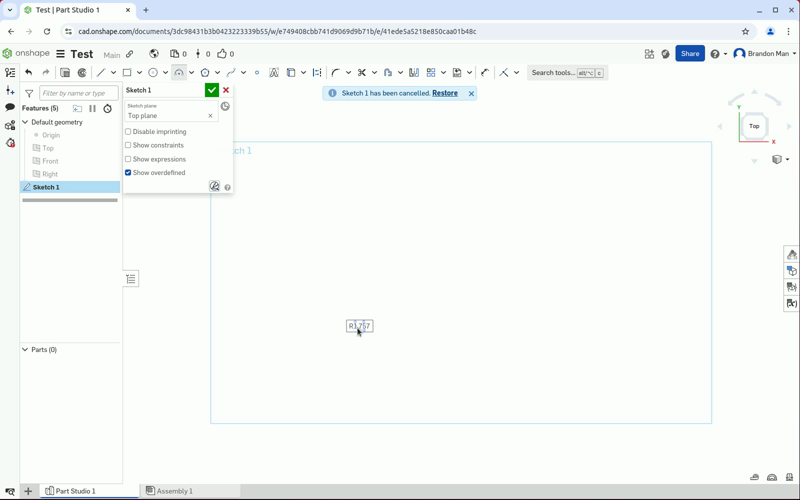
key(l)
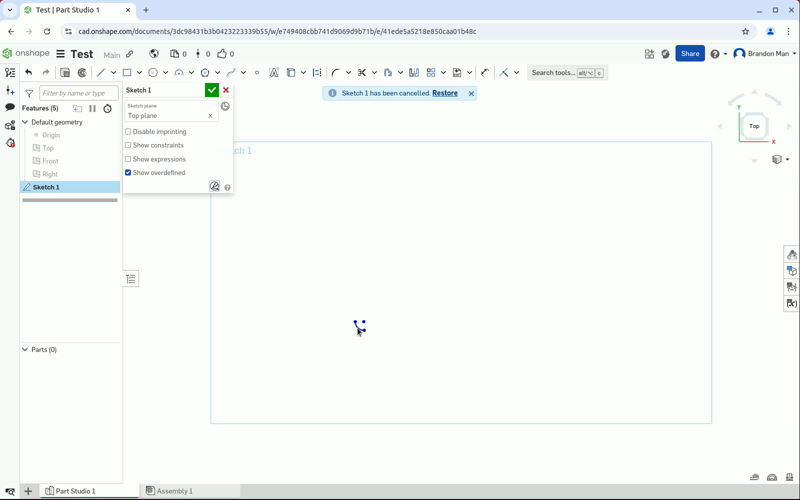
mouse_move(364, 330)
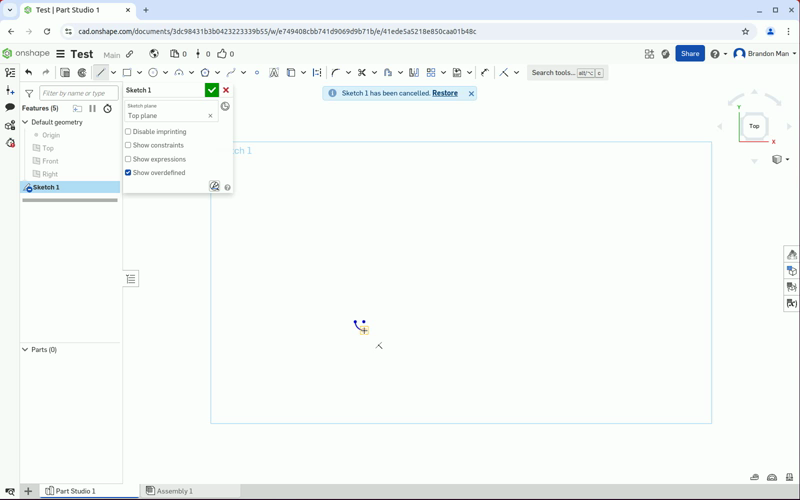
click(364, 330)
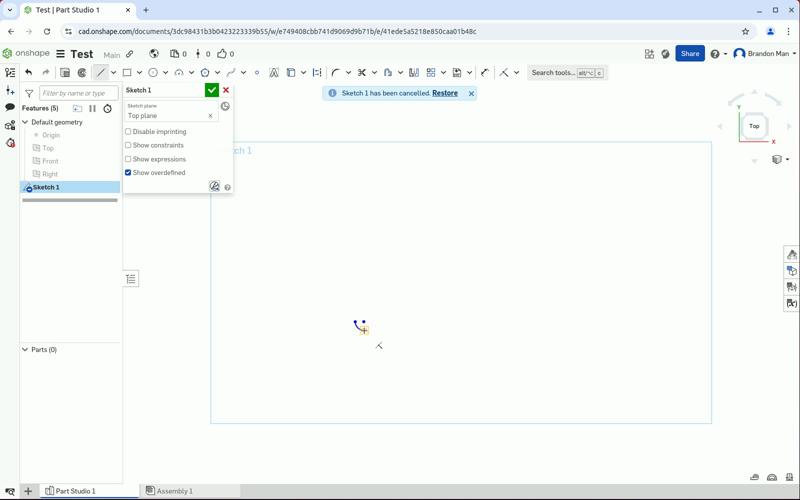
key_down(shift)
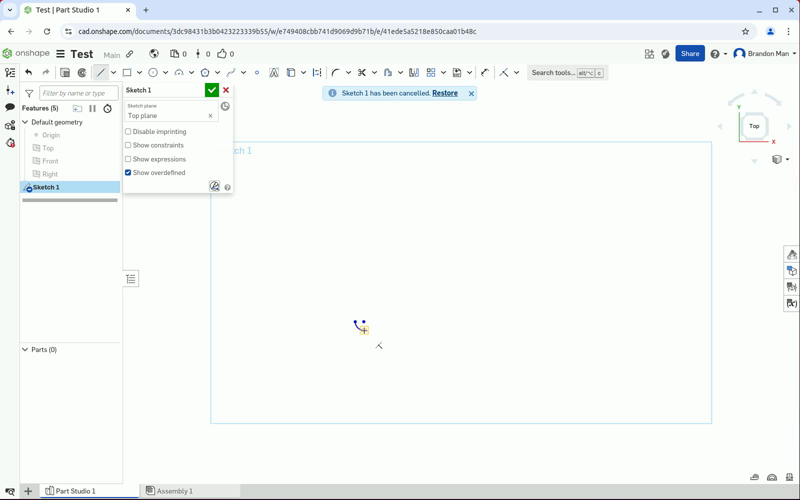
mouse_move(556, 330)
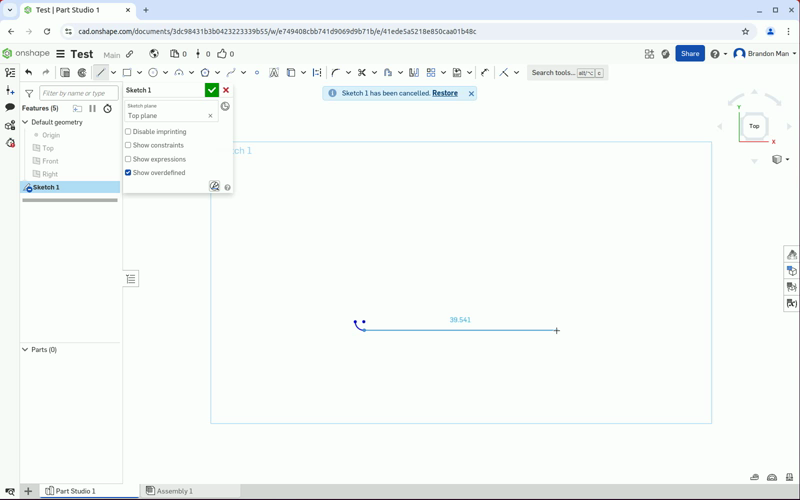
click(556, 330)
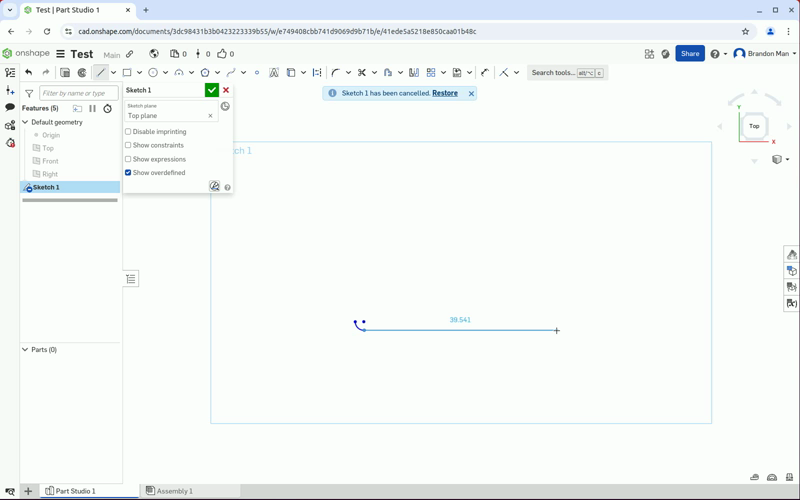
key_up(shift)
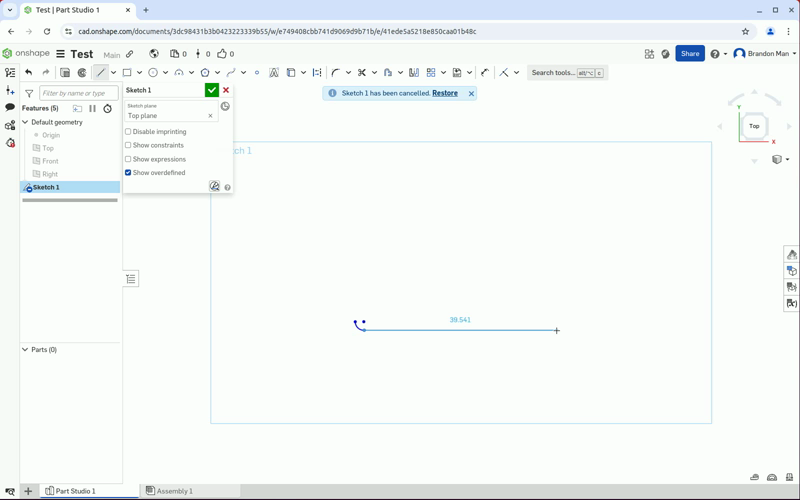
key(esc)
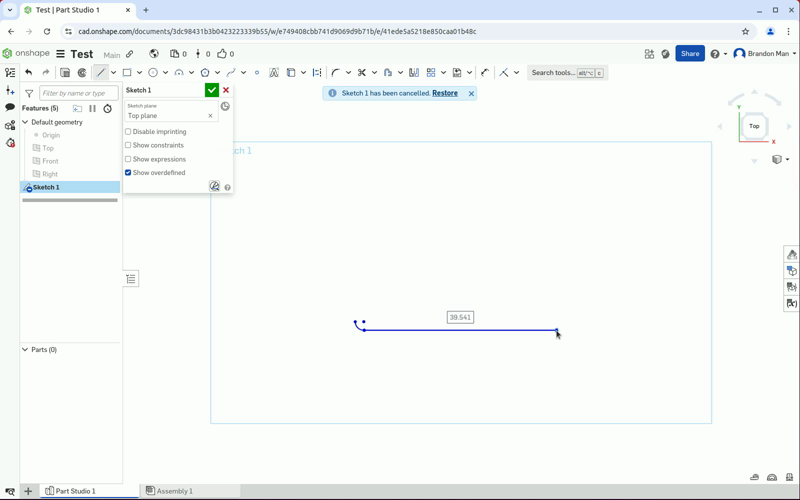
key(a)
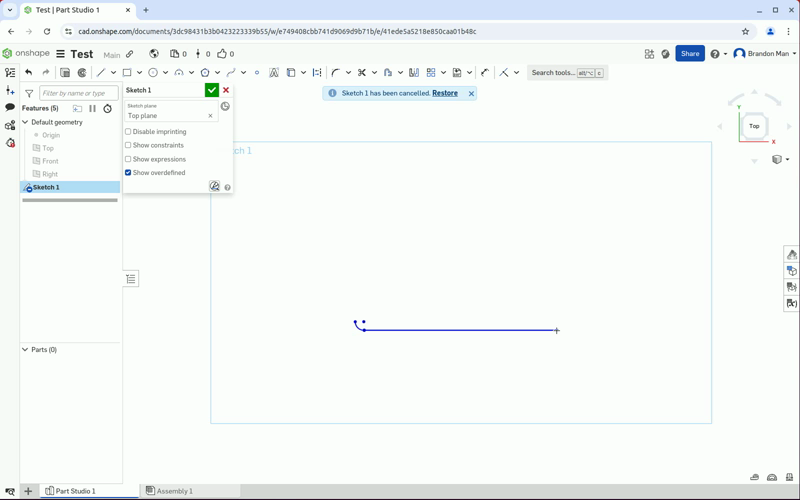
mouse_move(556, 330)
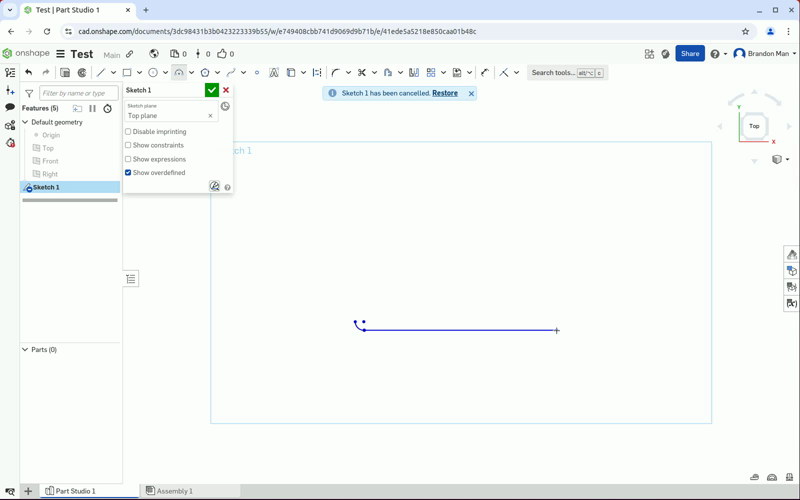
click(556, 330)
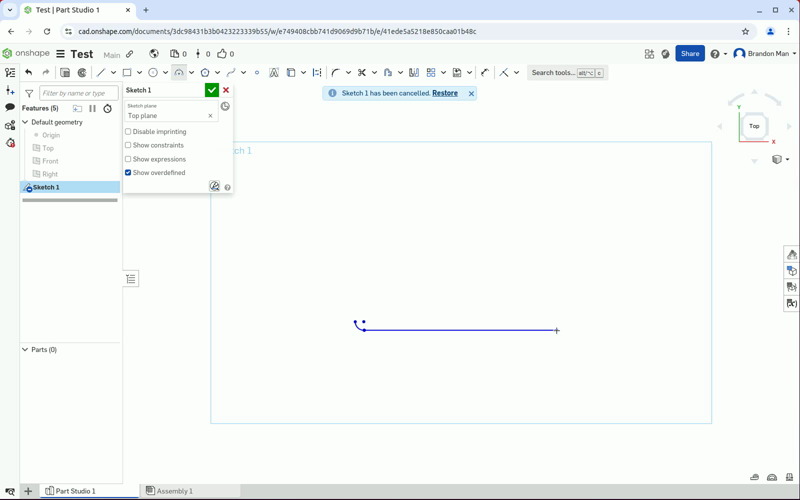
key_down(shift)
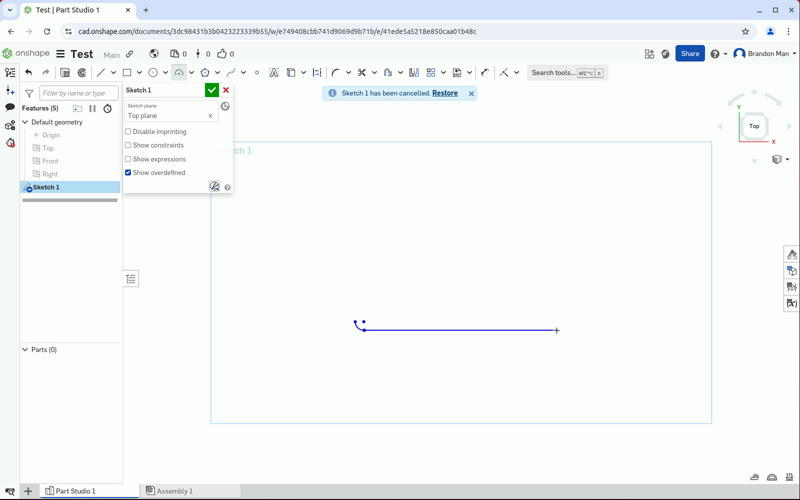
mouse_move(565, 321)
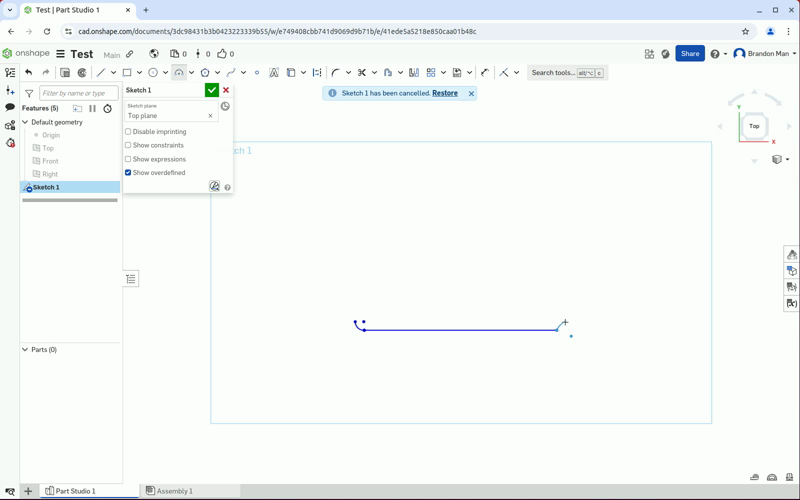
click(565, 321)
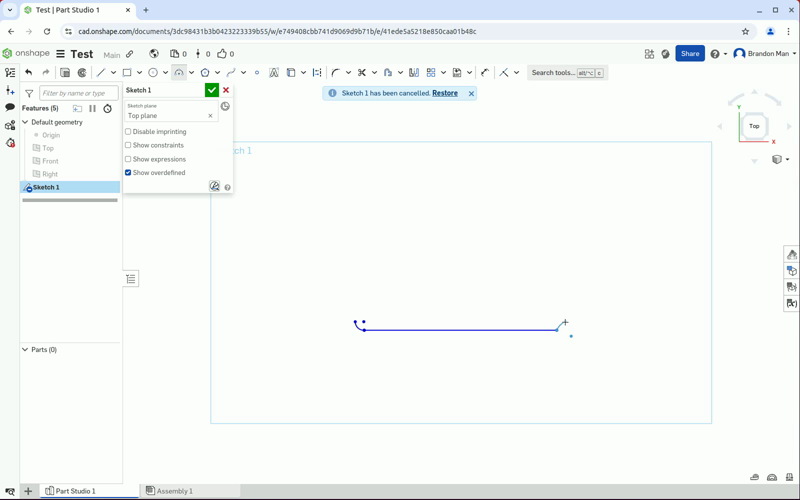
mouse_move(562, 327)
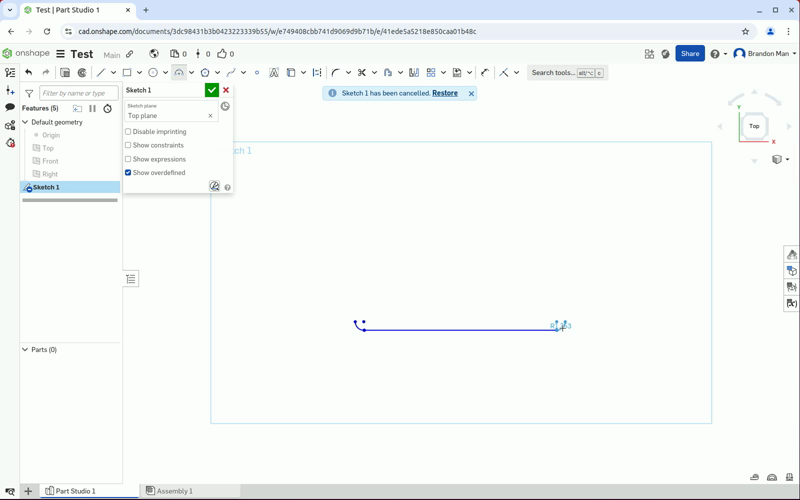
click(562, 327)
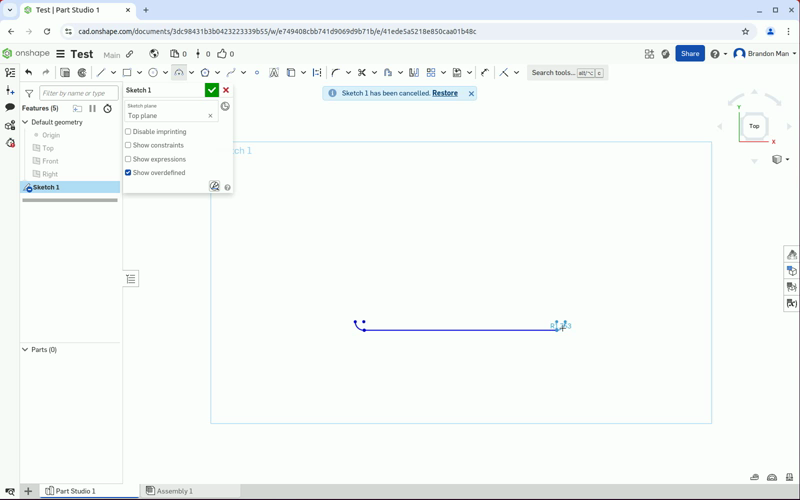
key_up(shift)
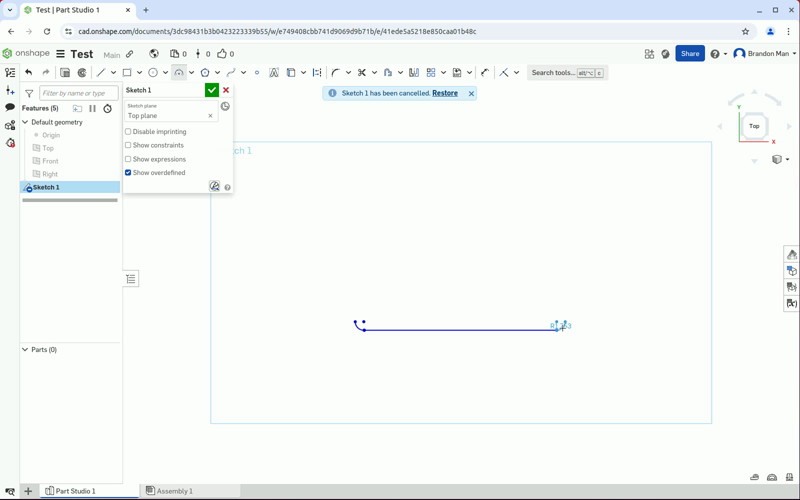
key(esc)
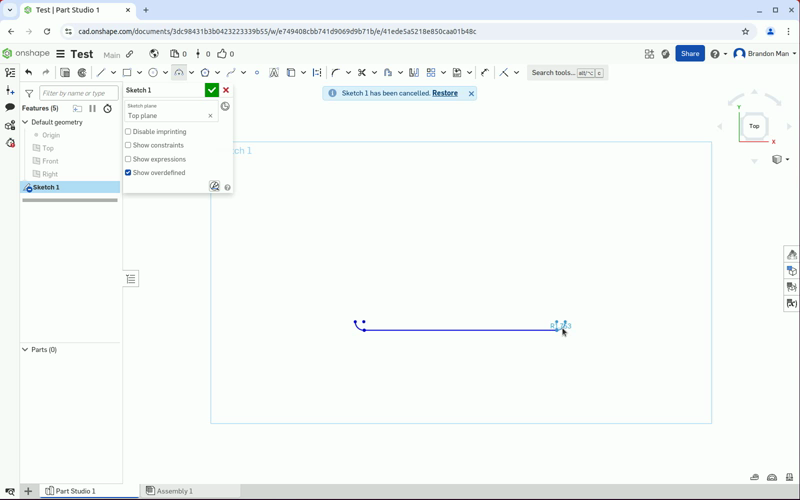
key(l)
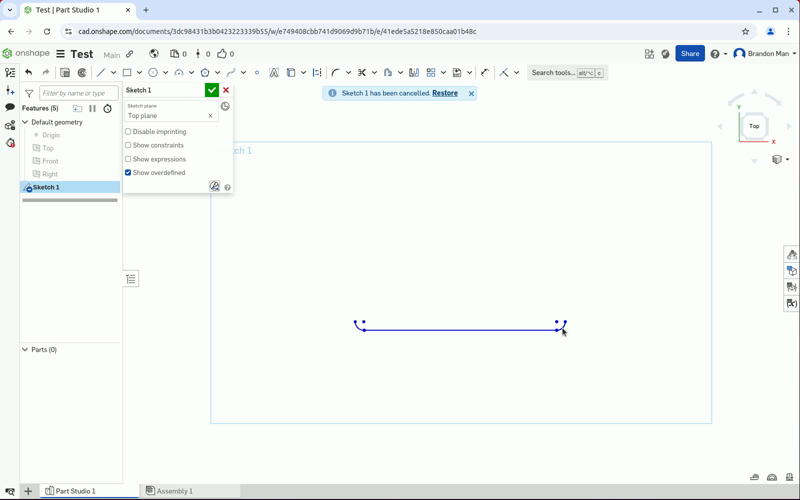
mouse_move(565, 321)
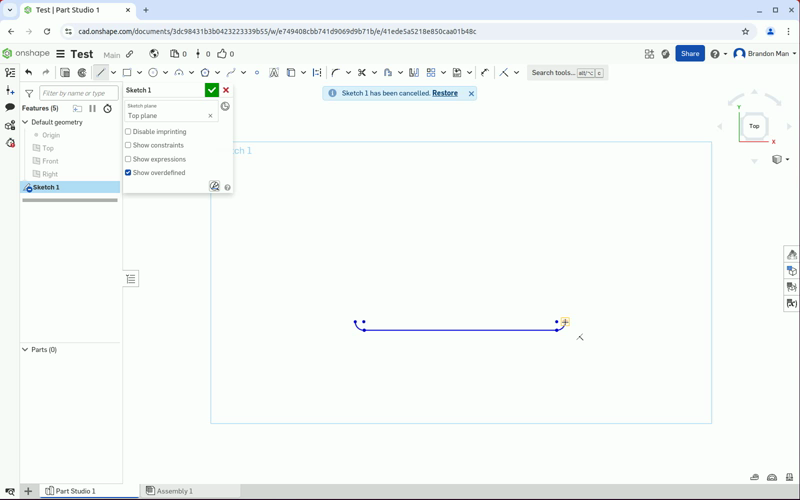
click(565, 321)
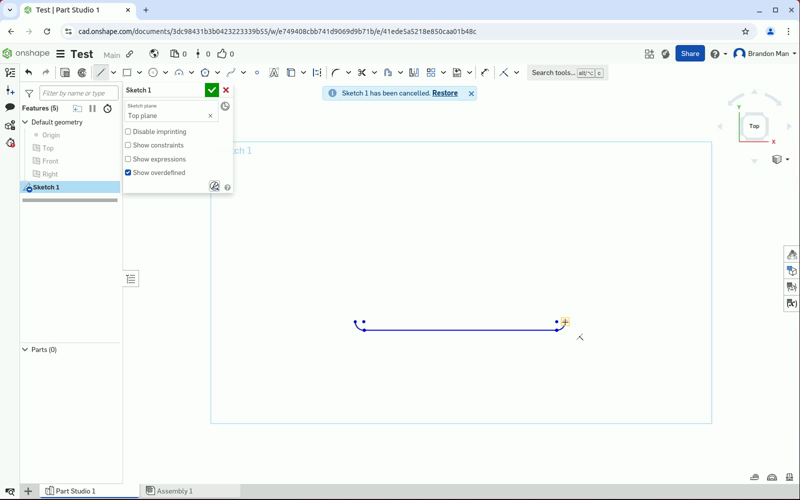
key_down(shift)
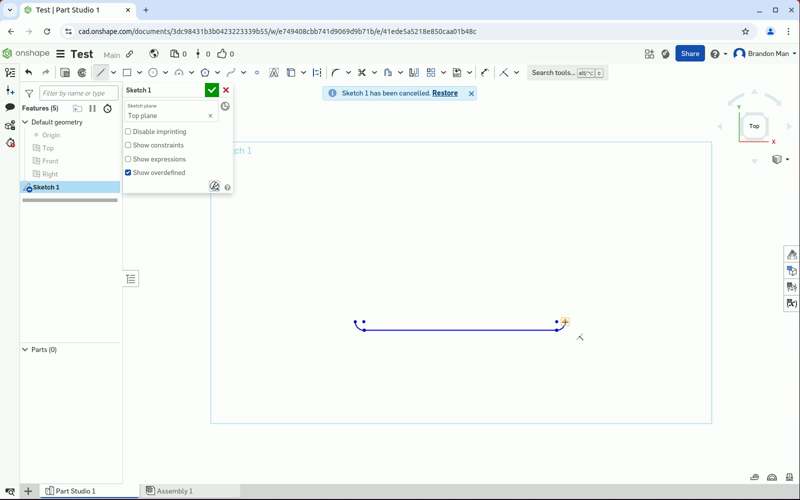
mouse_move(565, 244)
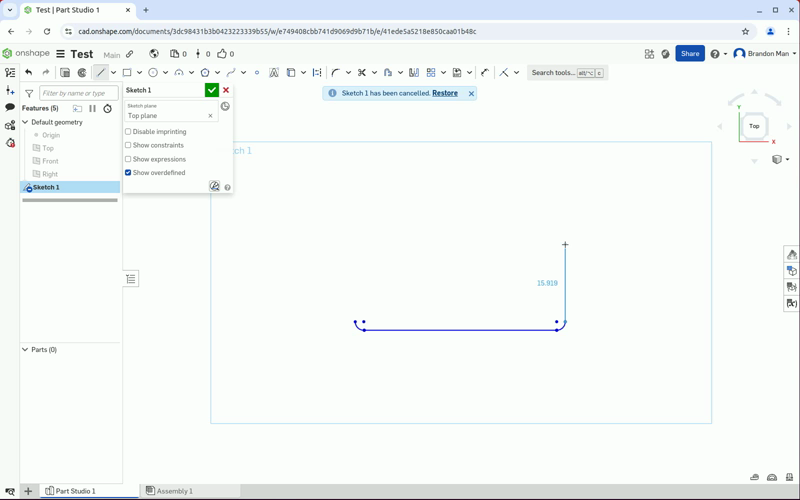
click(565, 244)
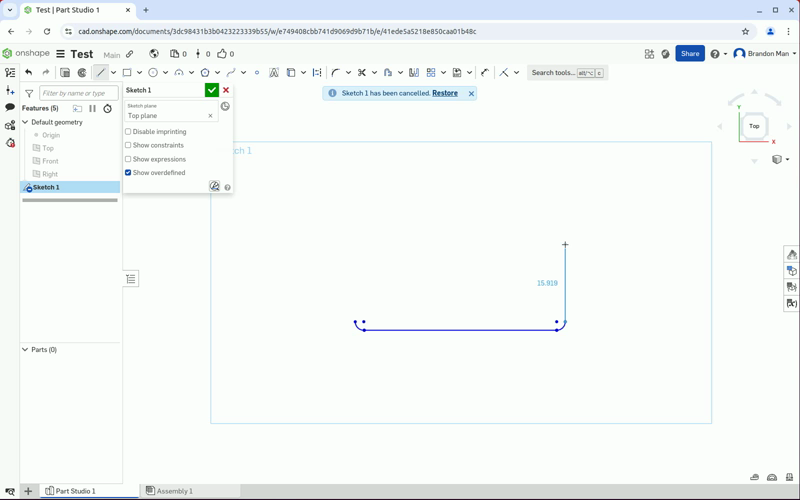
key_up(shift)
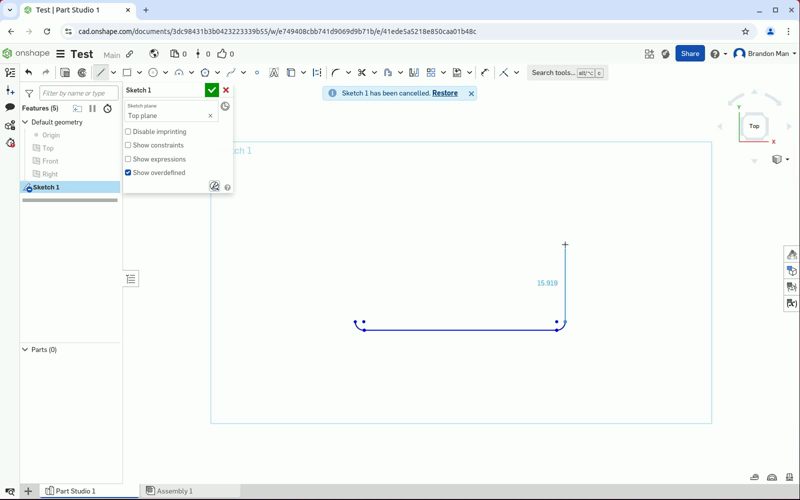
key(esc)
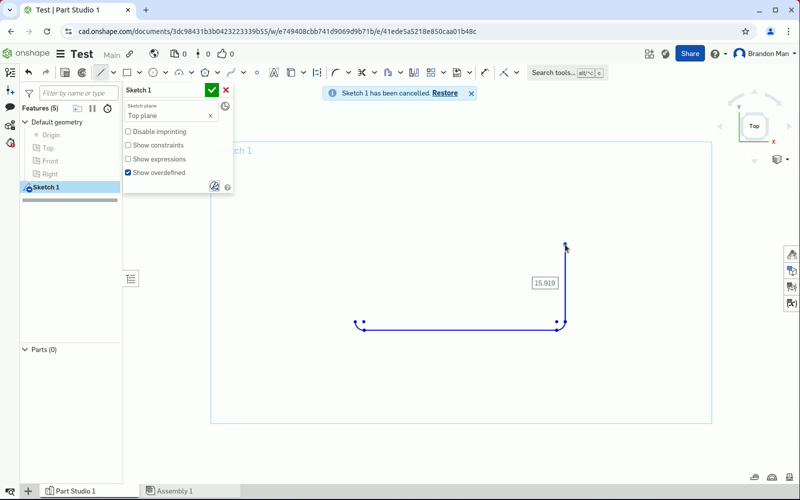
key(a)
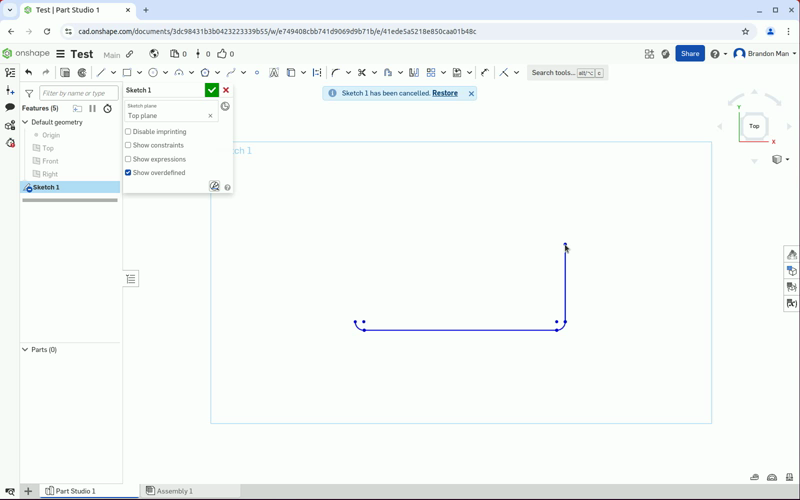
mouse_move(565, 244)
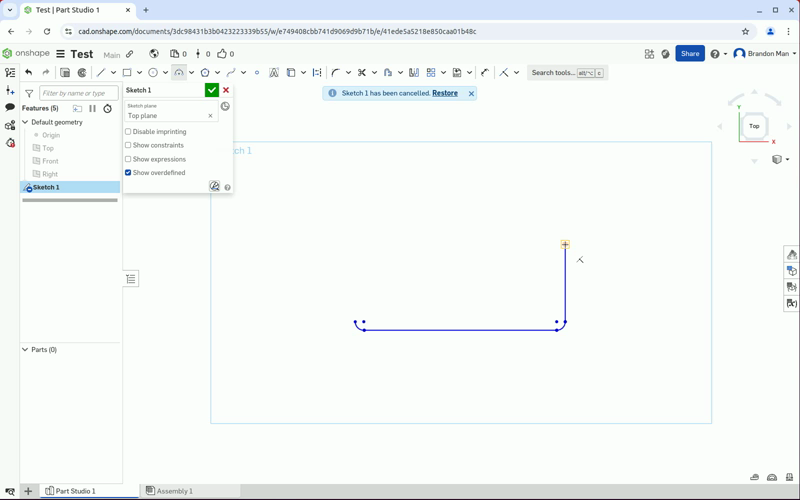
click(565, 244)
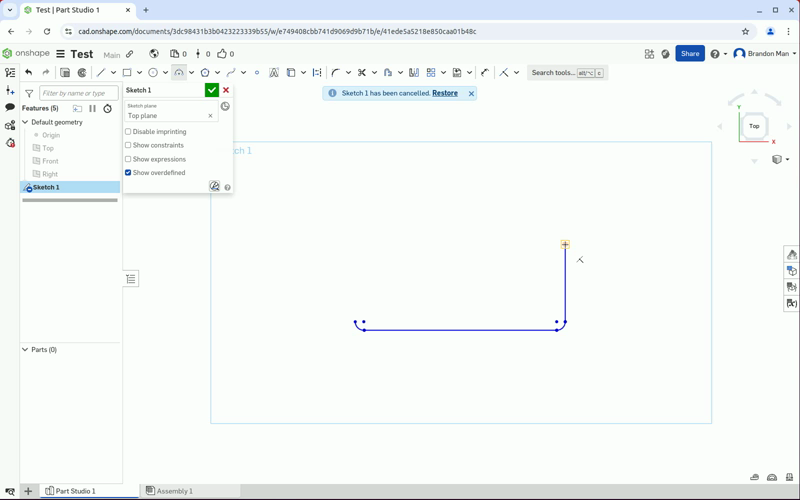
key_down(shift)
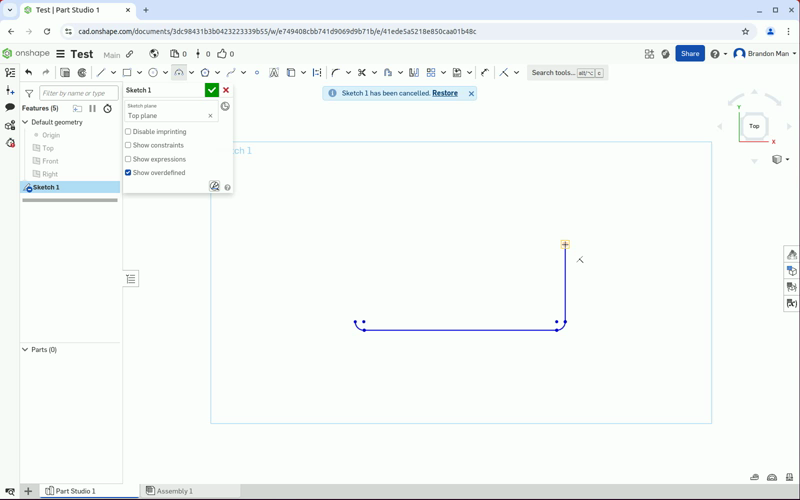
mouse_move(556, 235)
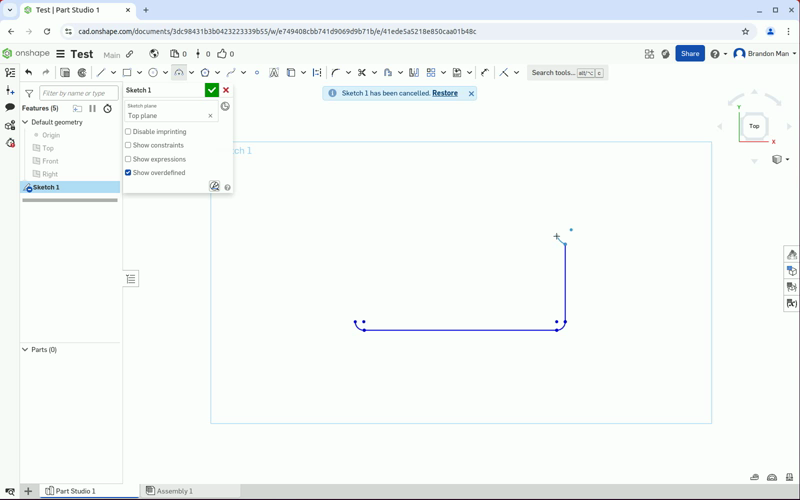
click(556, 235)
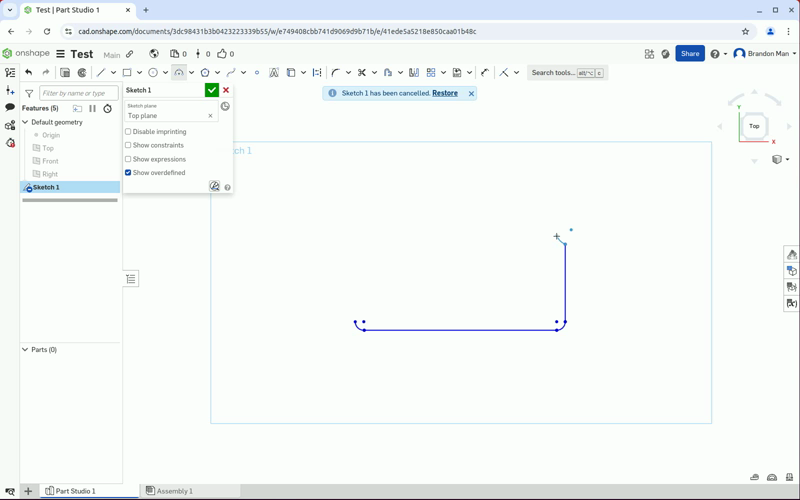
mouse_move(562, 237)
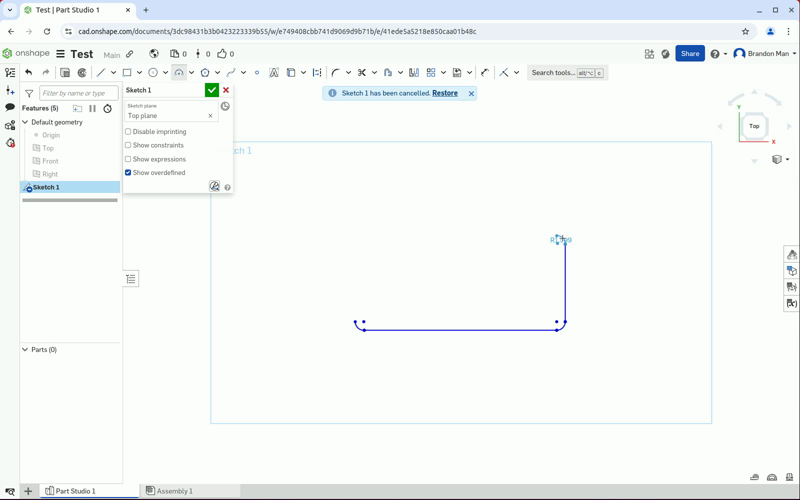
click(562, 237)
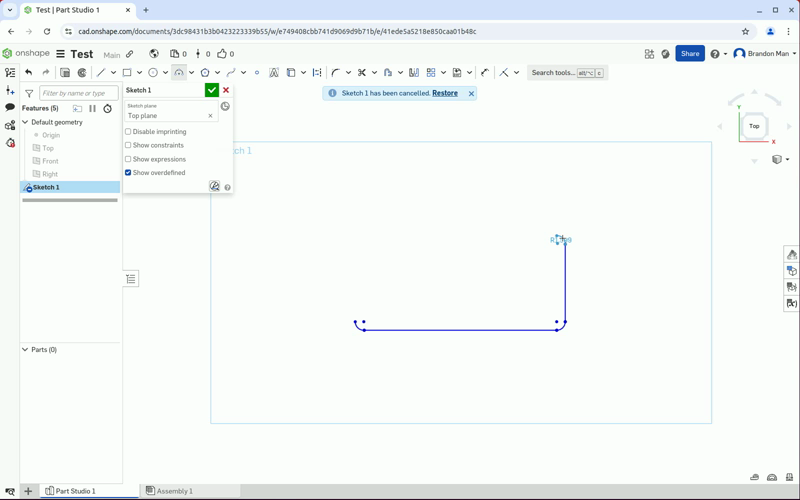
key_up(shift)
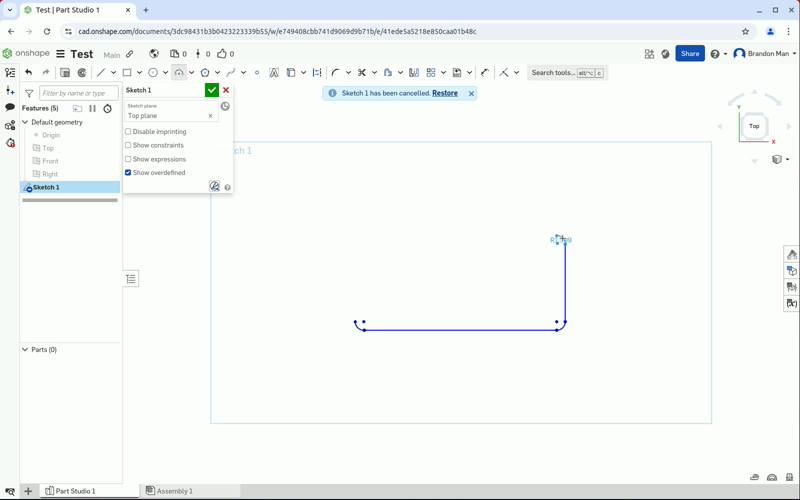
key(esc)
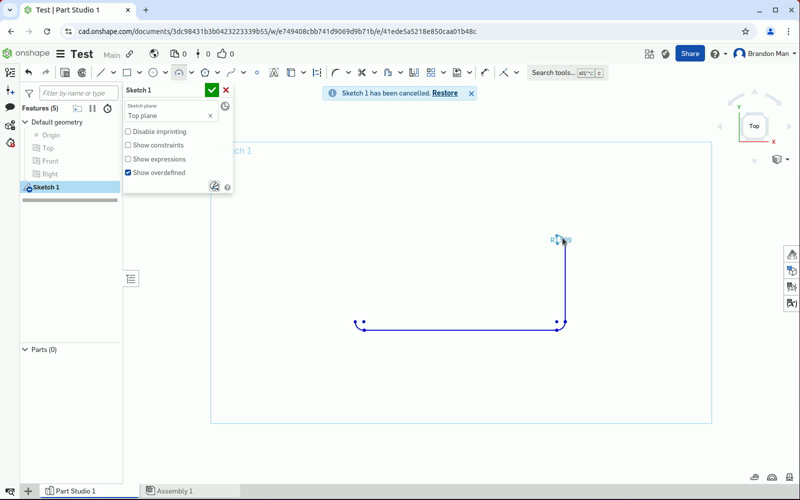
key(l)
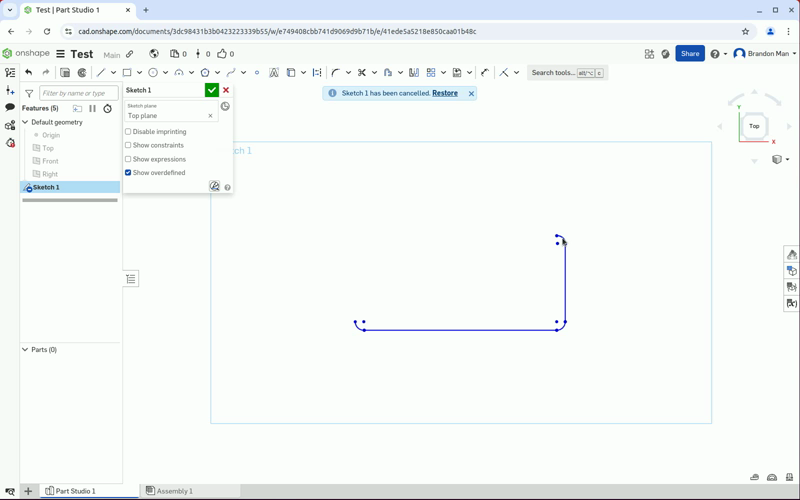
mouse_move(556, 235)
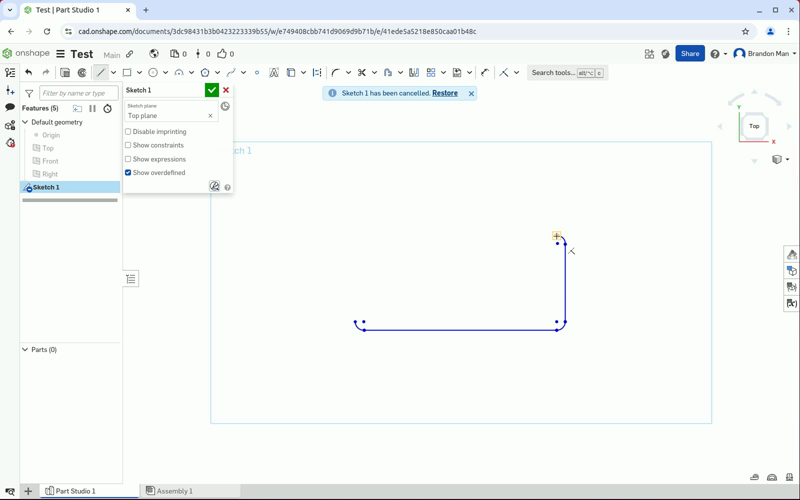
click(556, 235)
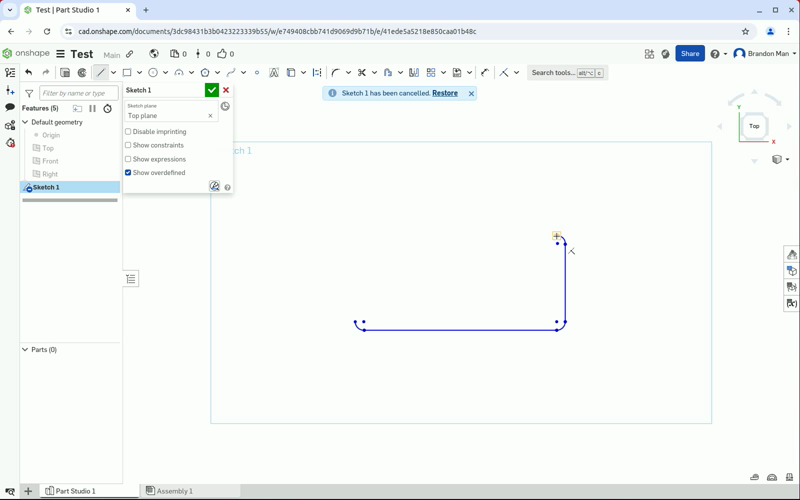
key_down(shift)
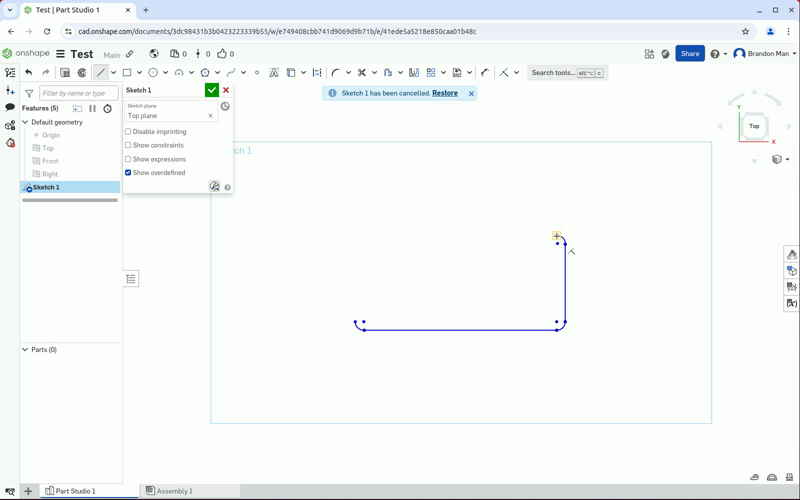
mouse_move(364, 235)
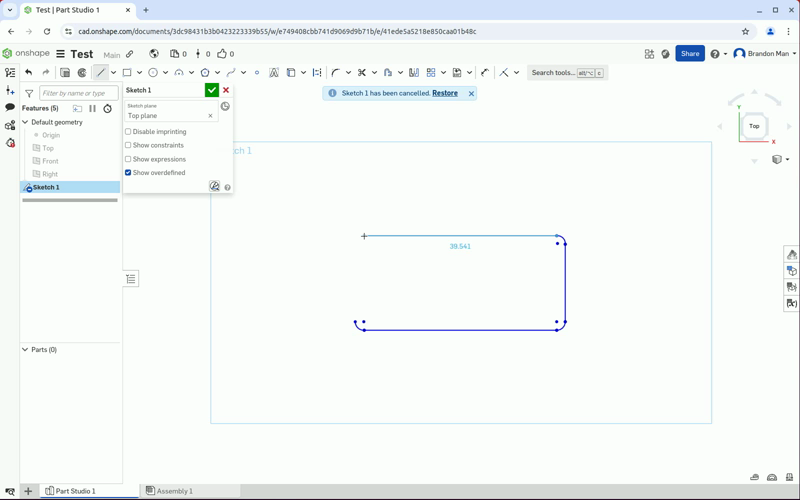
click(364, 235)
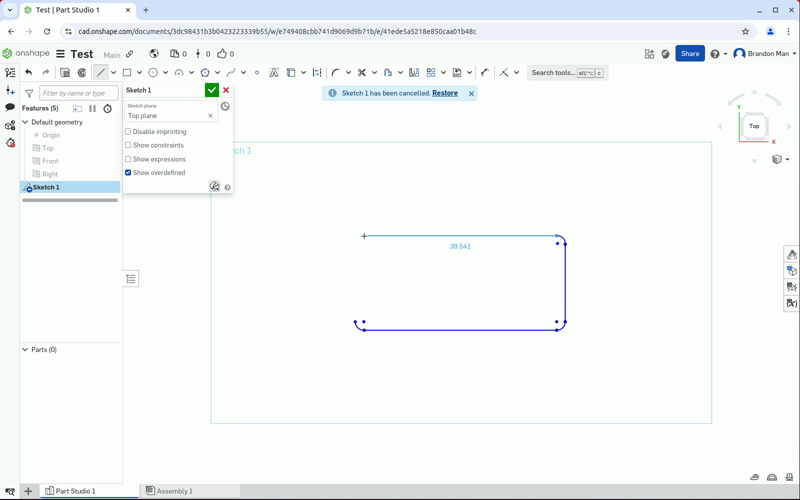
key_up(shift)
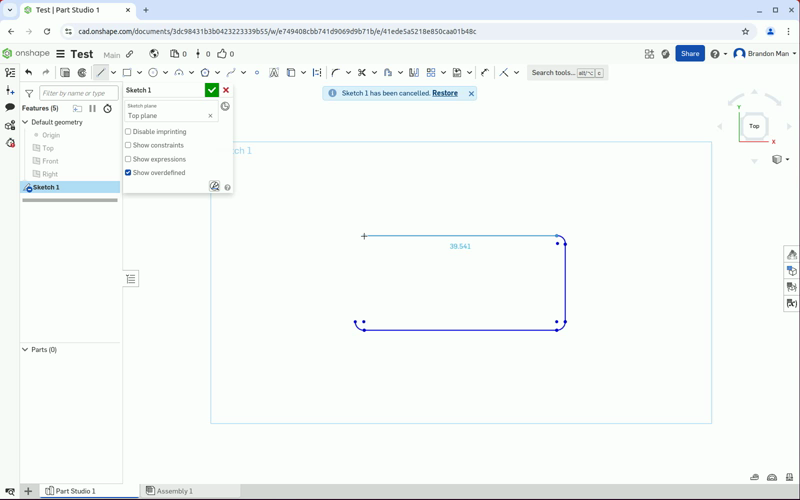
key(esc)
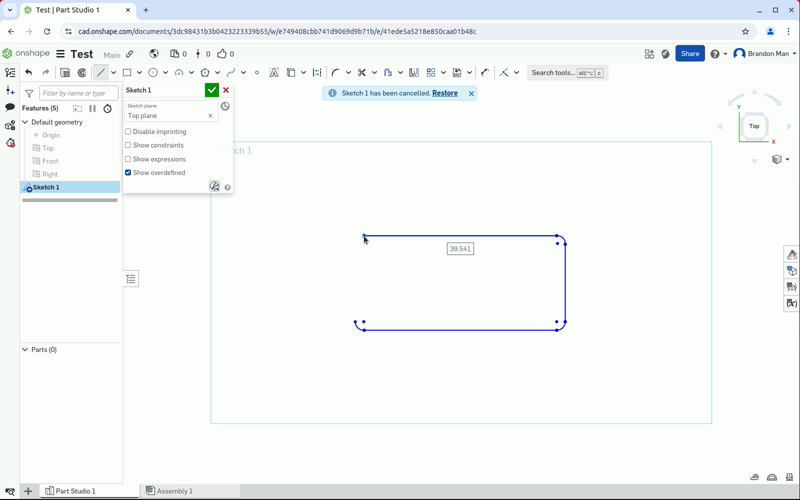
key(a)
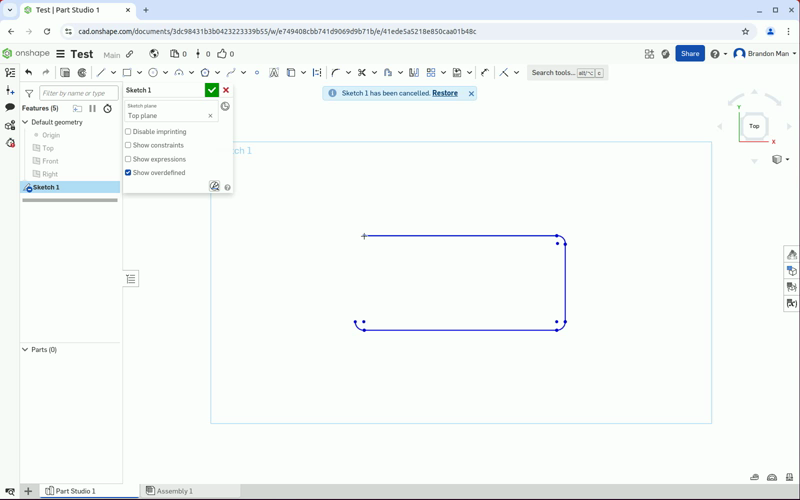
mouse_move(364, 235)
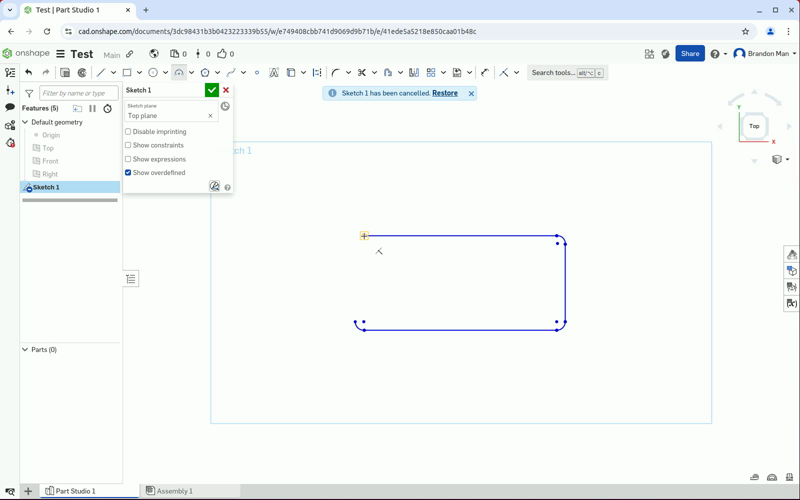
click(364, 235)
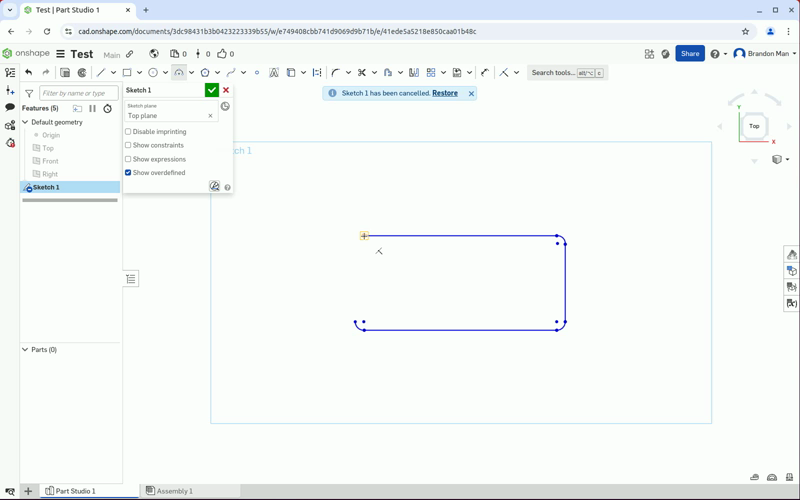
key_down(shift)
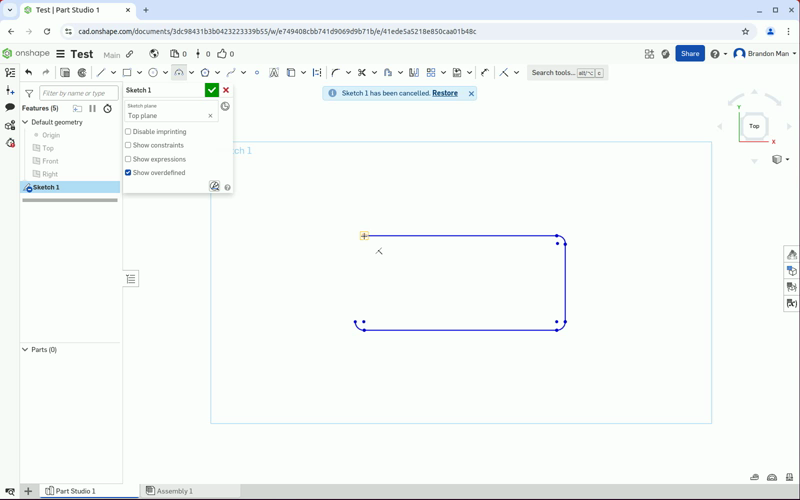
mouse_move(355, 244)
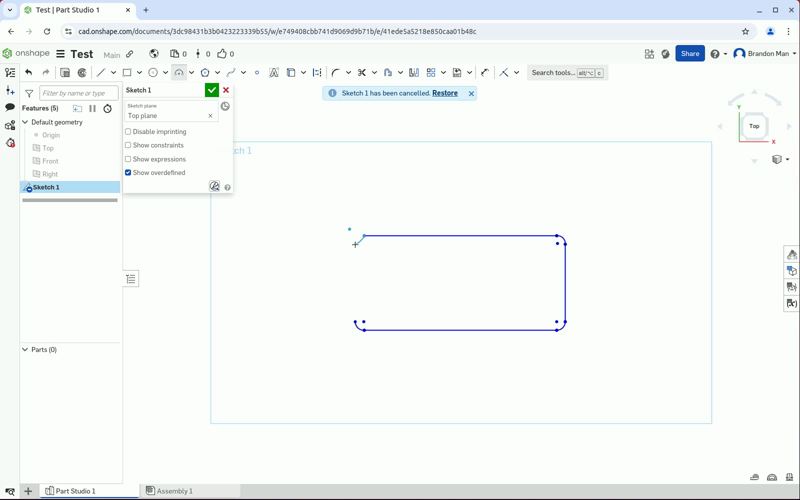
click(355, 244)
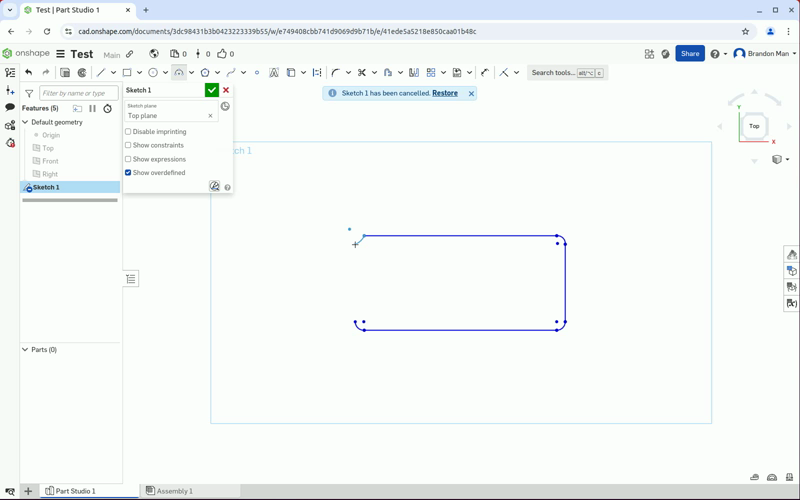
mouse_move(357, 237)
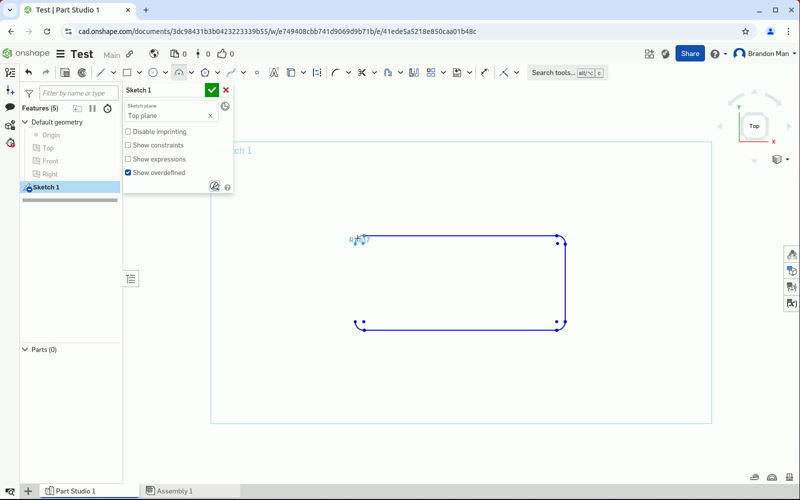
click(357, 237)
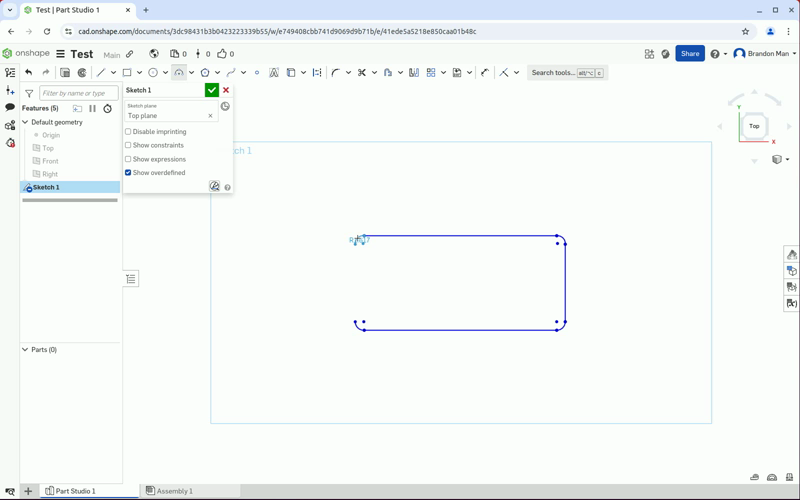
key_up(shift)
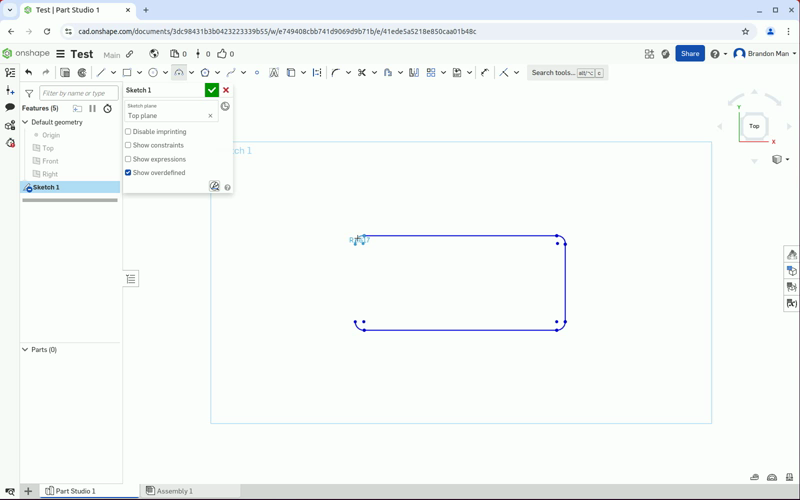
key(esc)
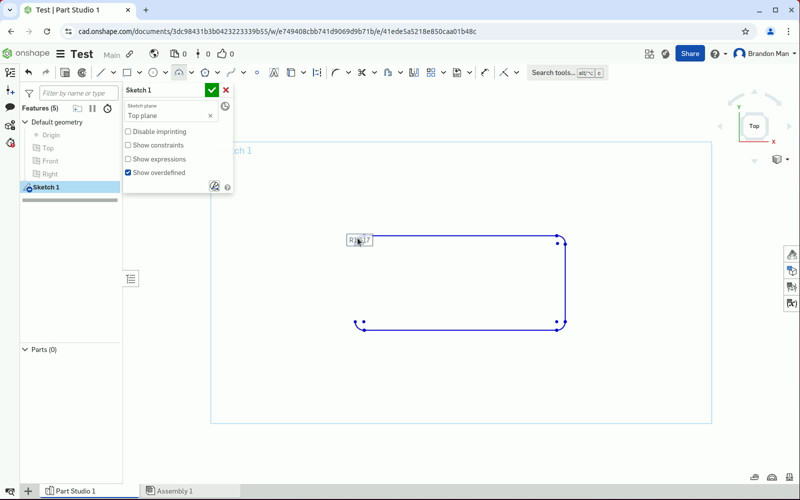
key(l)
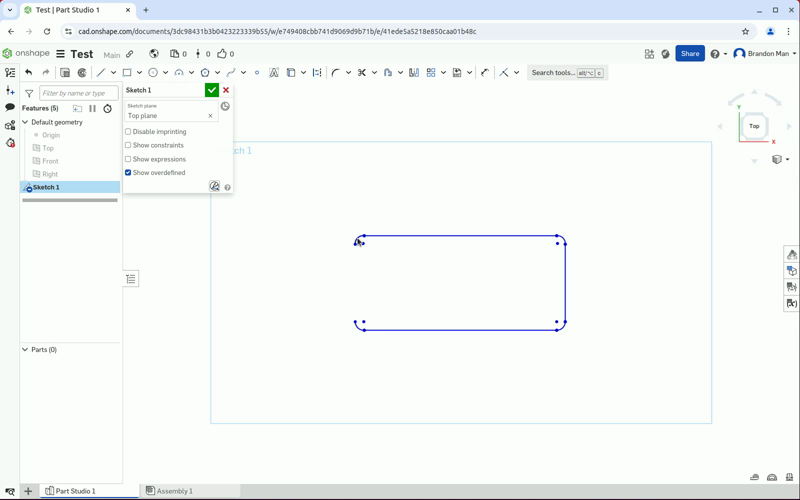
mouse_move(355, 244)
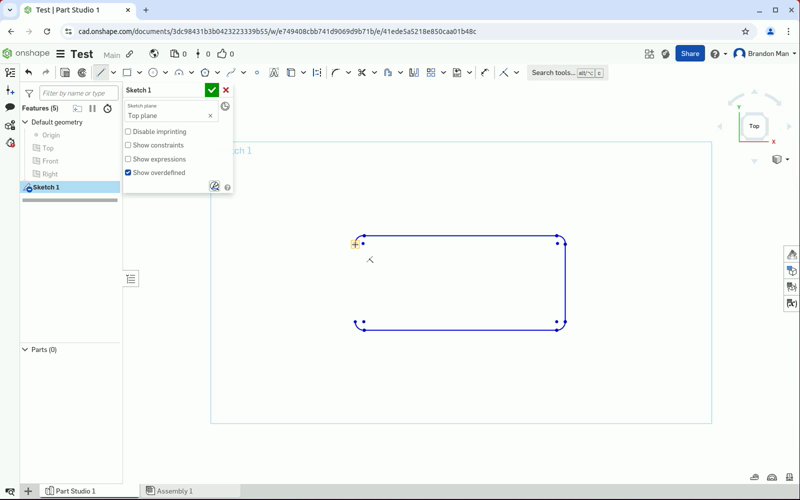
click(355, 244)
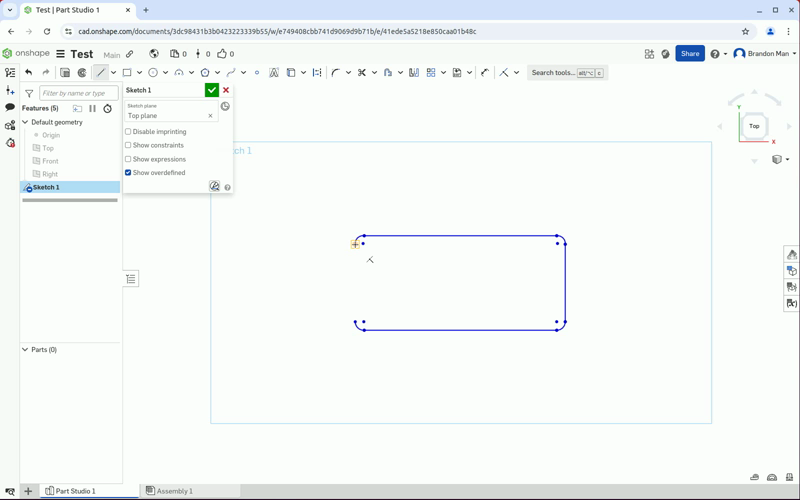
key_down(shift)
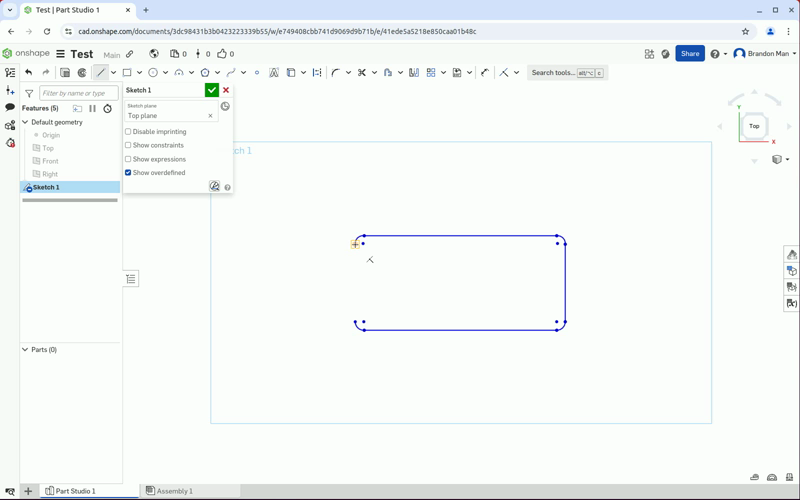
mouse_move(355, 321)
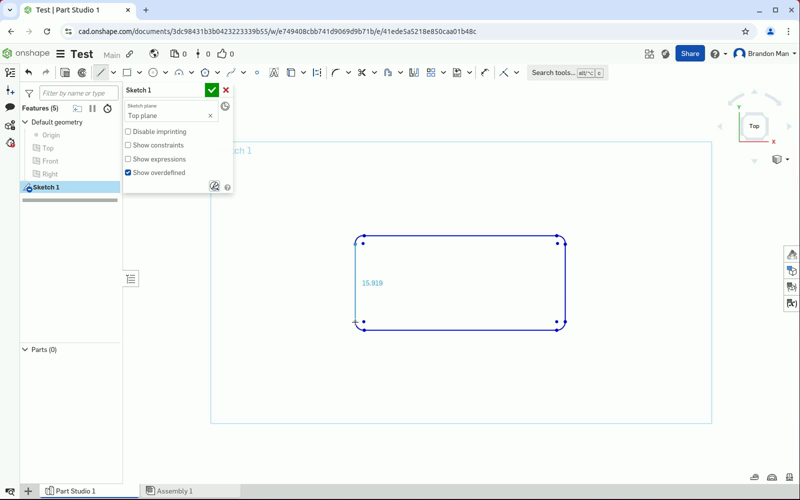
key_up(shift)
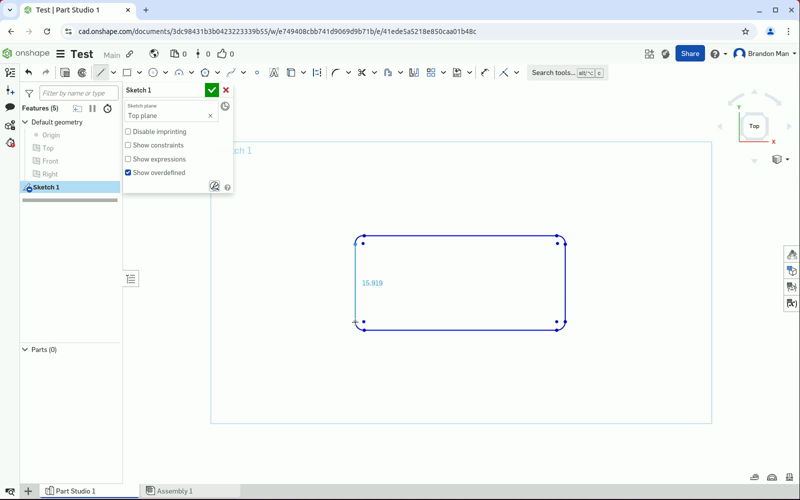
click(355, 321)
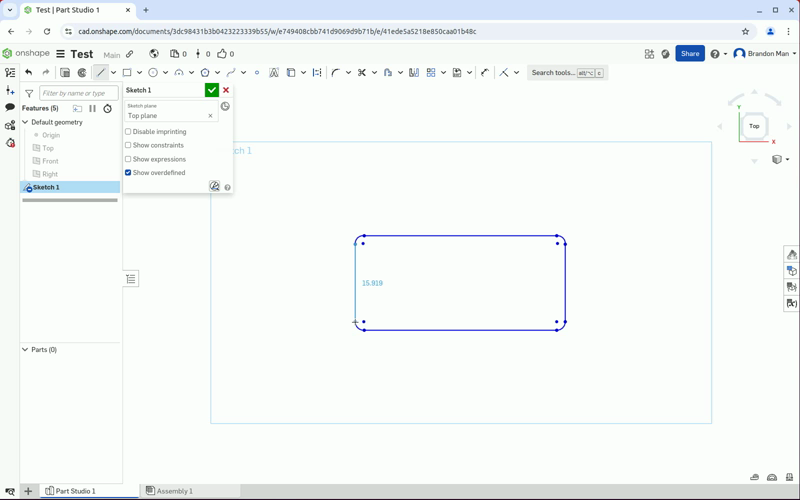
key(esc)
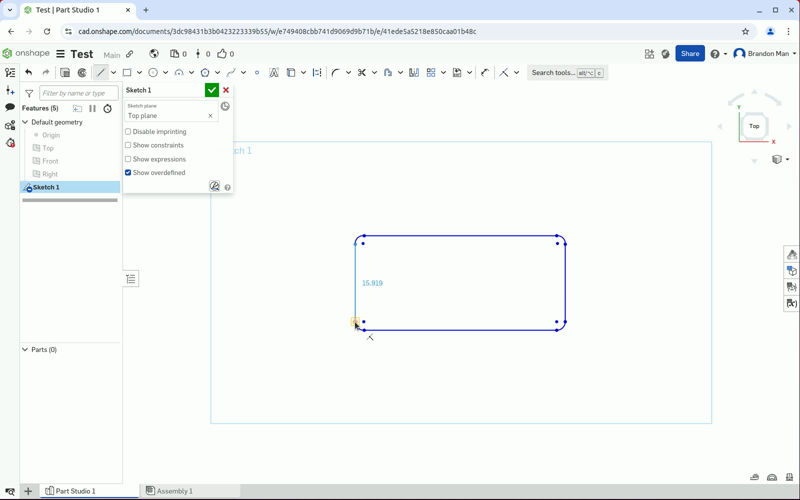
key(c)
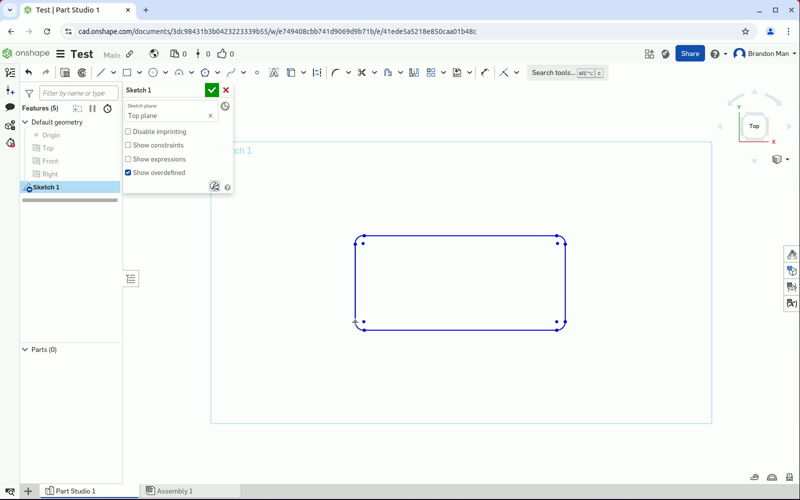
key_down(shift)
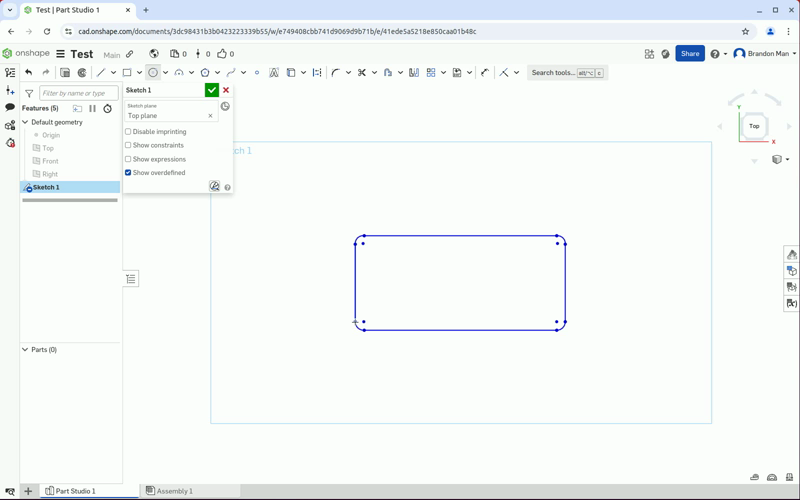
mouse_move(366, 319)
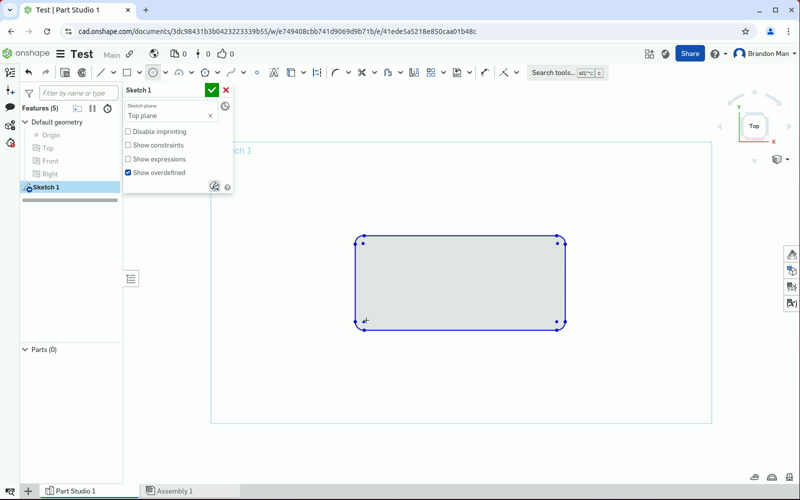
scroll(6)
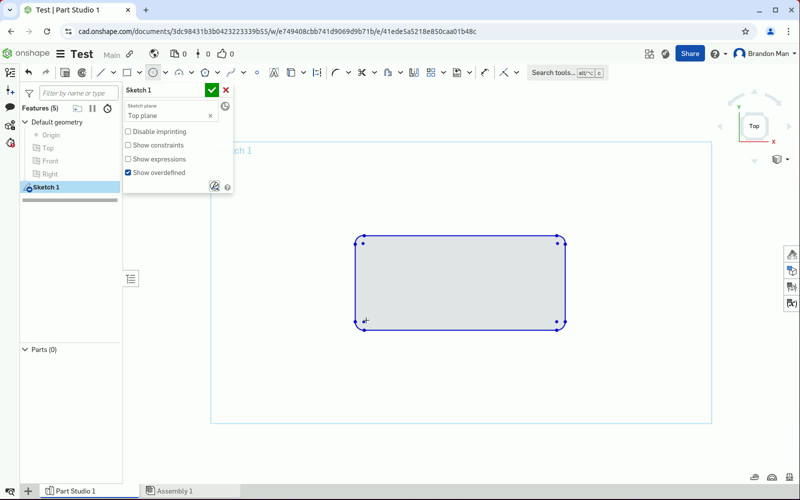
scroll(6)
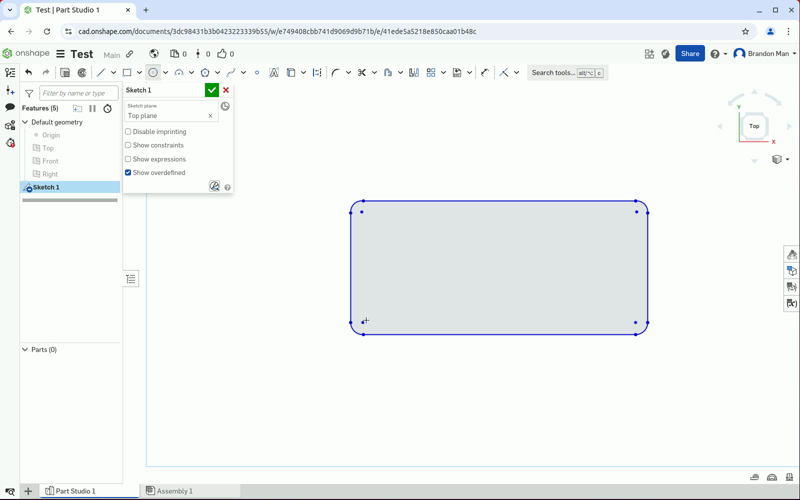
scroll(6)
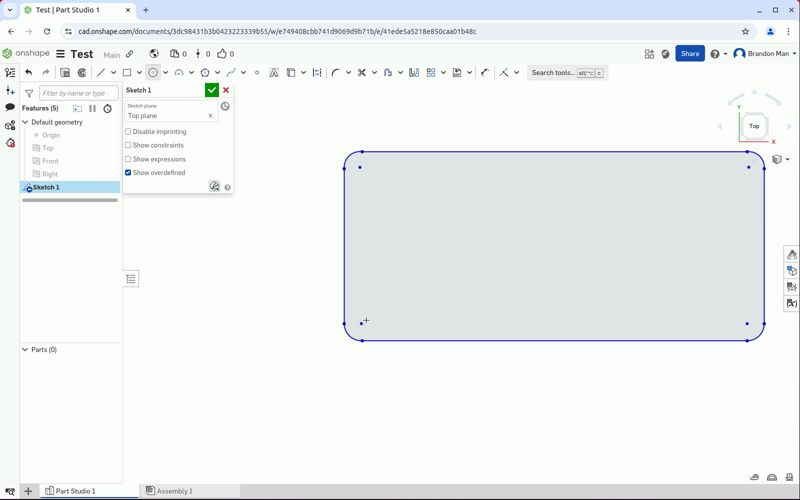
scroll(6)
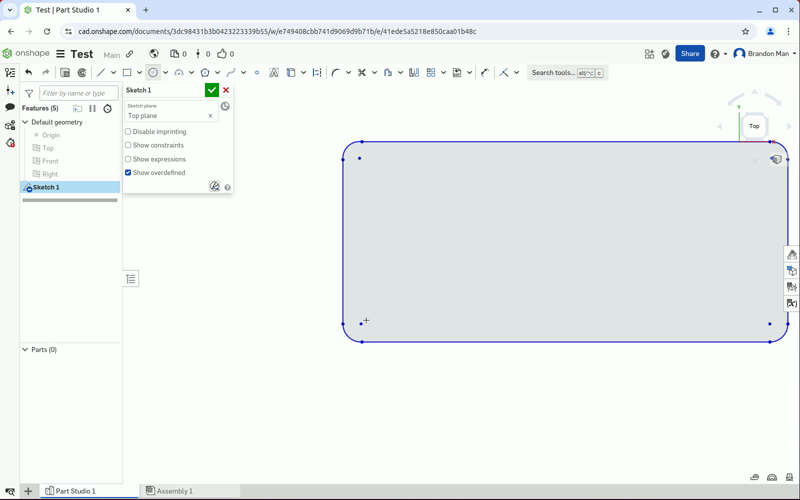
scroll(6)
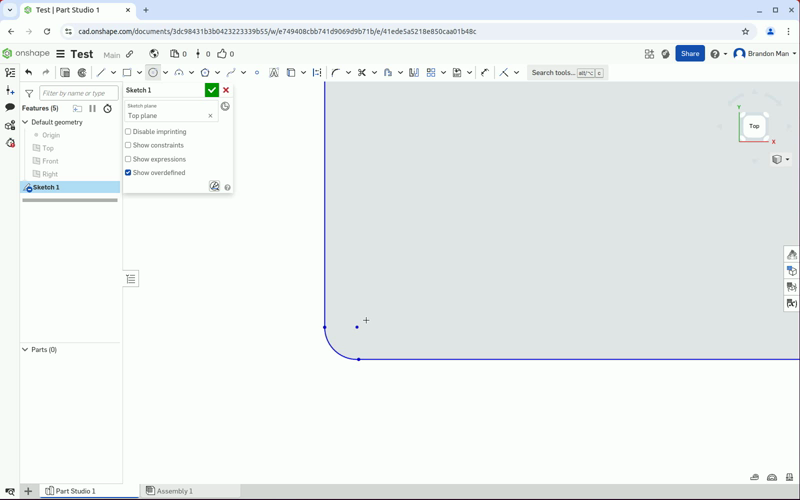
scroll(6)
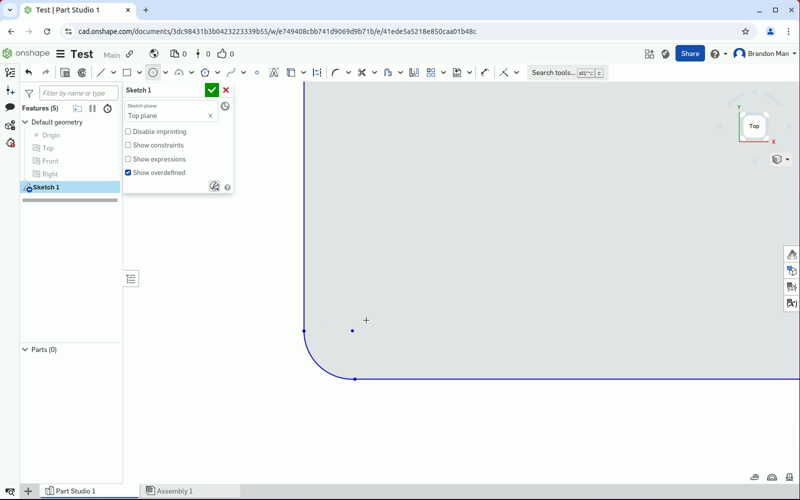
scroll(6)
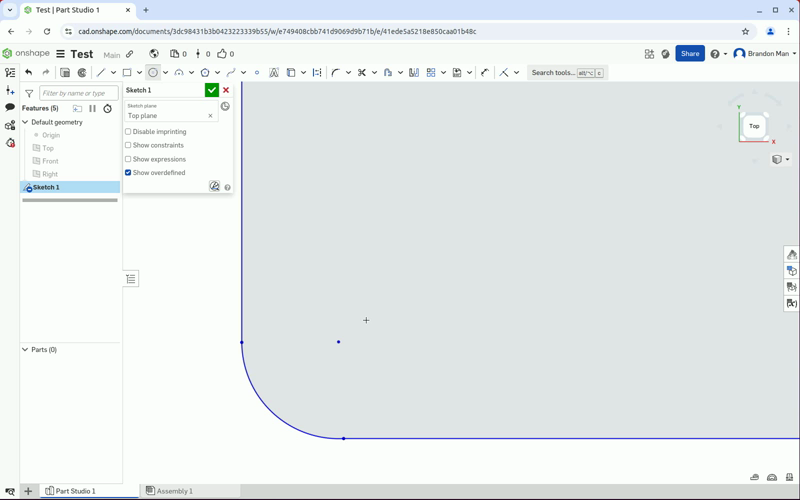
click(366, 319)
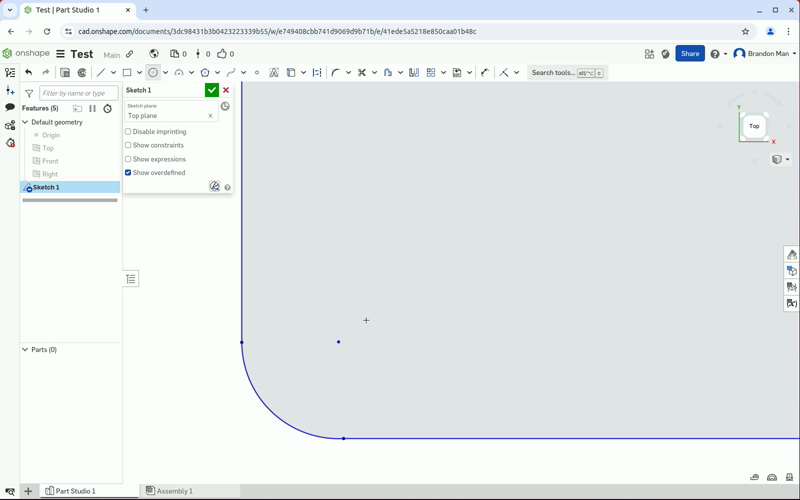
scroll(-6)
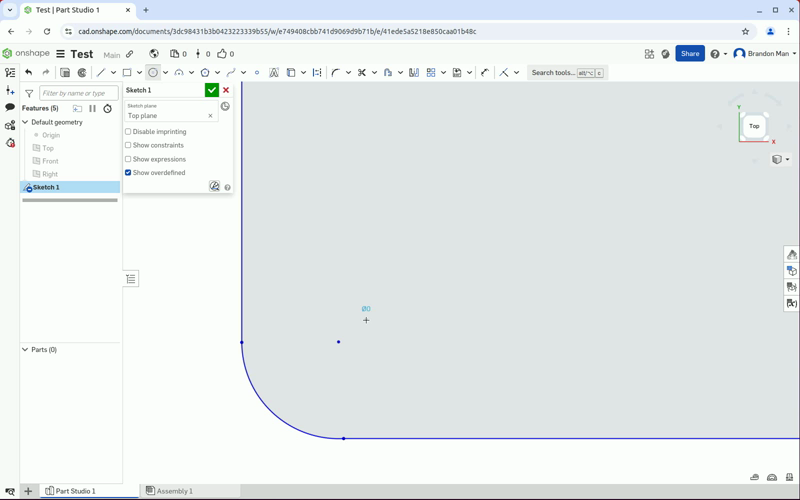
scroll(-6)
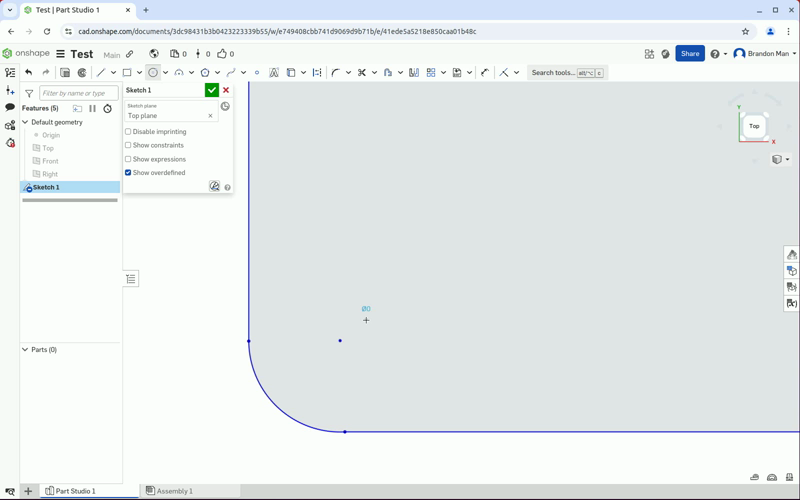
scroll(-6)
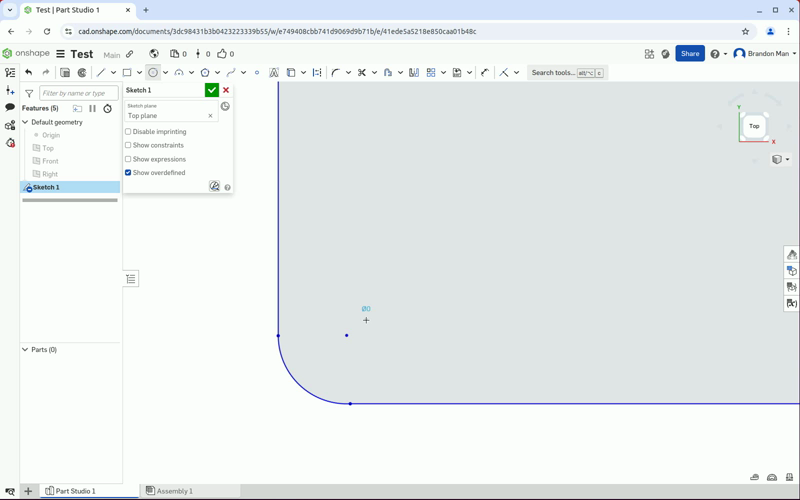
scroll(-6)
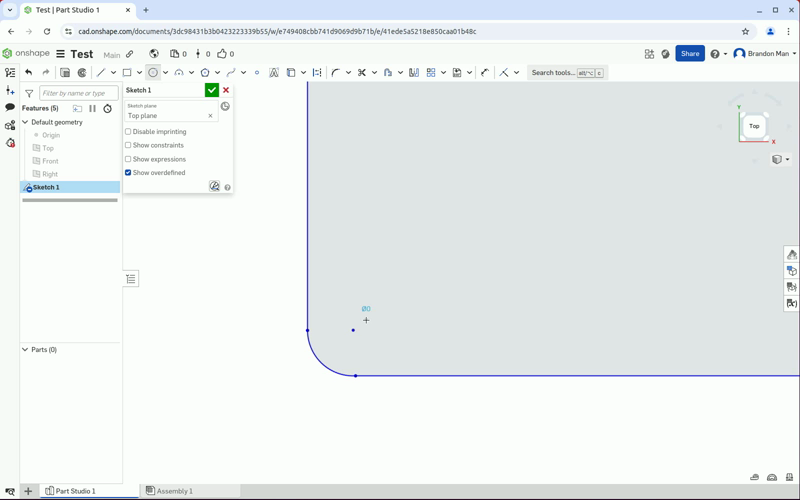
scroll(-6)
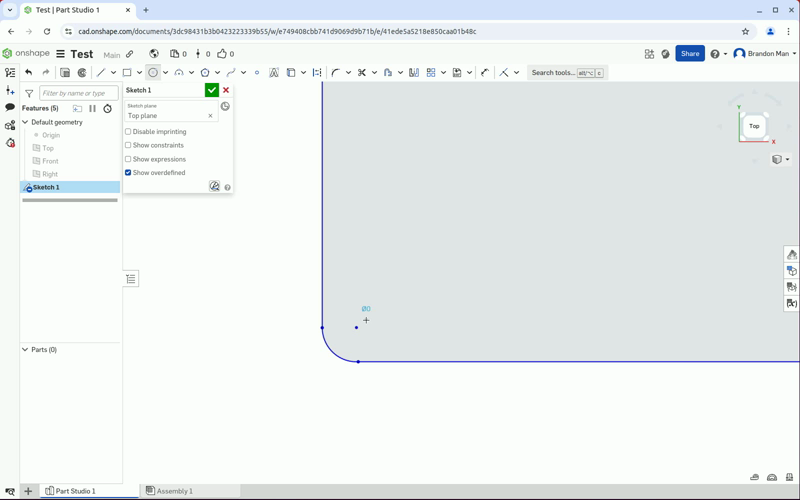
scroll(-6)
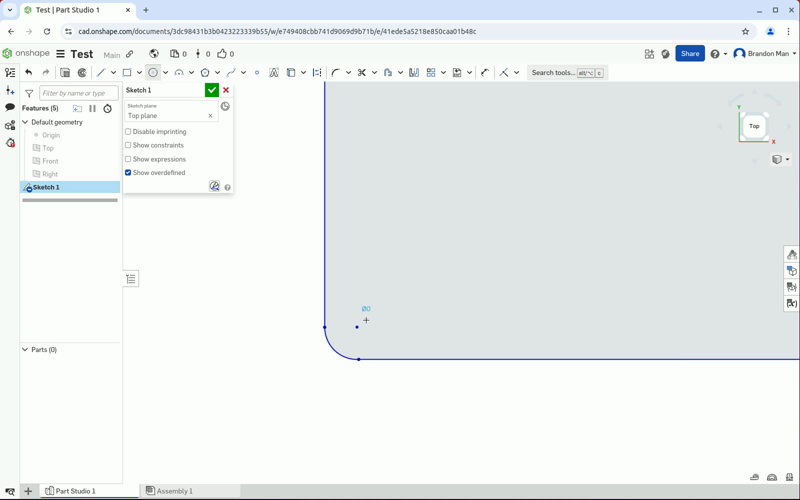
scroll(-6)
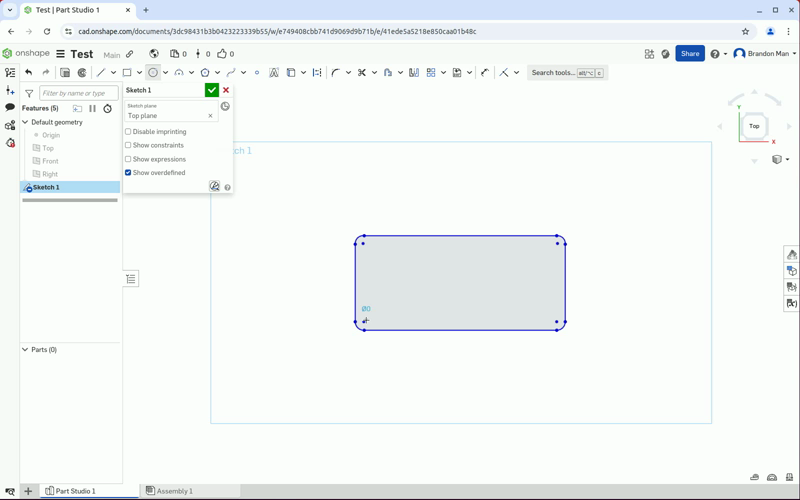
key_up(shift)
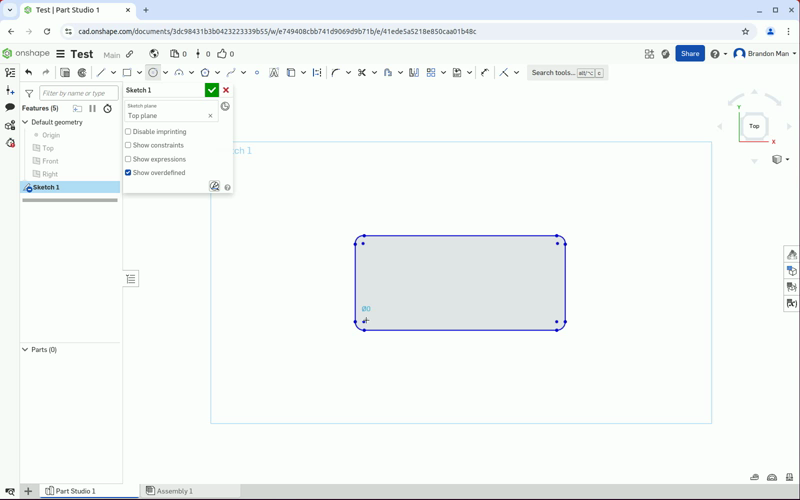
mouse_move(370, 319)
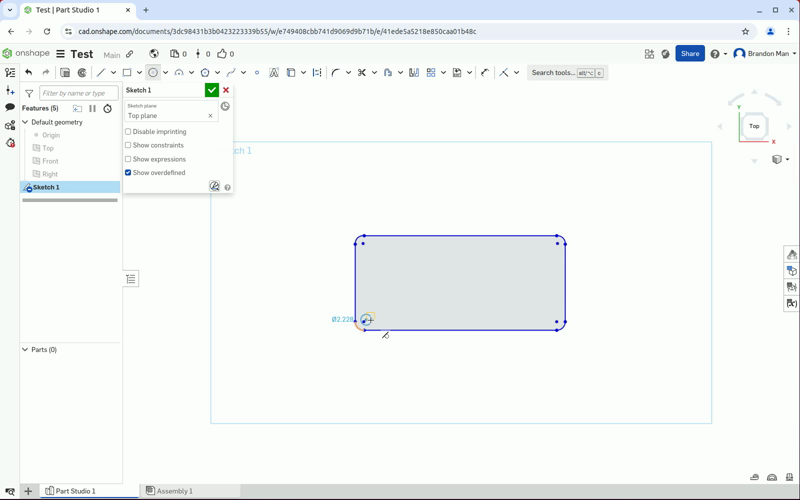
click(370, 319)
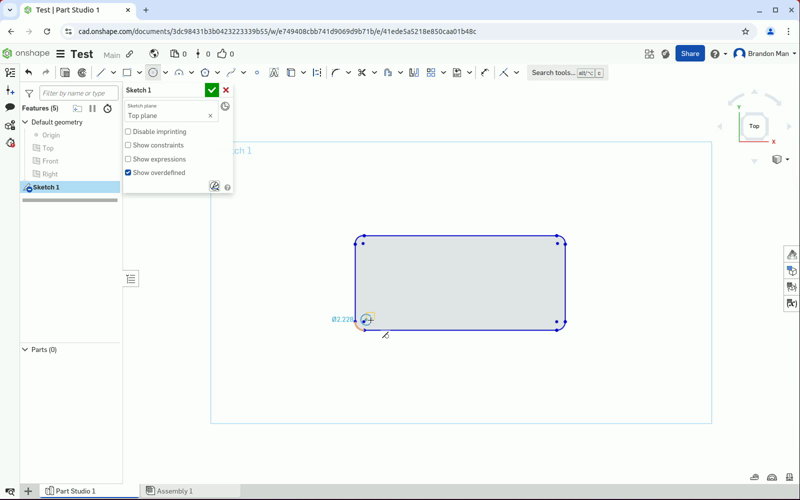
key(esc)
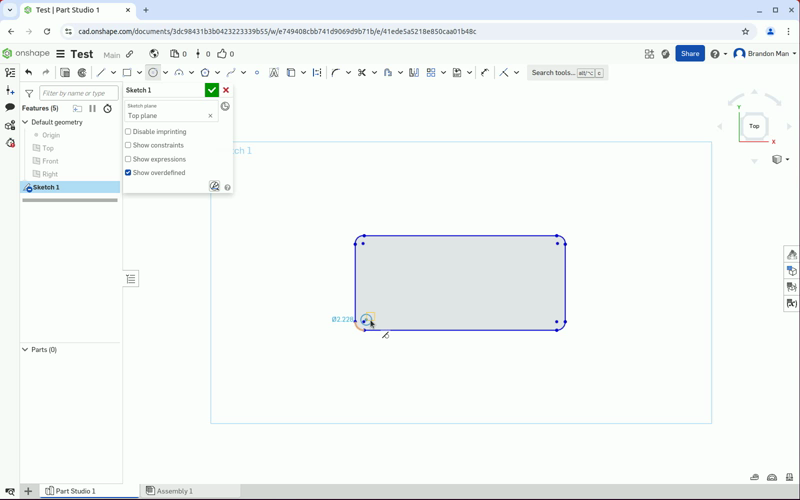
key(c)
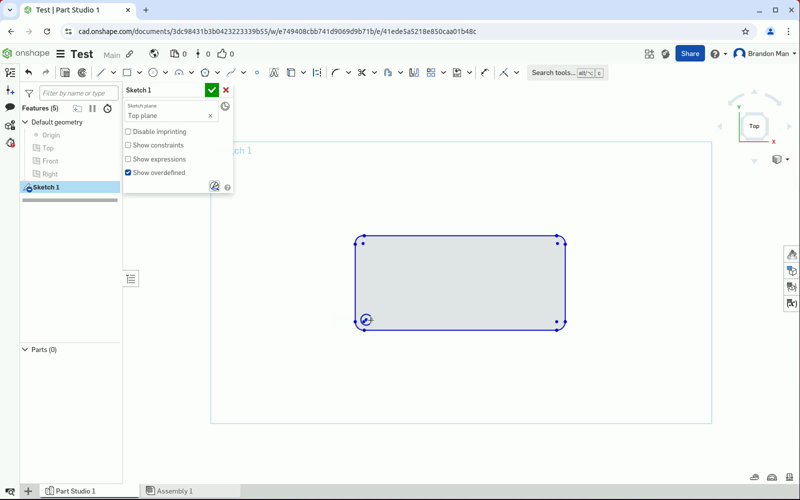
key_down(shift)
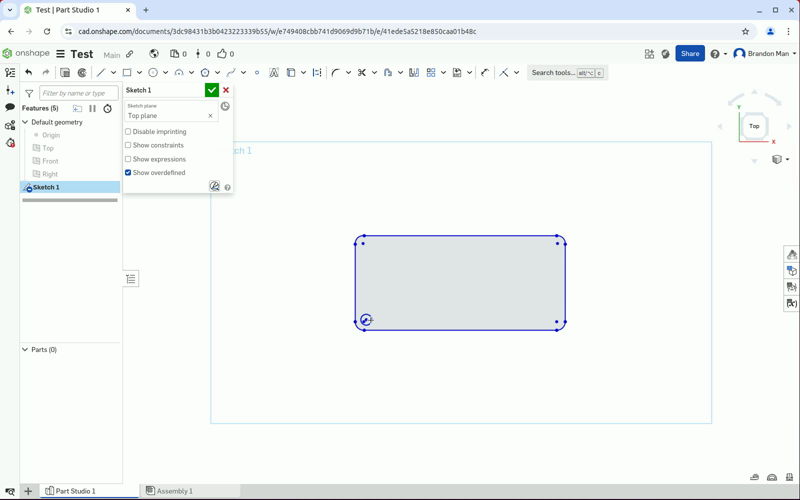
mouse_move(366, 246)
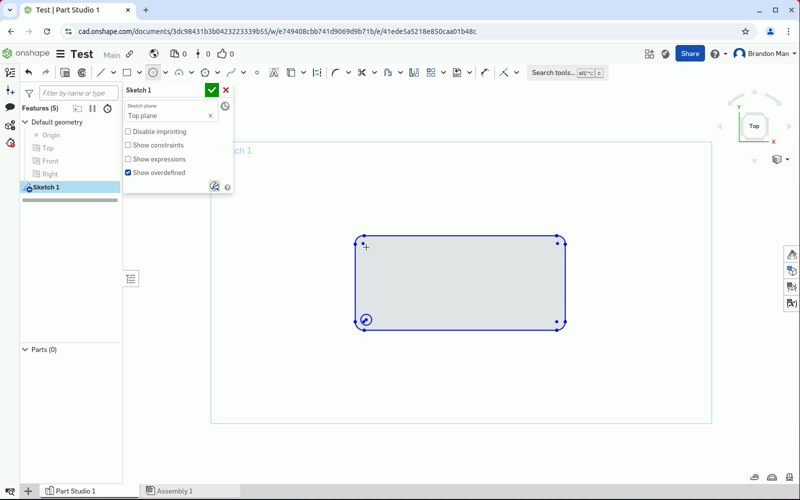
scroll(6)
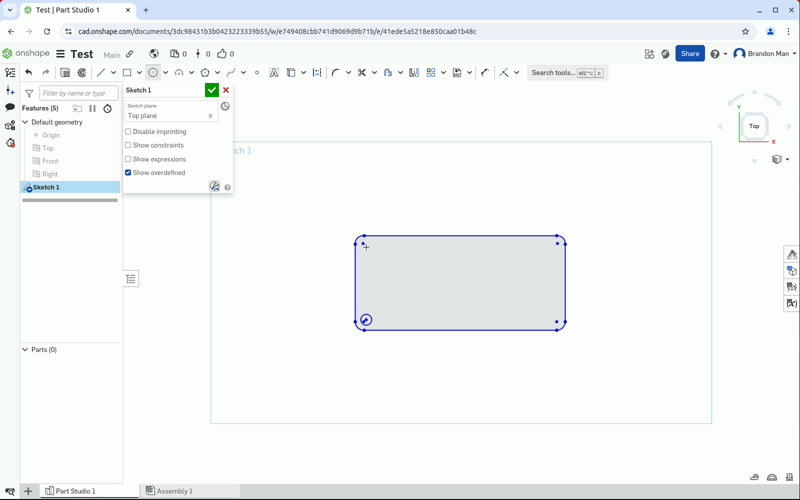
scroll(6)
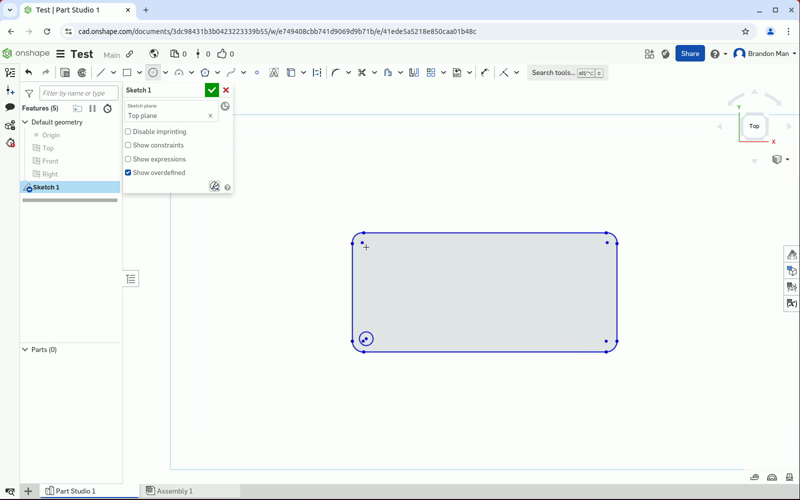
scroll(6)
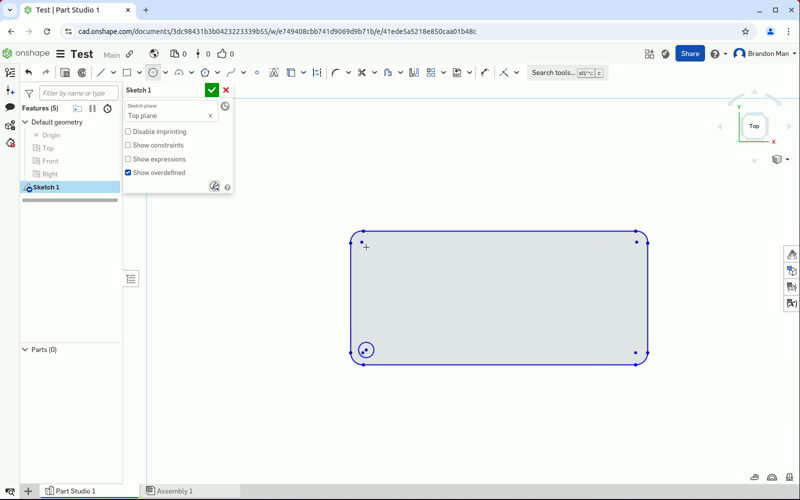
scroll(6)
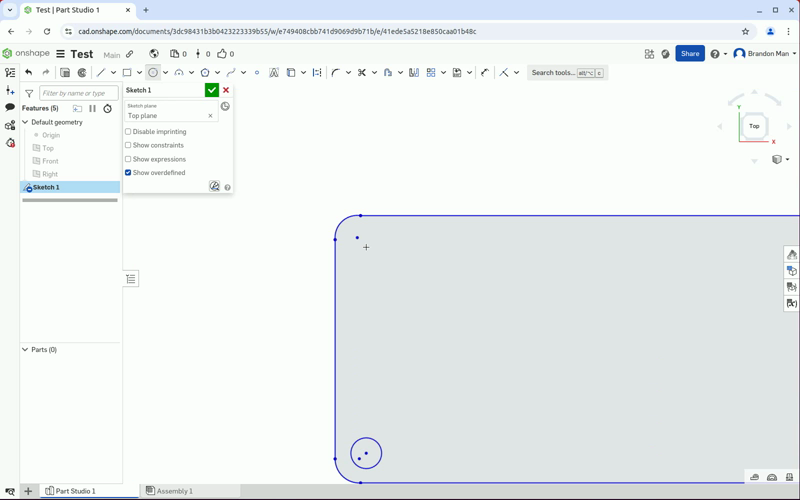
scroll(6)
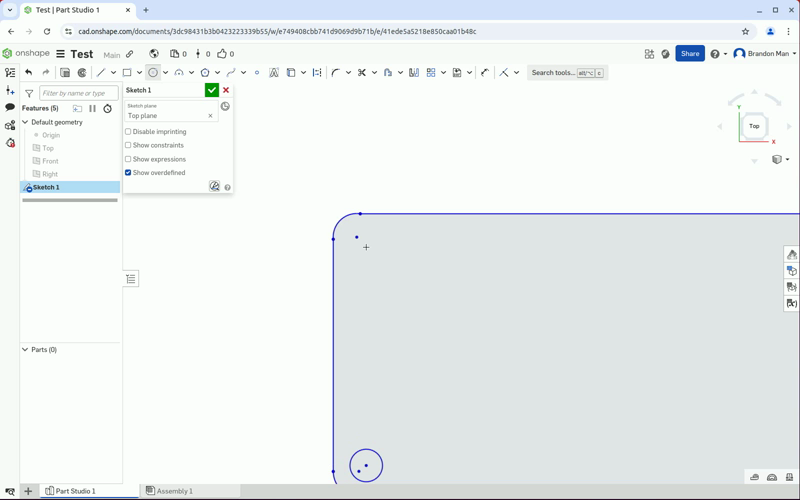
scroll(6)
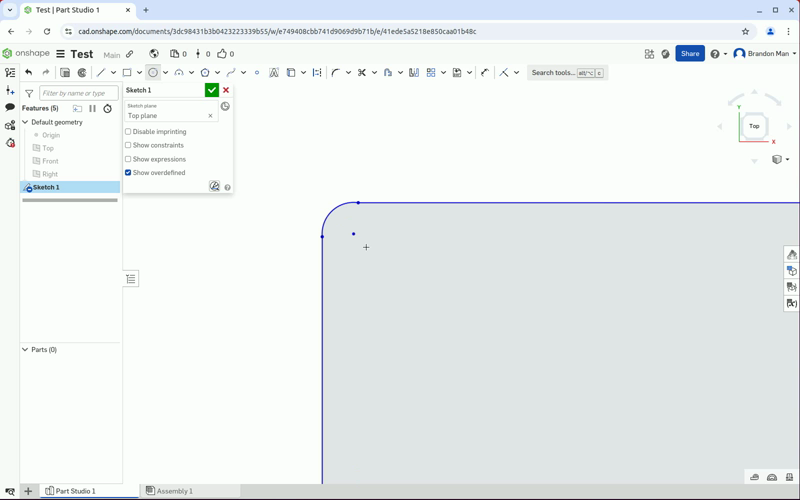
scroll(6)
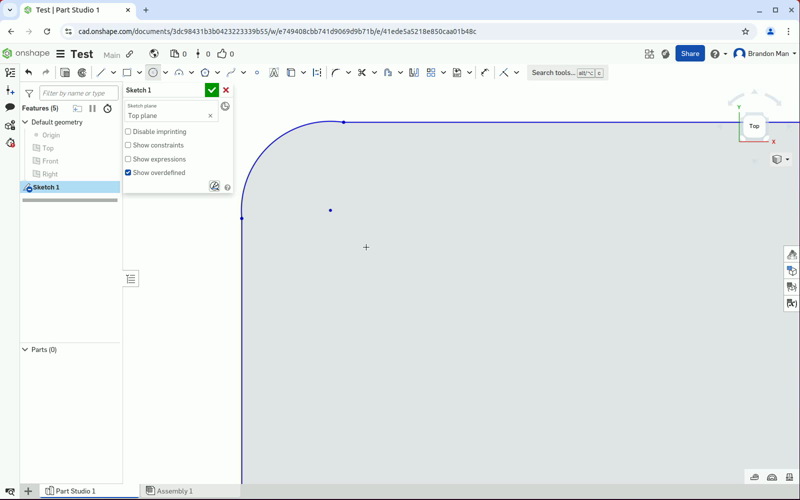
click(366, 246)
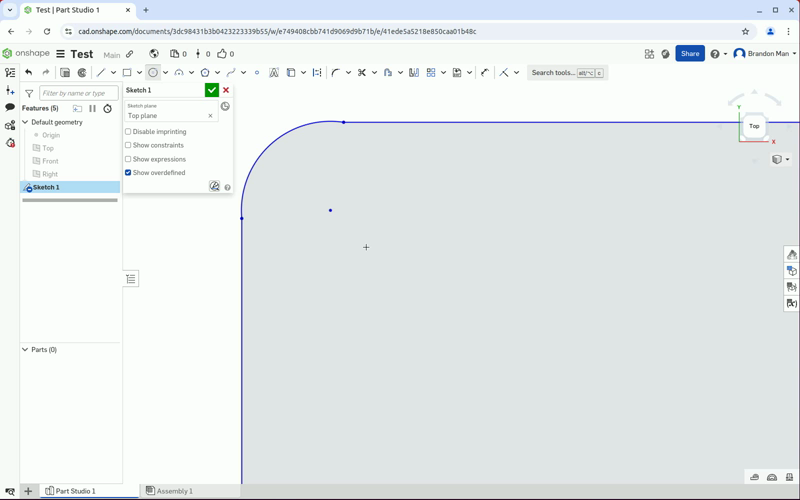
scroll(-6)
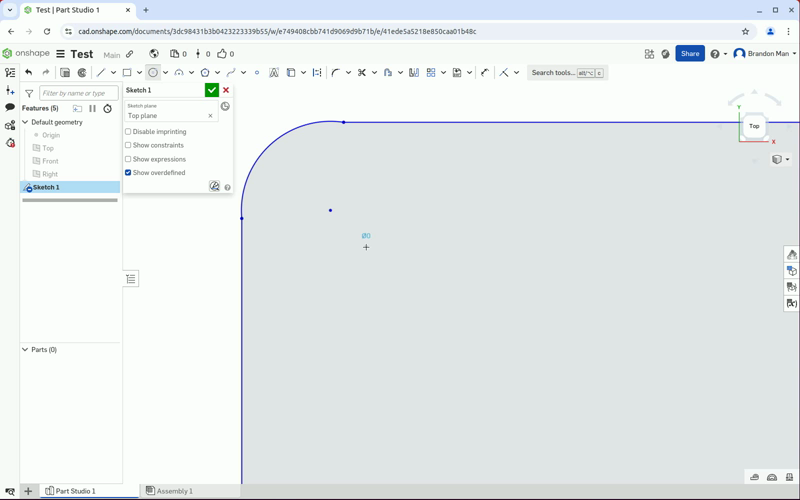
scroll(-6)
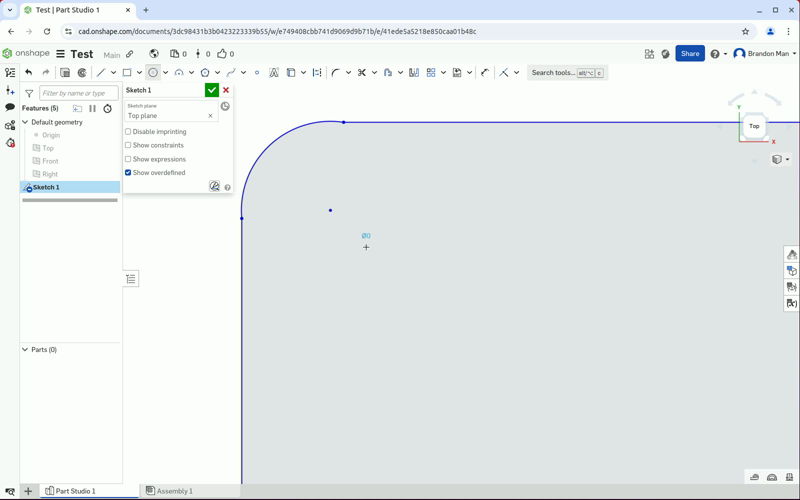
scroll(-6)
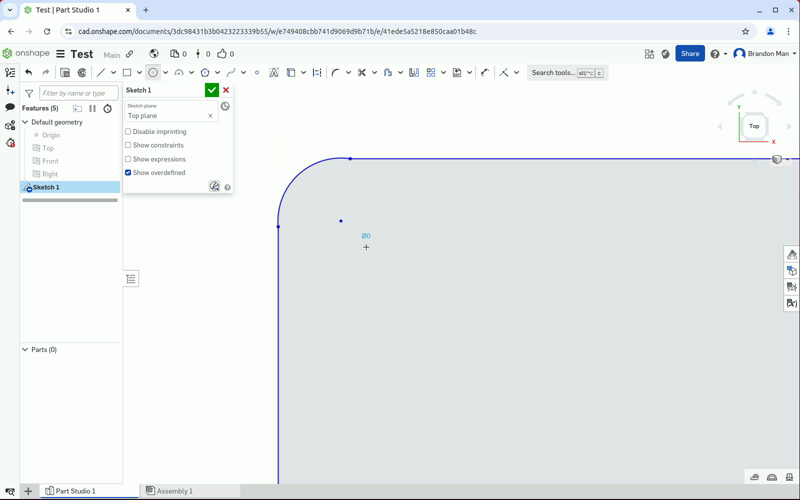
scroll(-6)
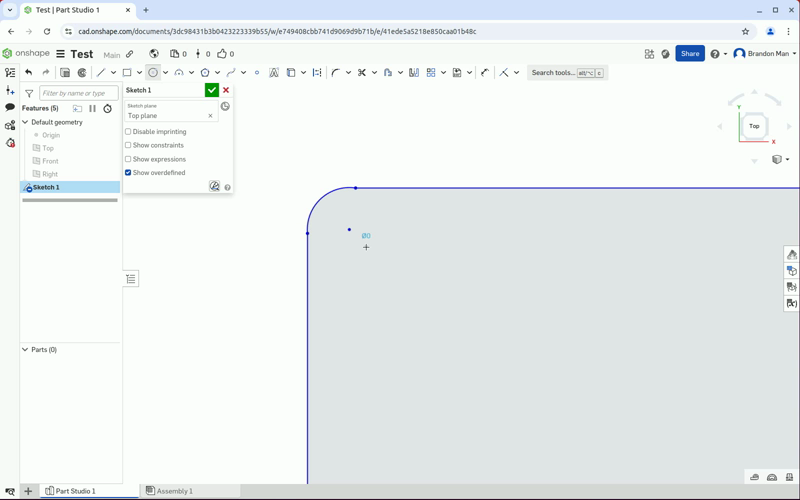
scroll(-6)
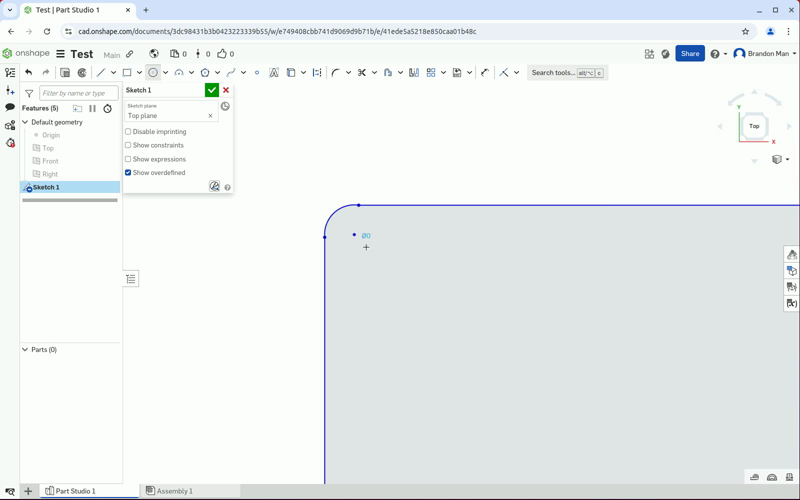
scroll(-6)
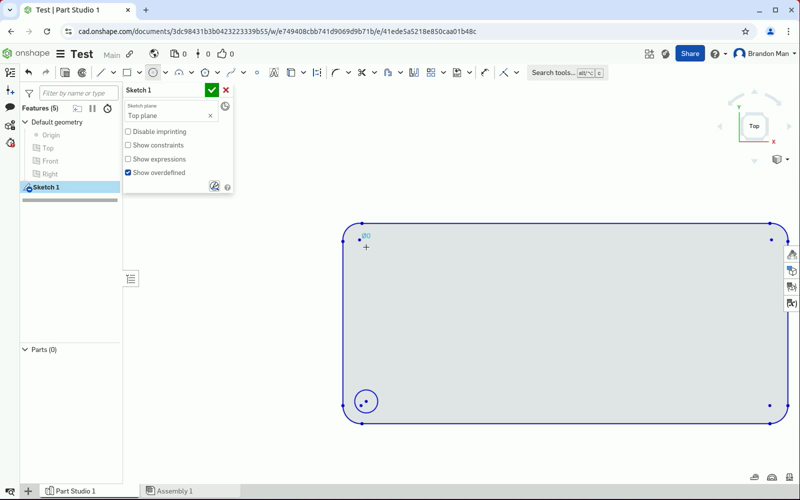
scroll(-6)
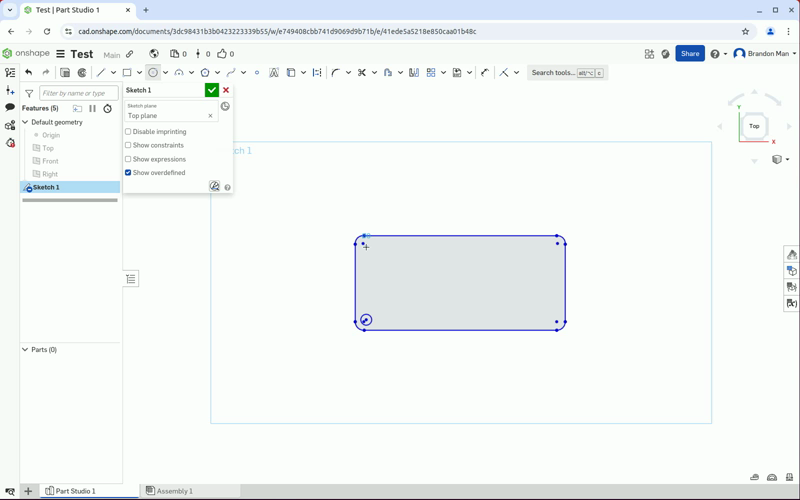
key_up(shift)
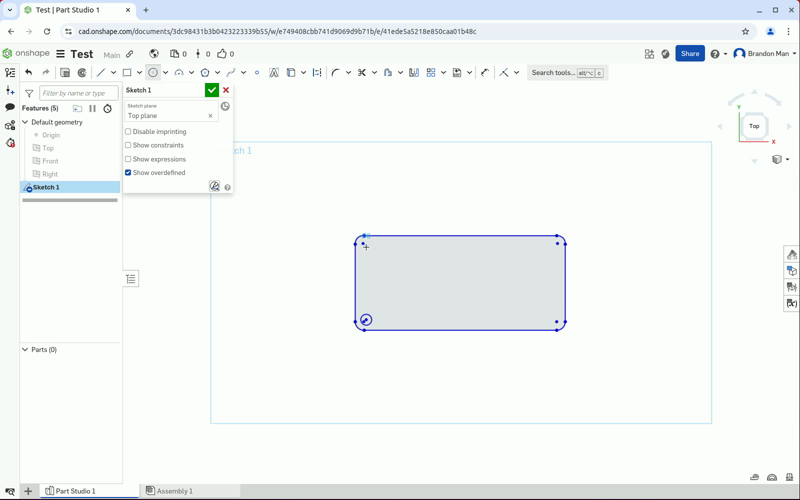
mouse_move(370, 246)
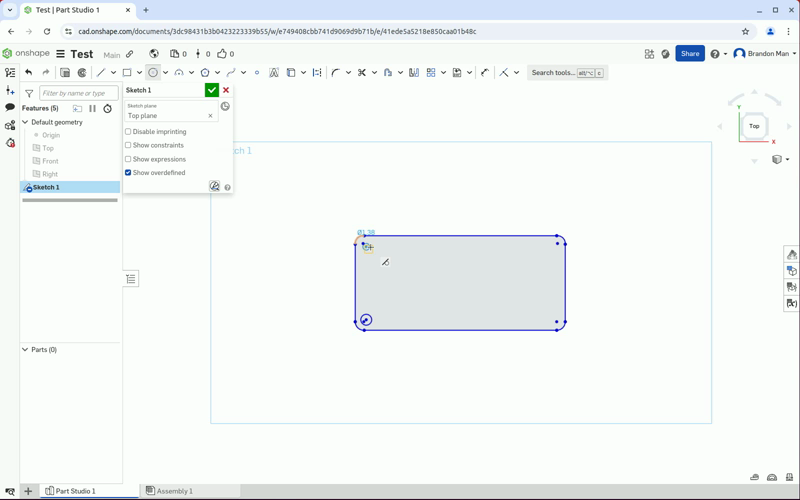
click(370, 246)
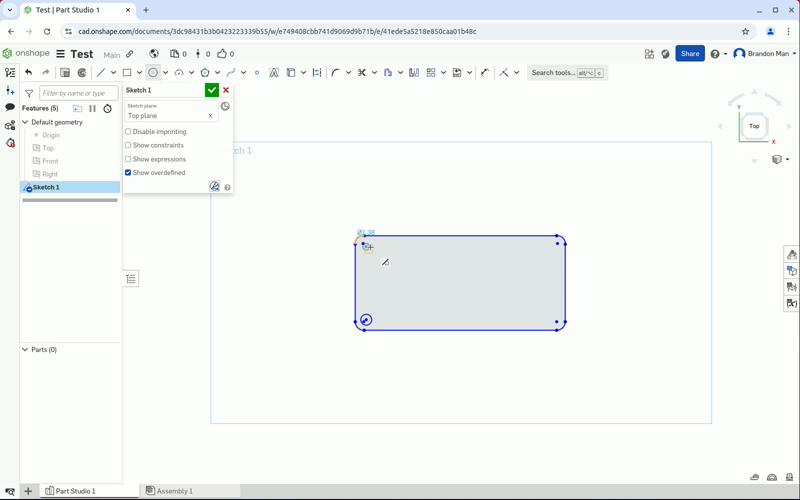
key(esc)
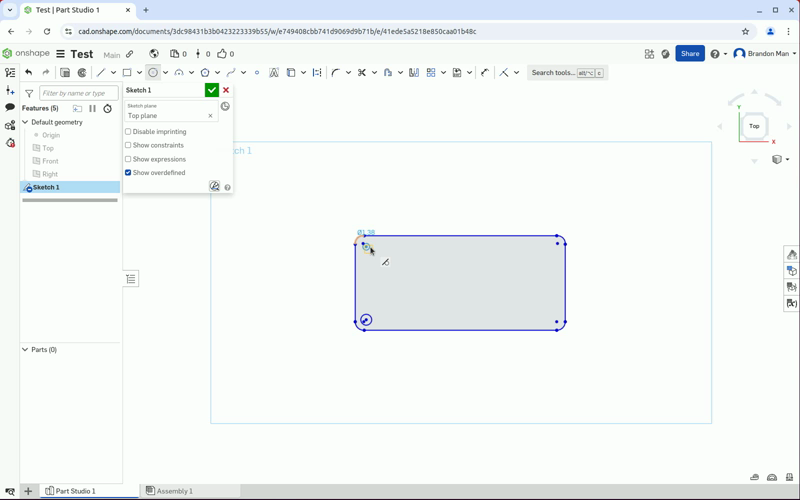
key(c)
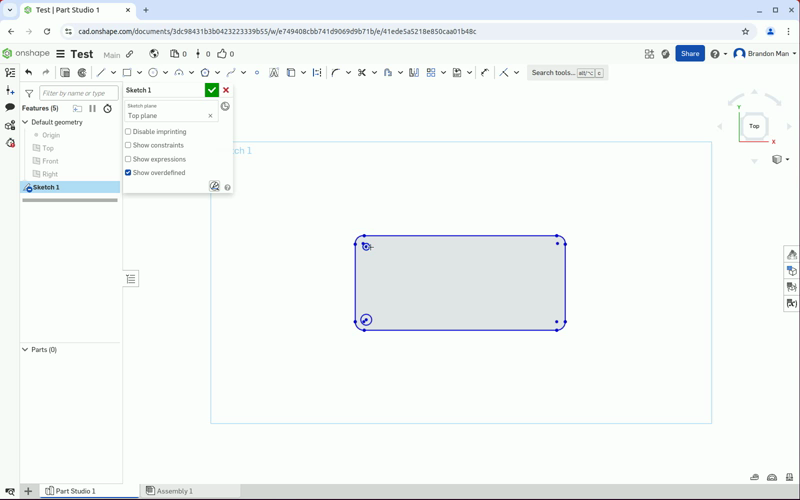
key_down(shift)
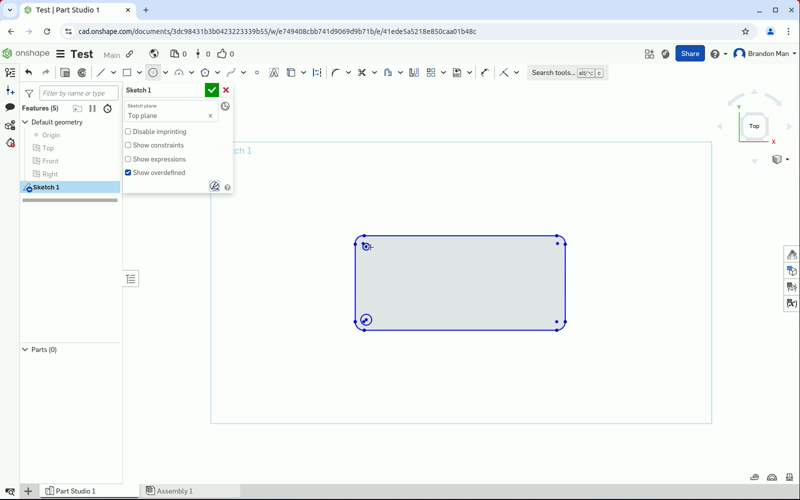
mouse_move(554, 319)
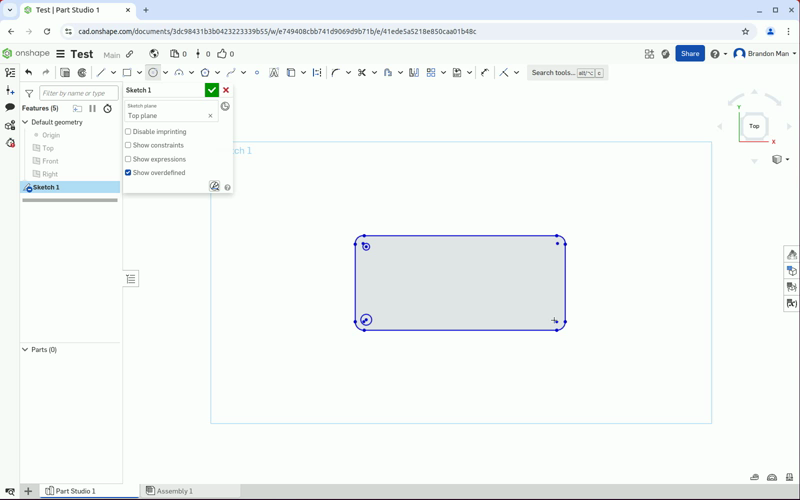
scroll(6)
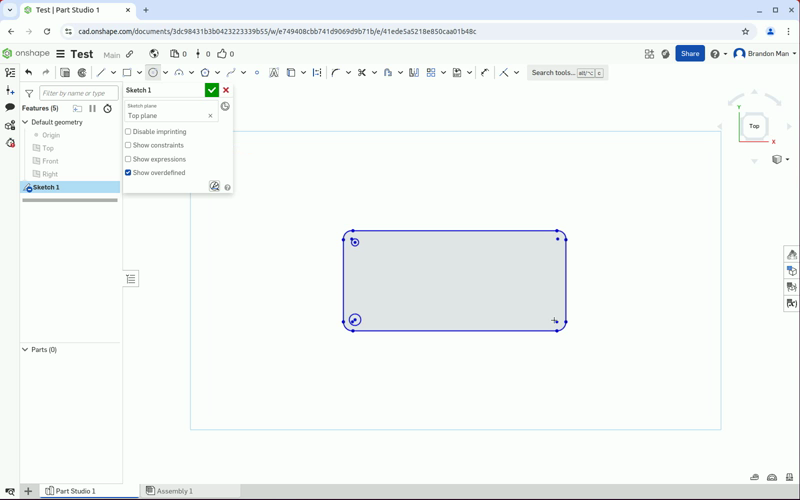
scroll(6)
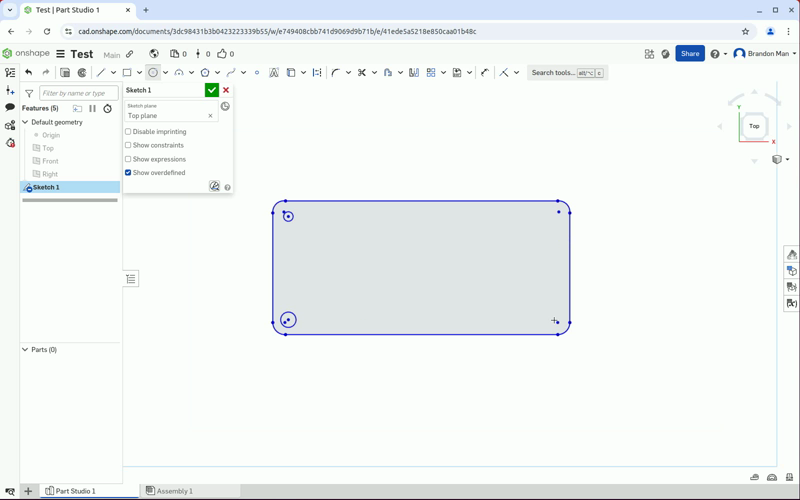
scroll(6)
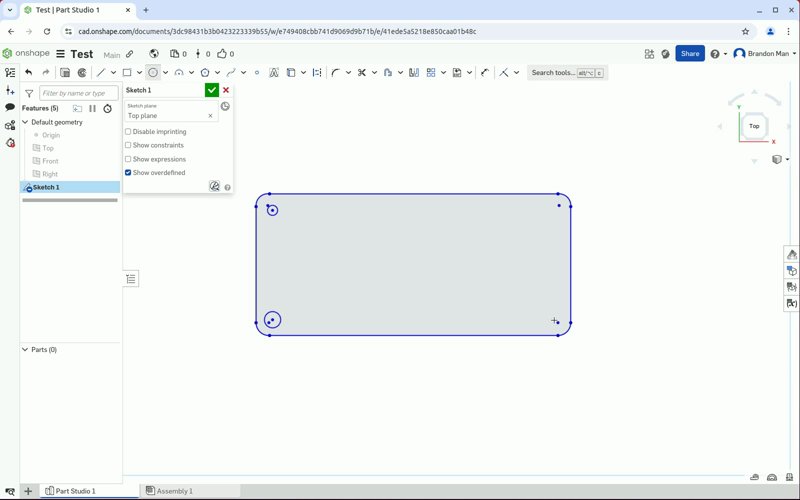
scroll(6)
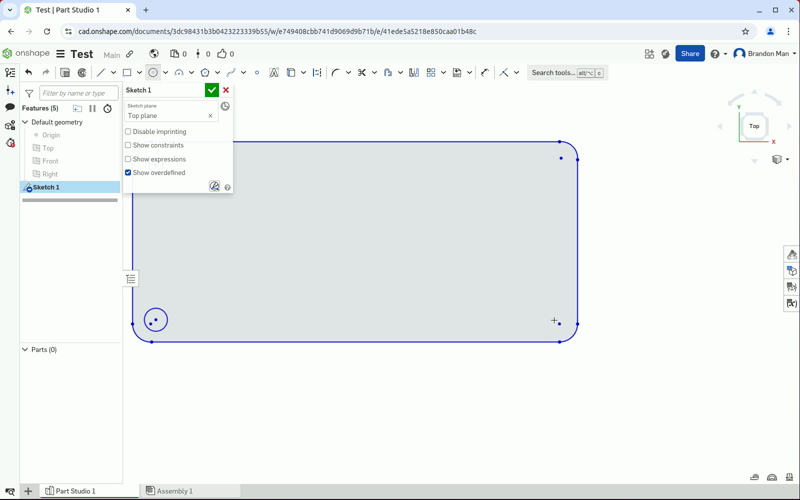
scroll(6)
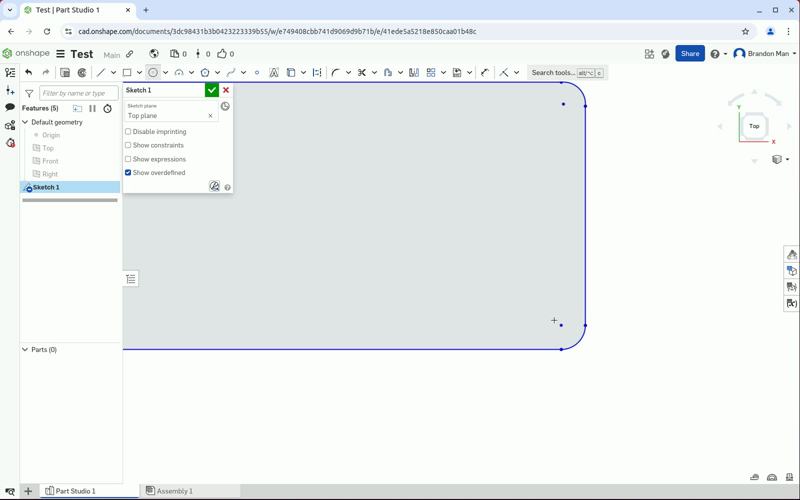
scroll(6)
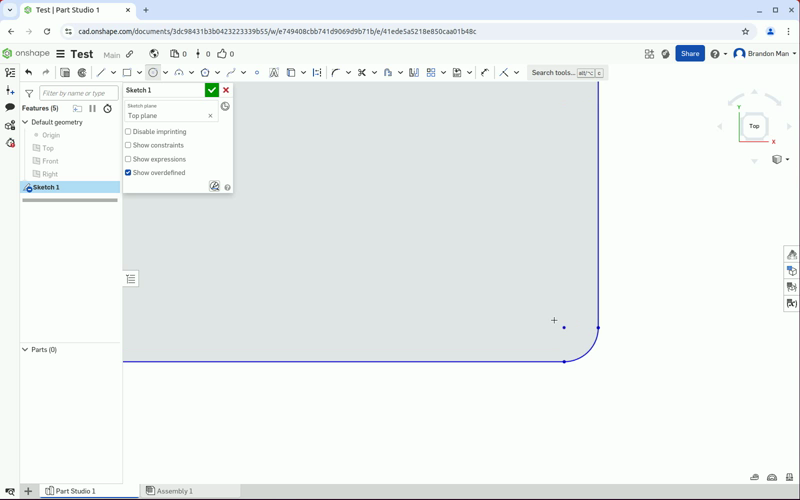
scroll(6)
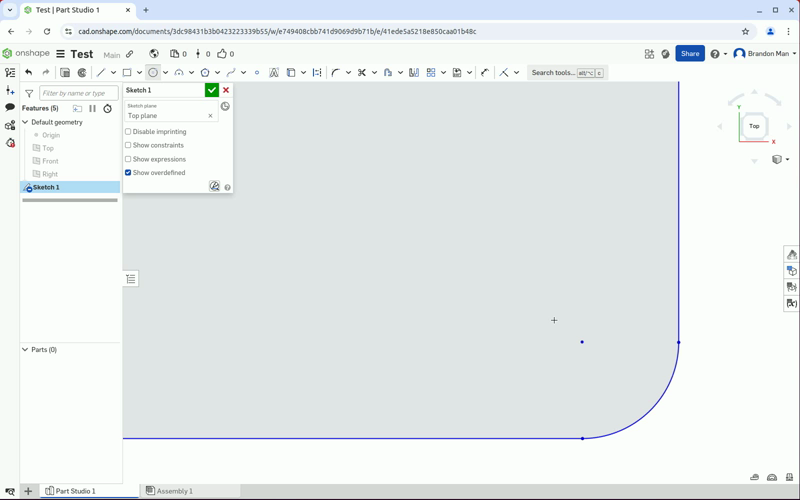
click(554, 319)
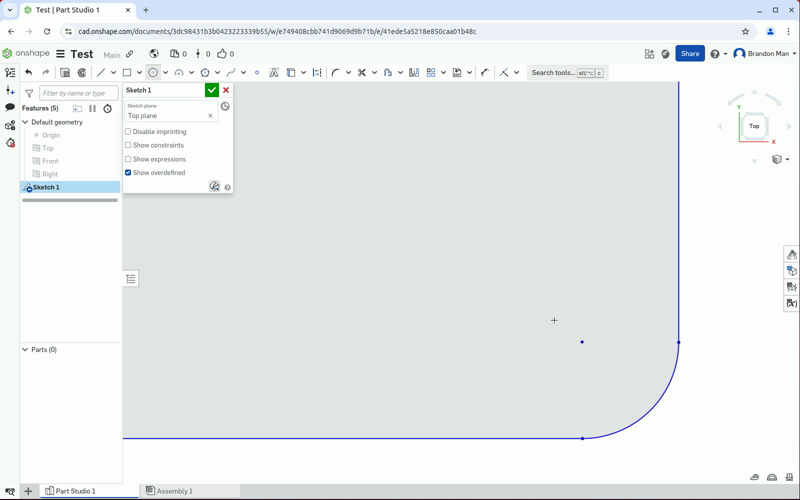
scroll(-6)
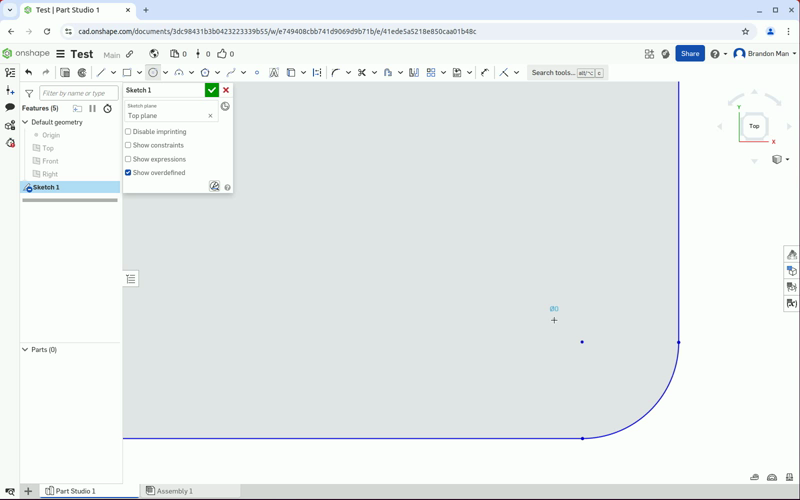
scroll(-6)
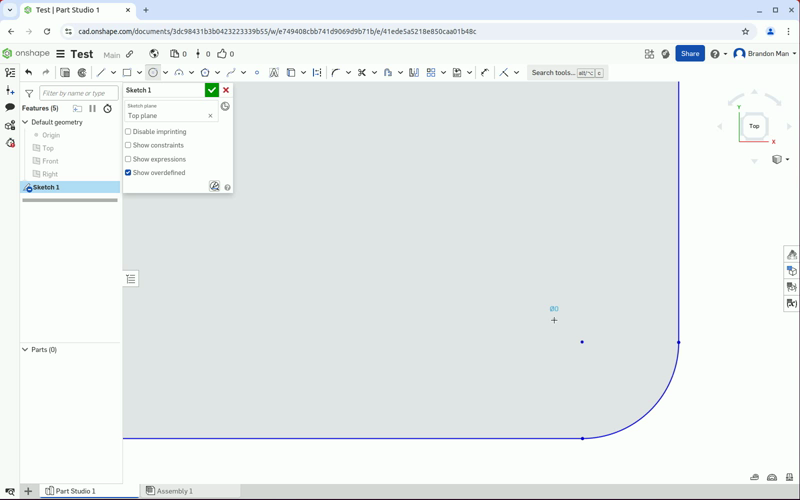
scroll(-6)
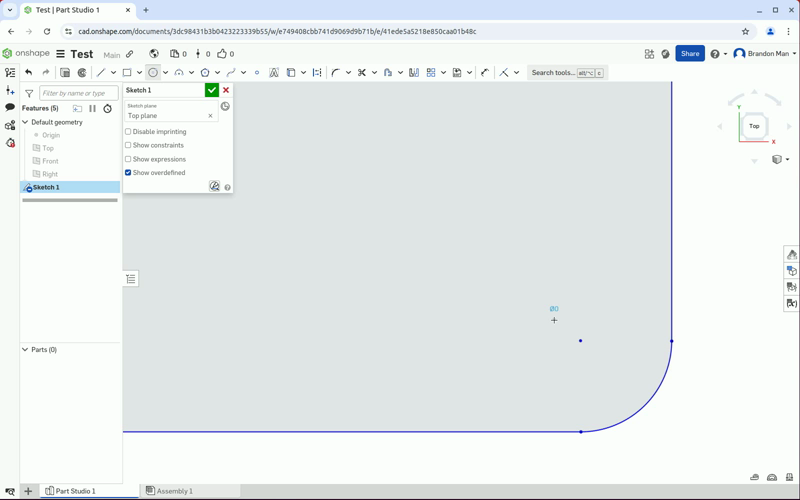
scroll(-6)
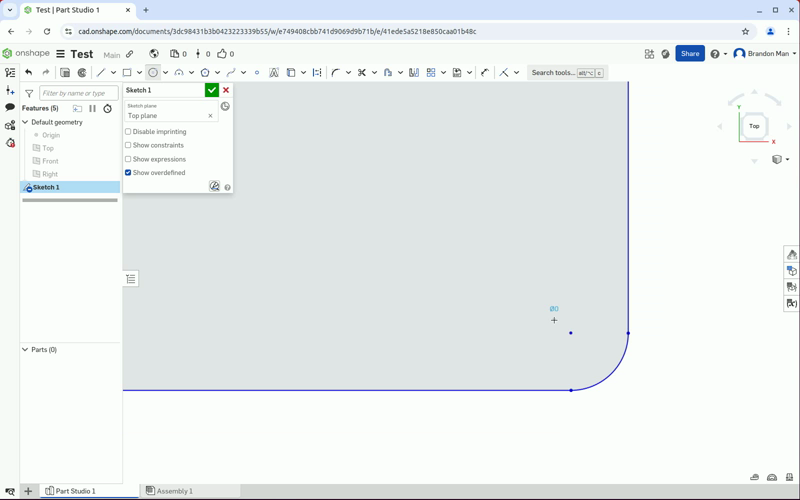
scroll(-6)
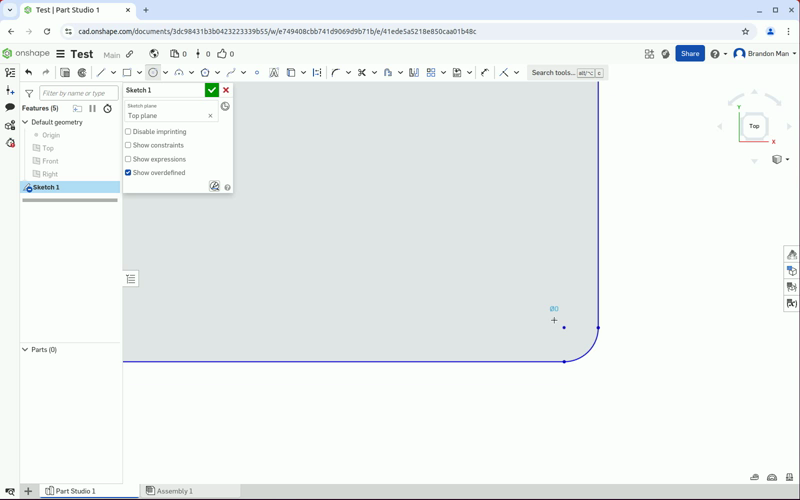
scroll(-6)
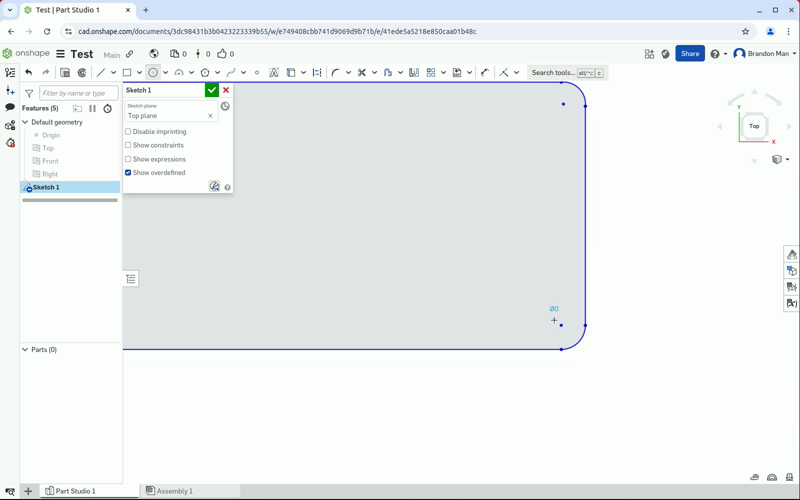
scroll(-6)
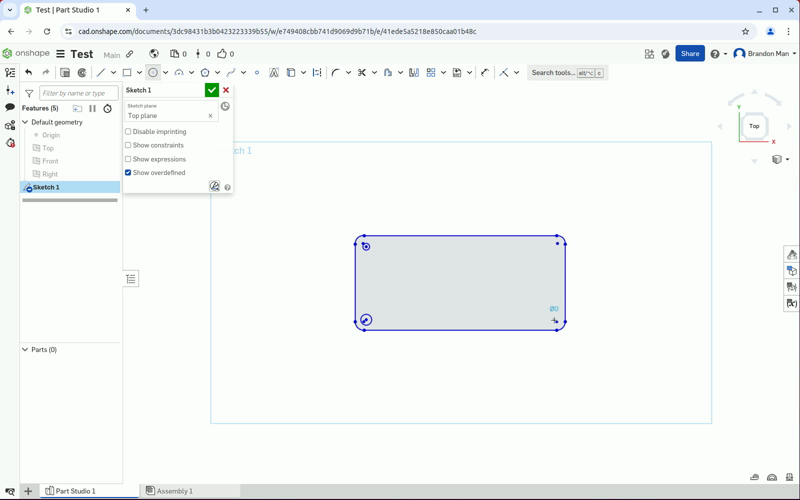
key_up(shift)
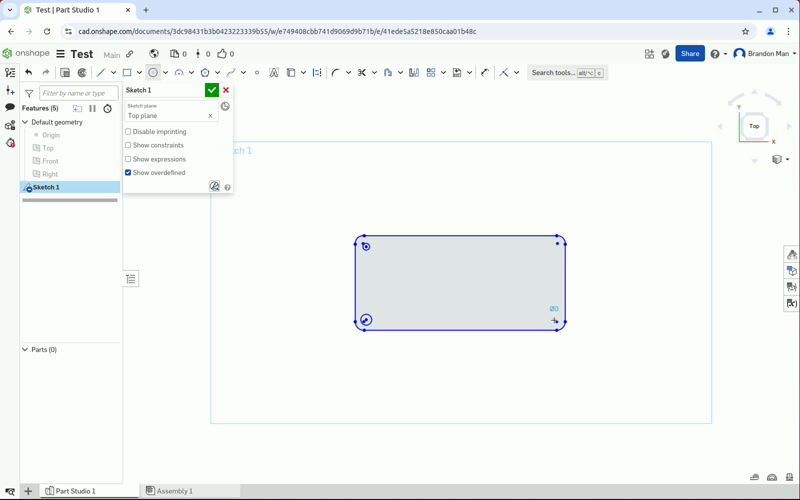
mouse_move(558, 319)
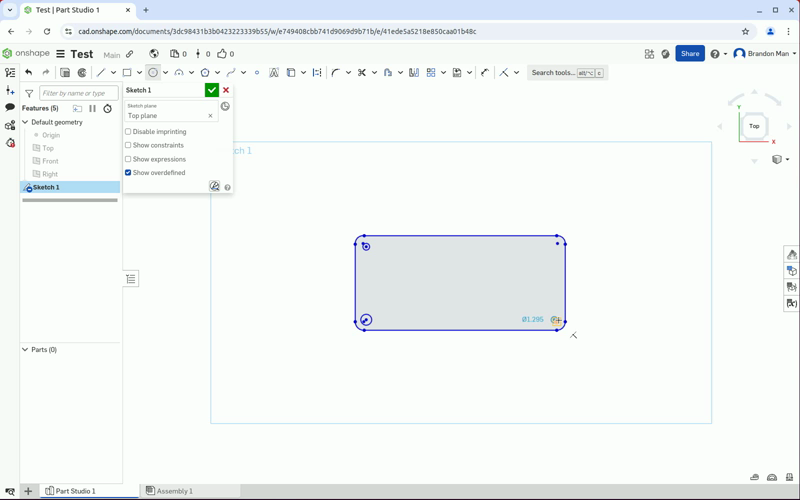
scroll(6)
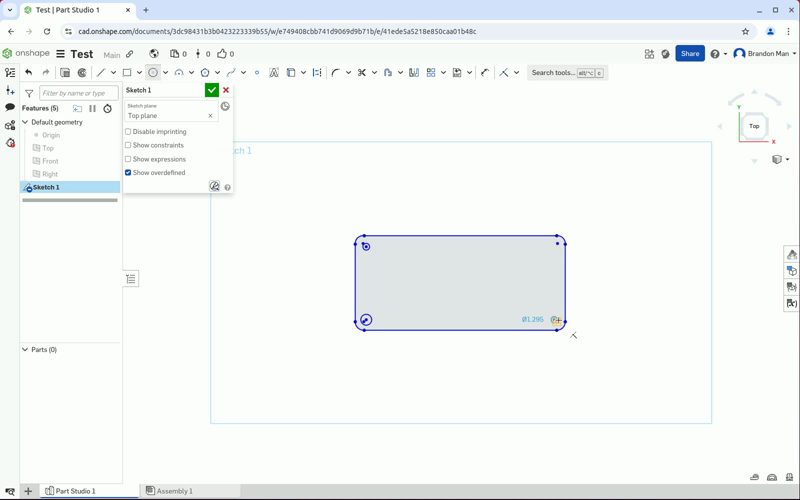
scroll(6)
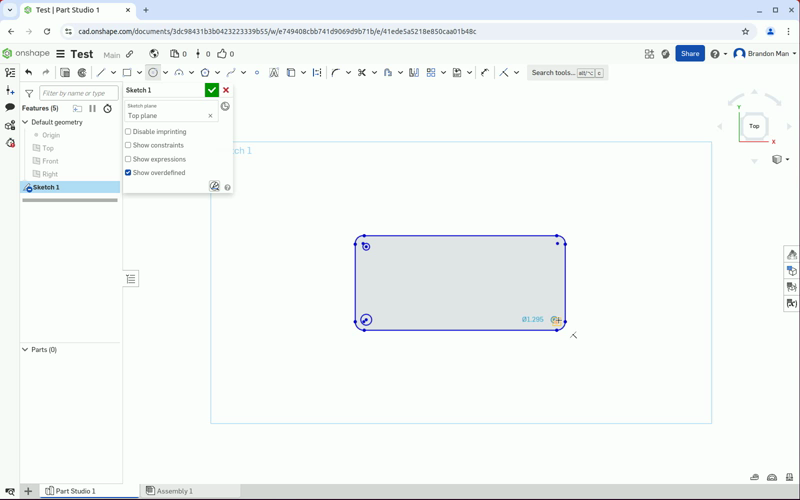
scroll(6)
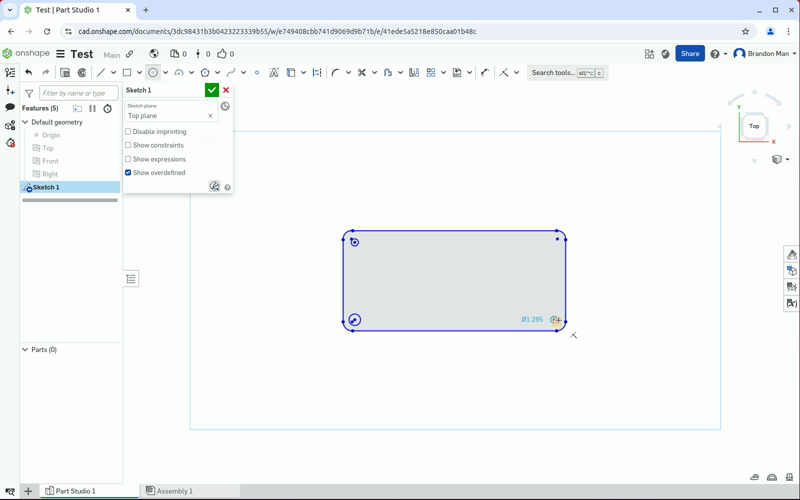
scroll(6)
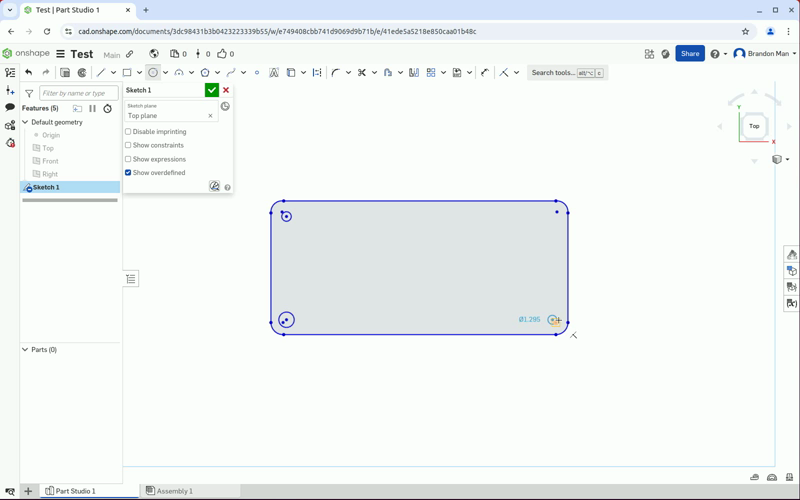
scroll(6)
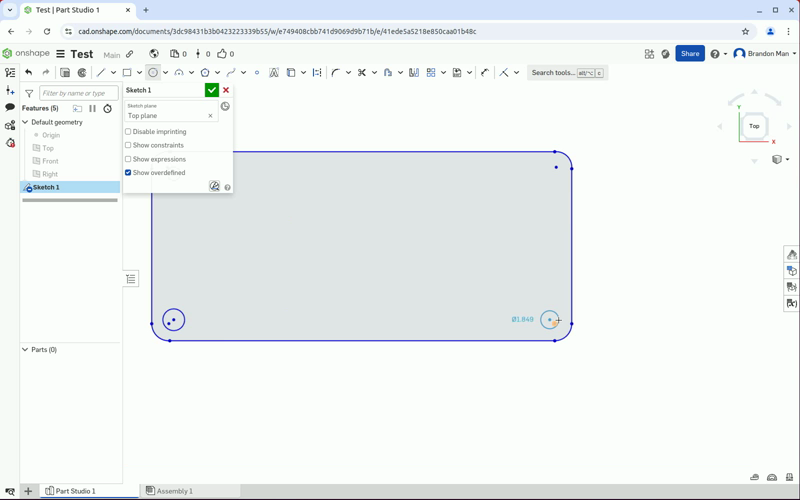
scroll(6)
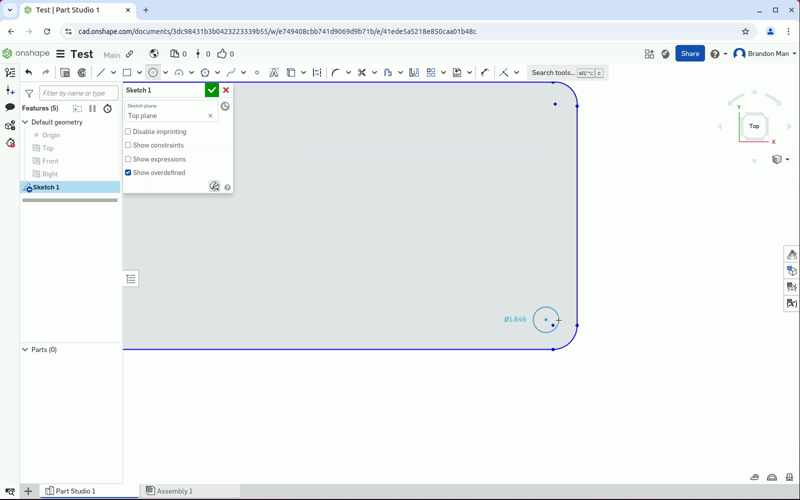
scroll(6)
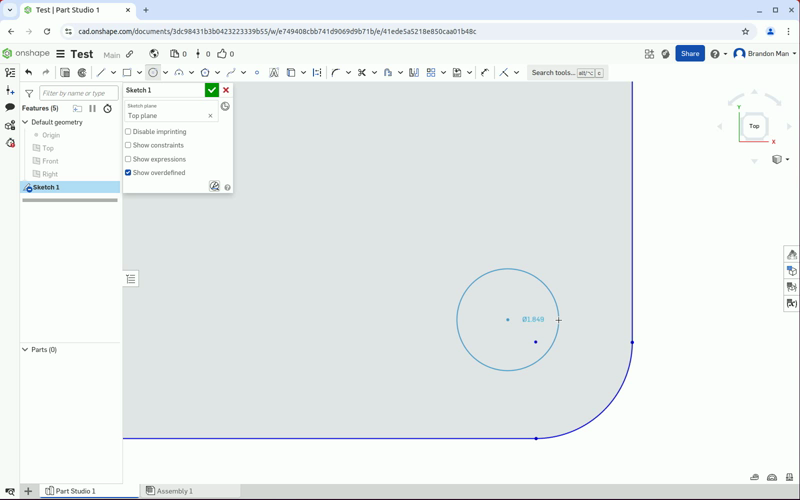
click(558, 319)
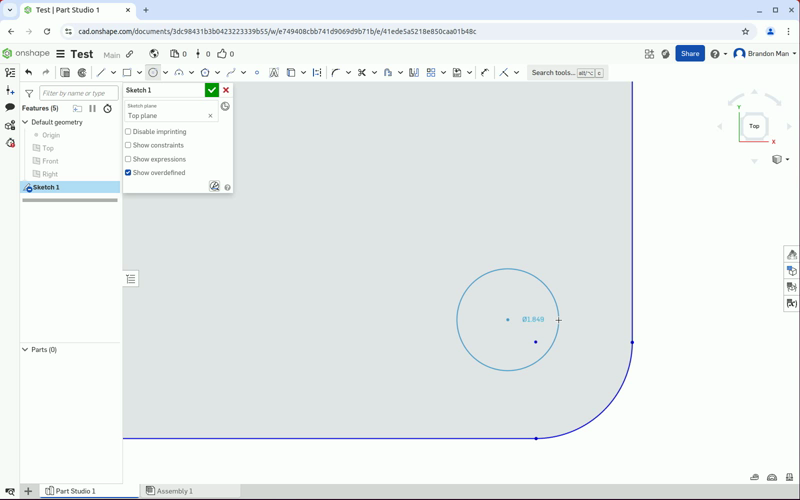
scroll(-6)
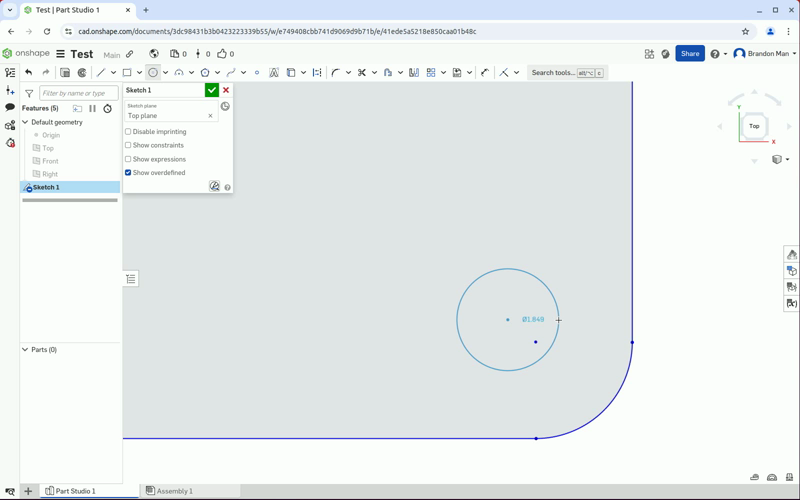
scroll(-6)
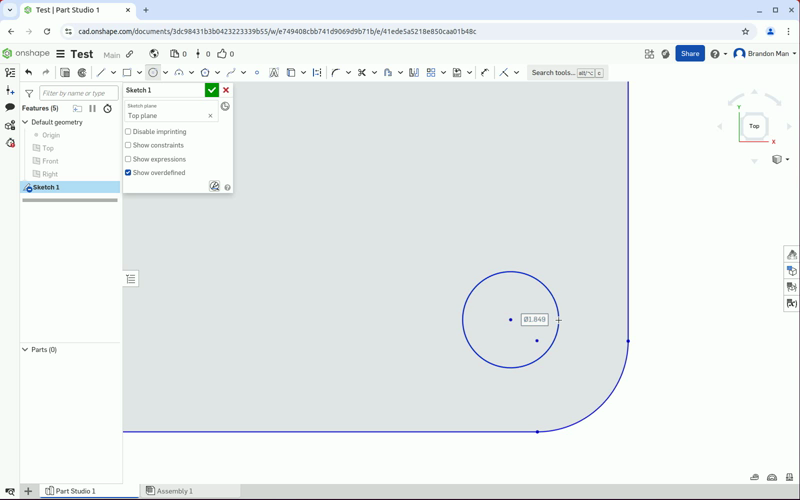
scroll(-6)
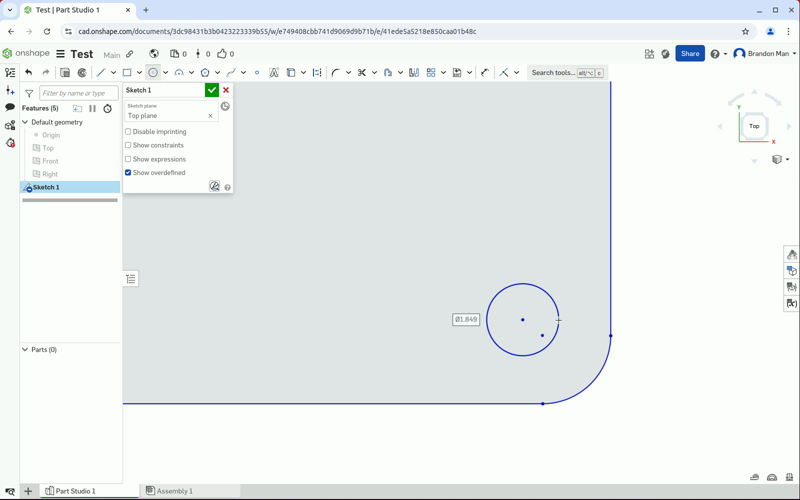
scroll(-6)
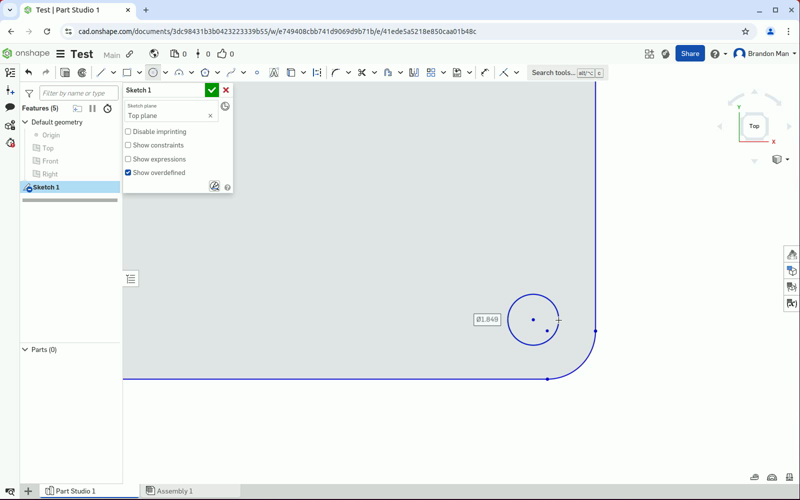
scroll(-6)
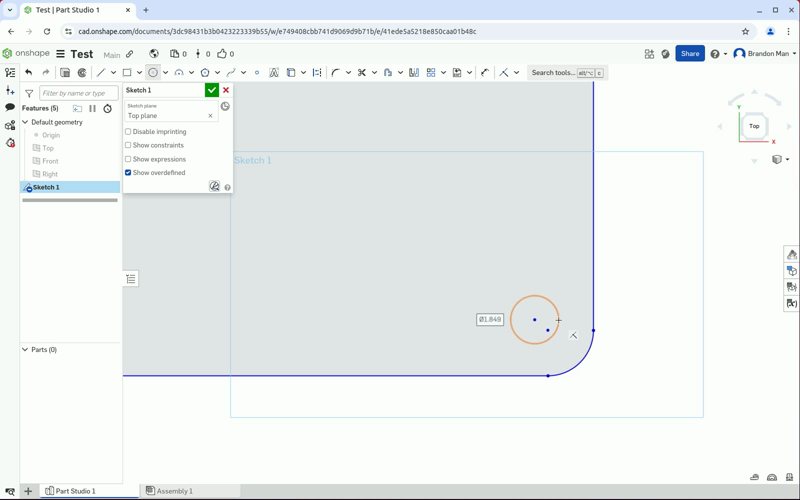
scroll(-6)
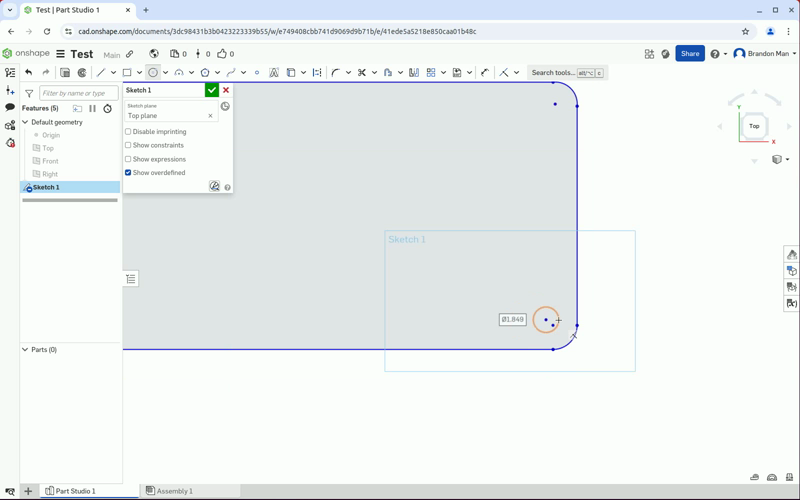
scroll(-6)
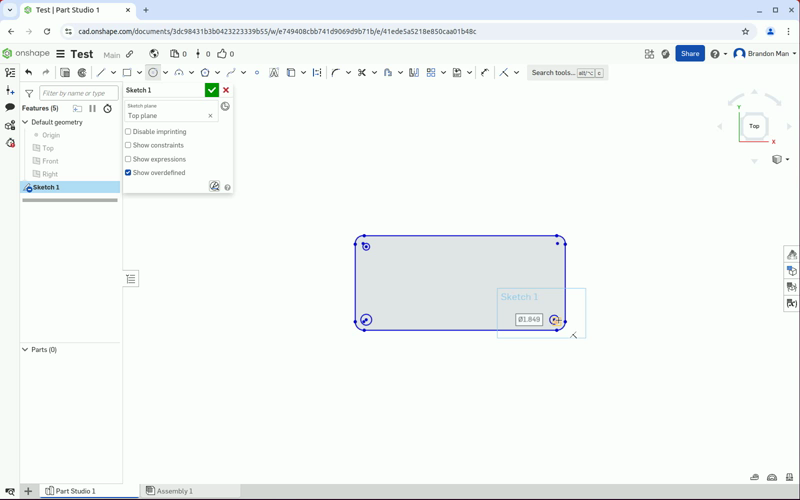
key(esc)
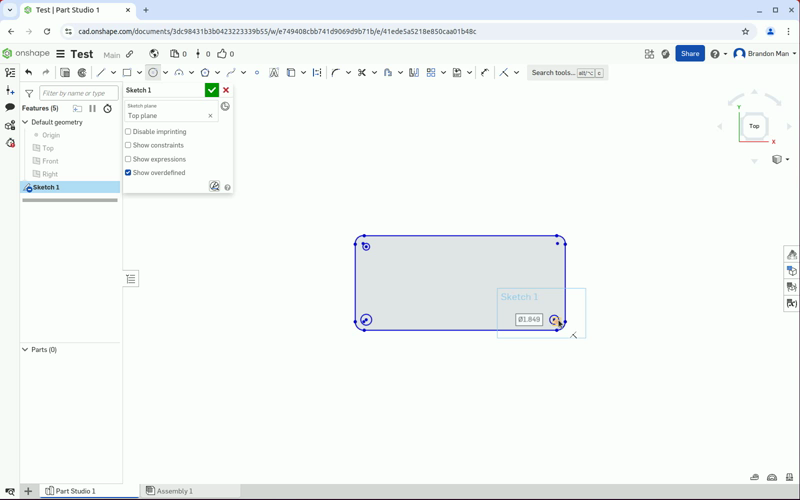
key(c)
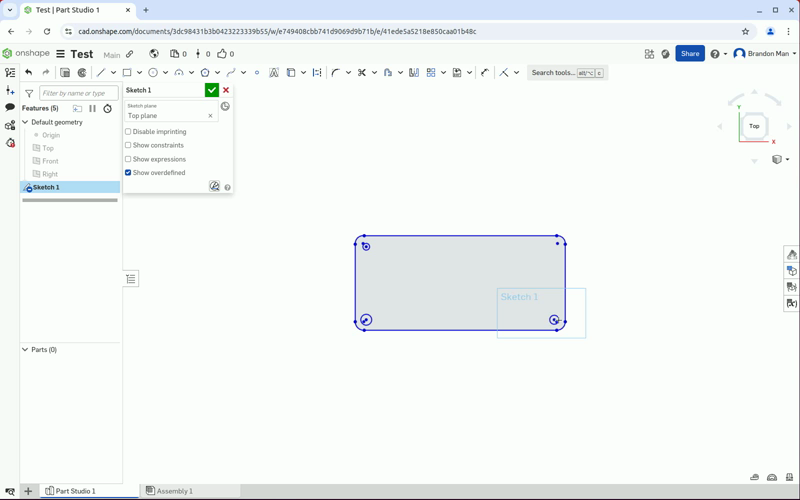
key_down(shift)
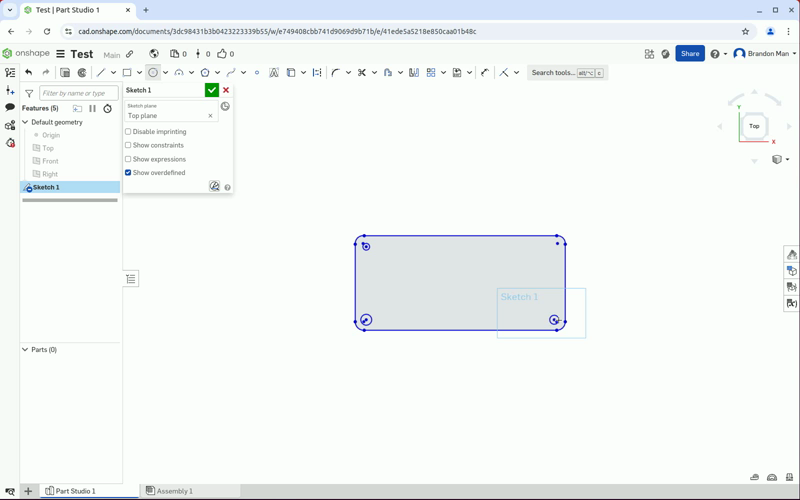
mouse_move(554, 246)
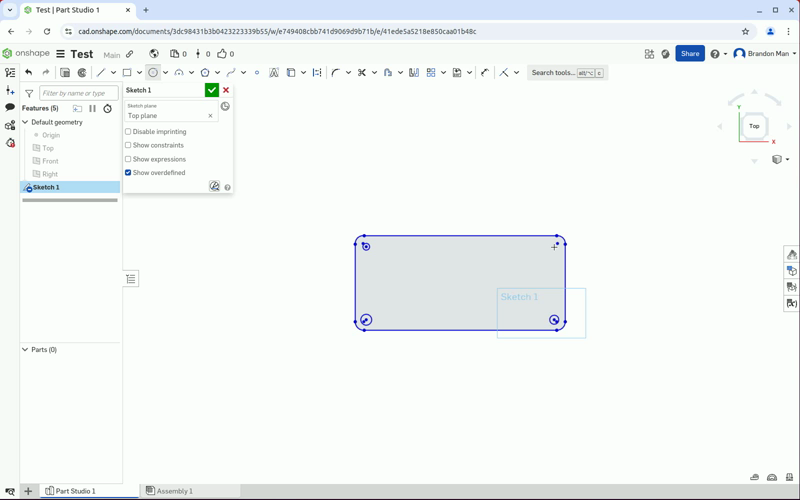
scroll(6)
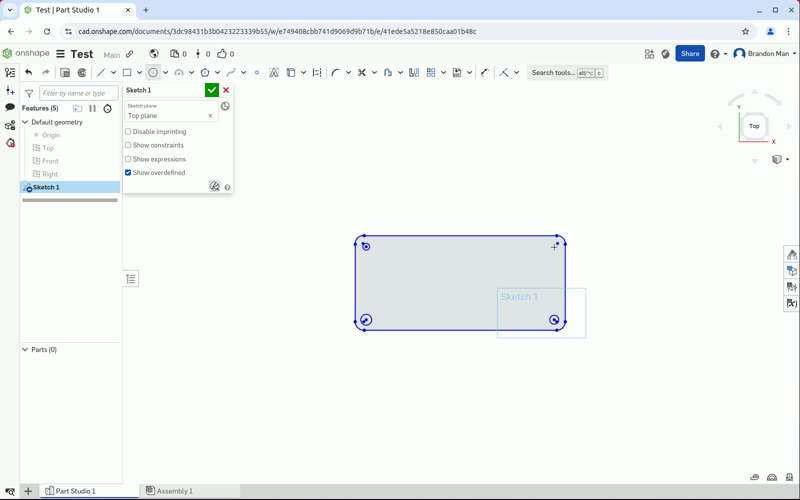
scroll(6)
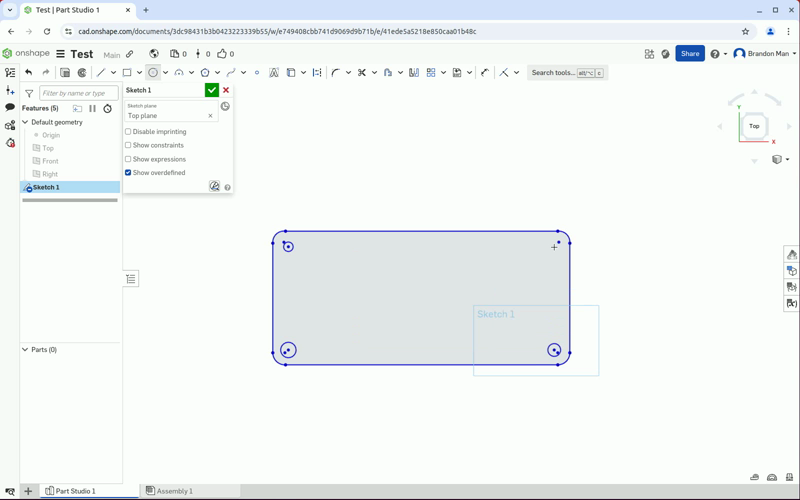
scroll(6)
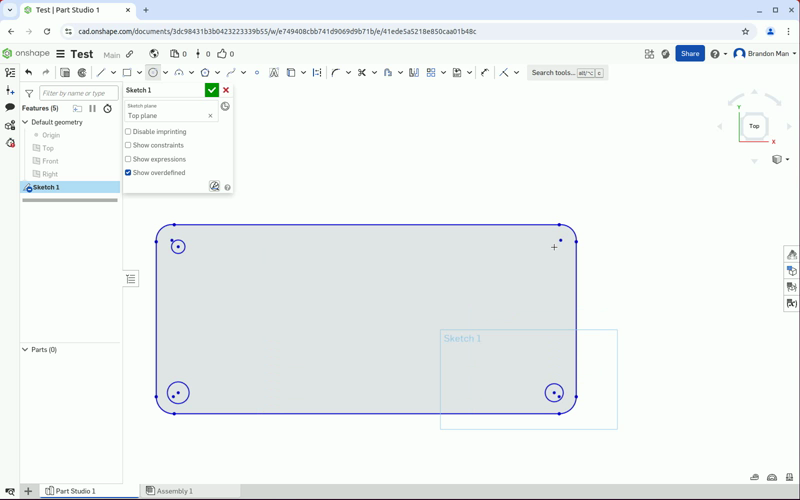
scroll(6)
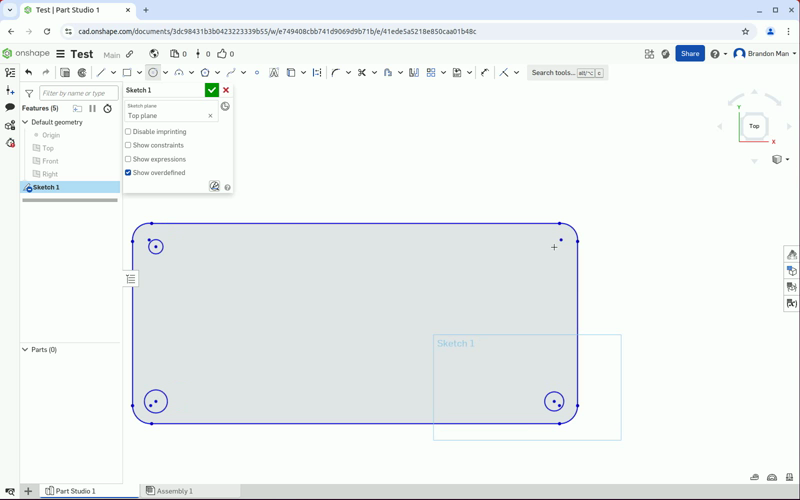
scroll(6)
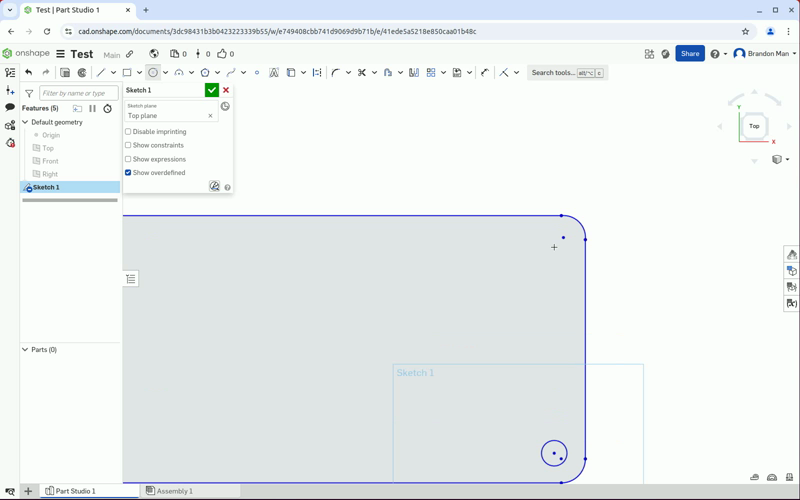
scroll(6)
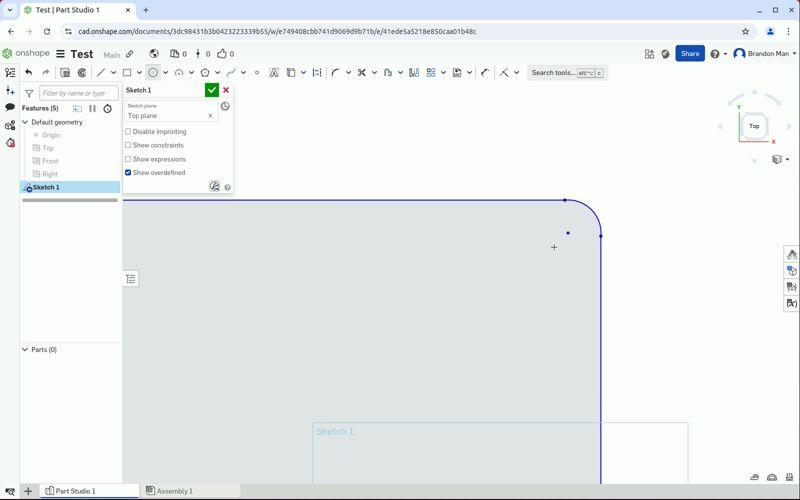
scroll(6)
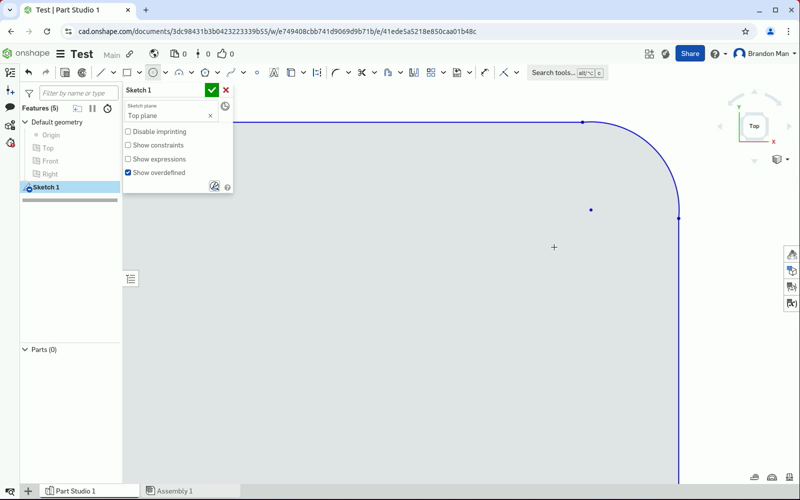
click(554, 246)
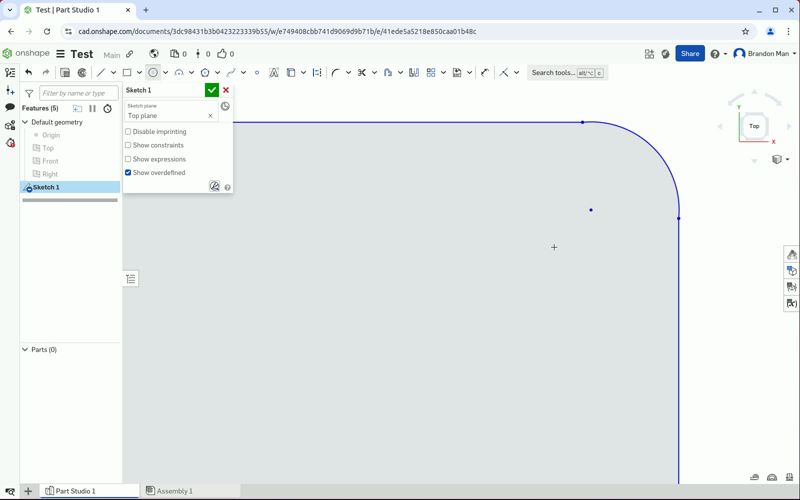
scroll(-6)
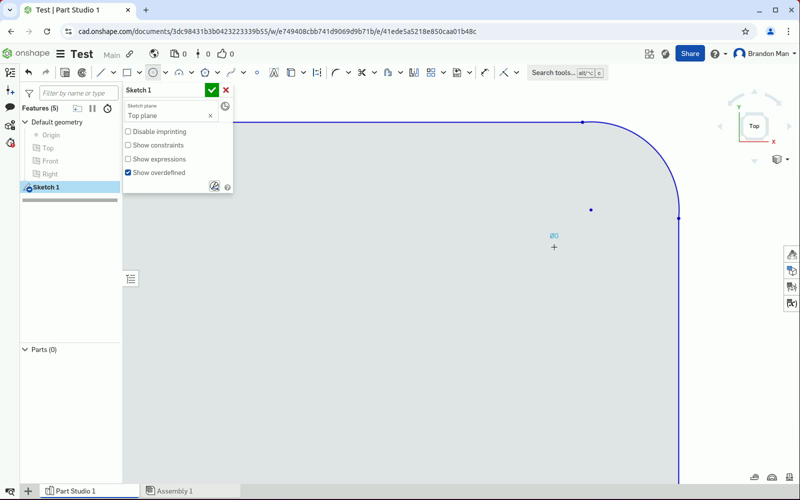
scroll(-6)
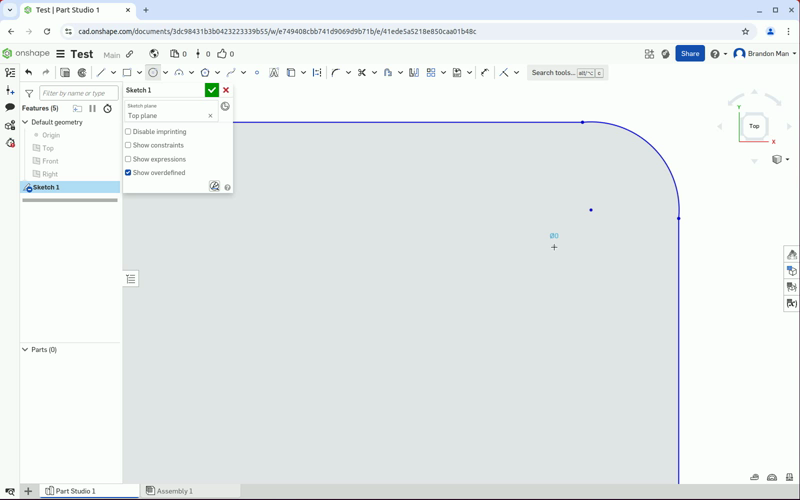
scroll(-6)
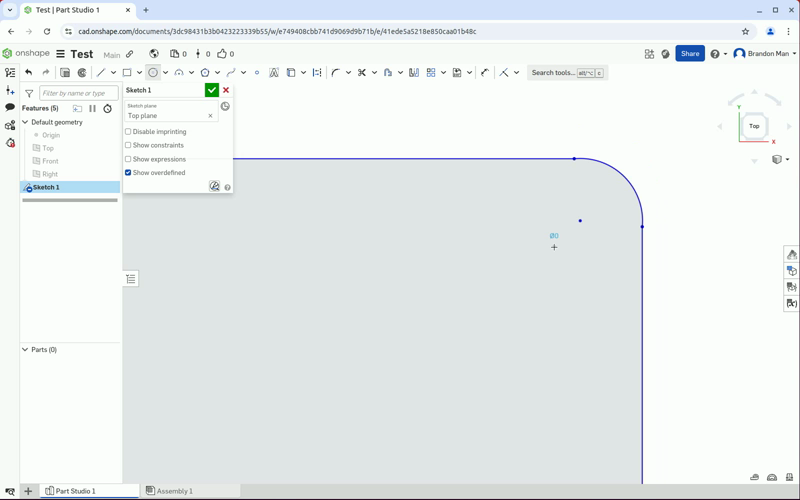
scroll(-6)
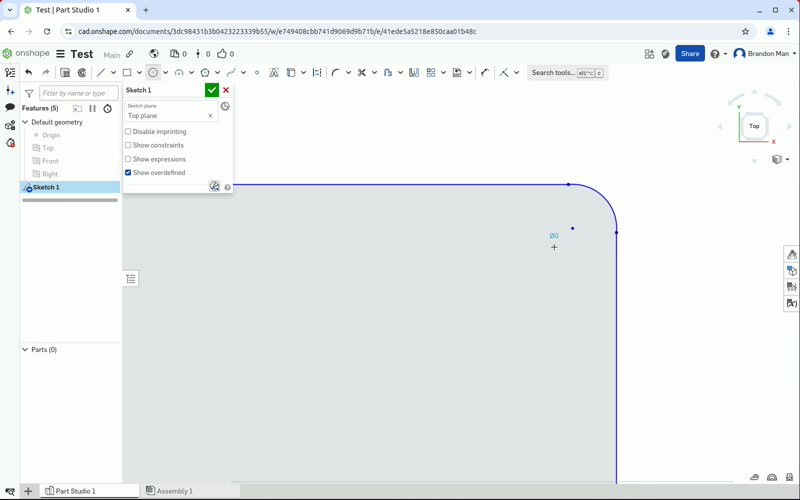
scroll(-6)
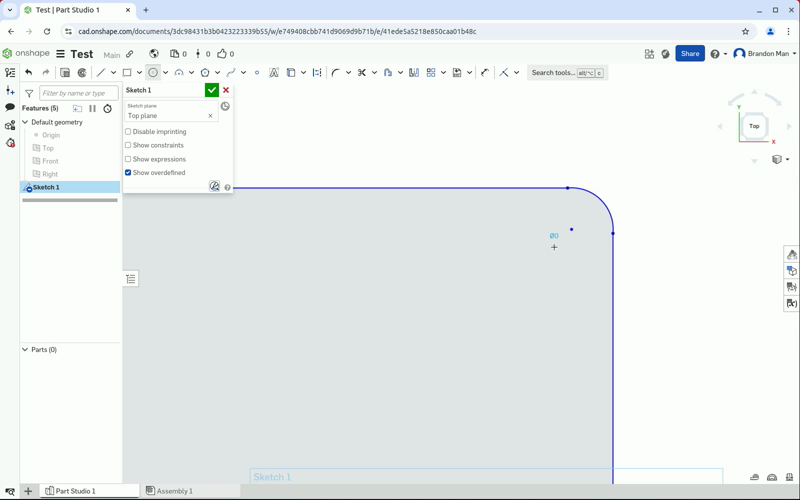
scroll(-6)
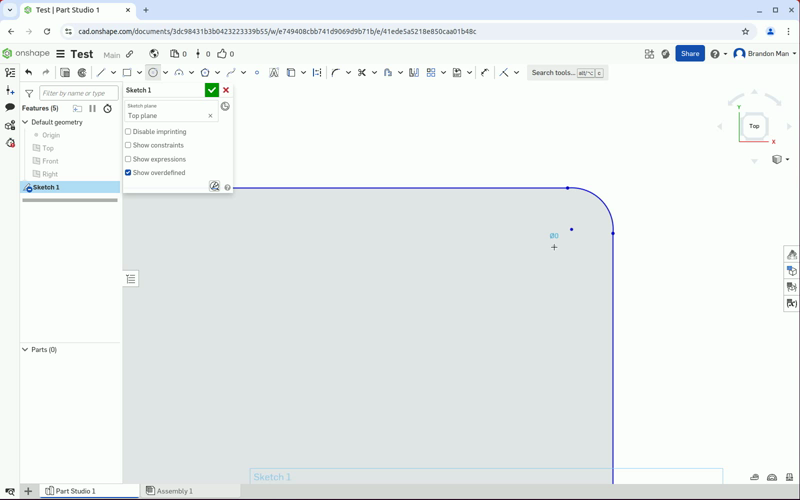
scroll(-6)
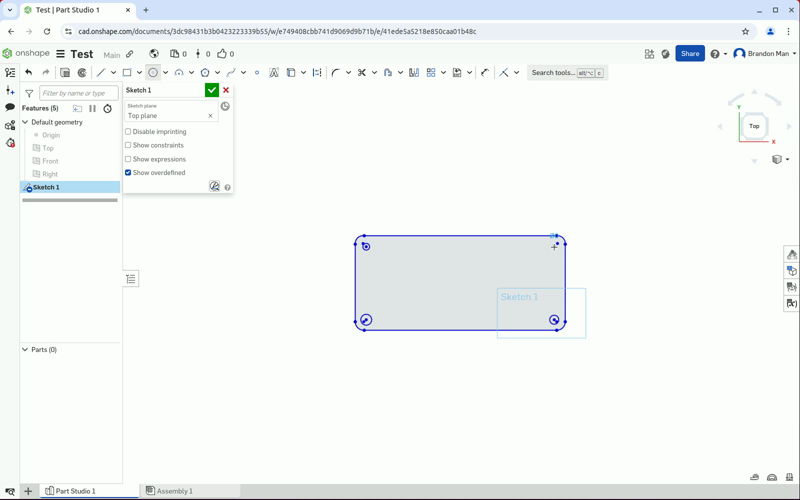
key_up(shift)
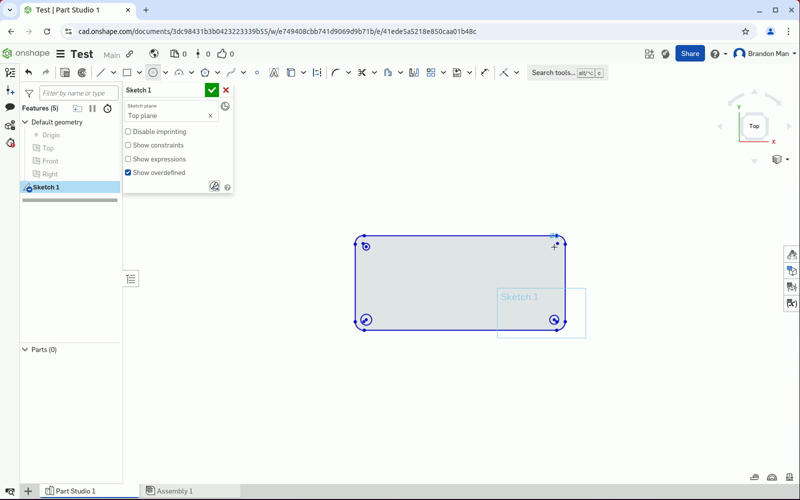
mouse_move(558, 246)
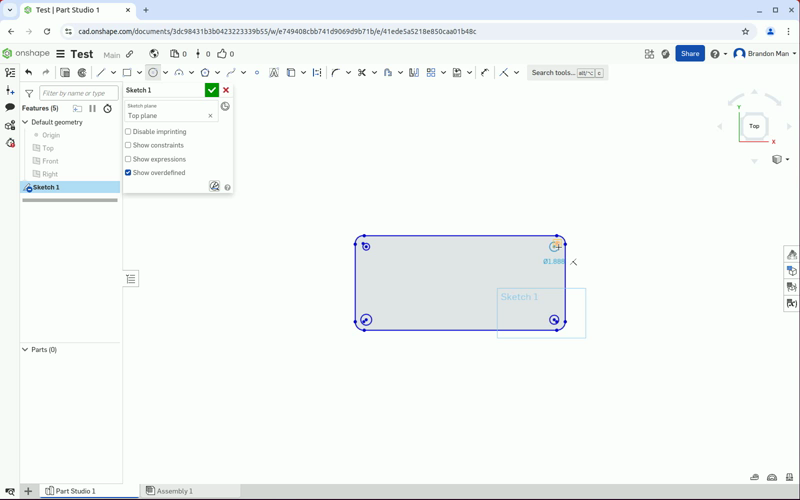
scroll(6)
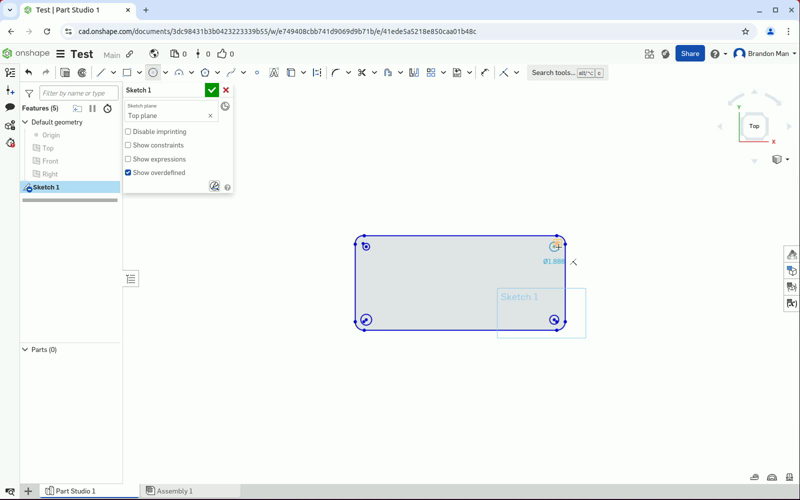
scroll(6)
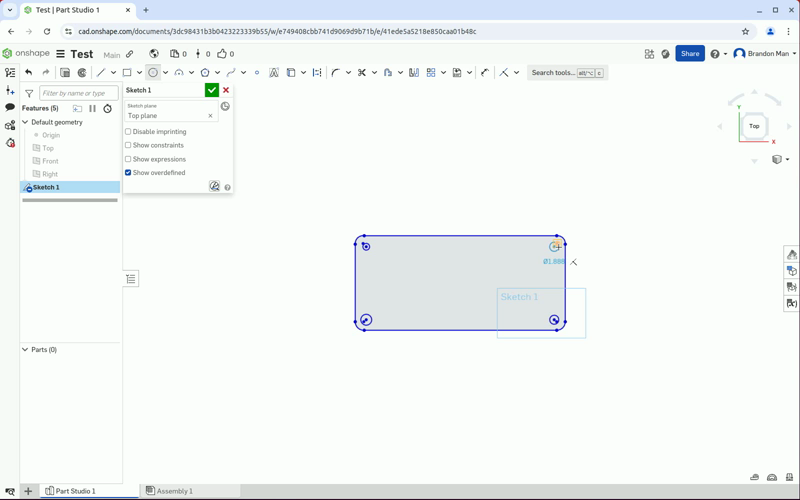
scroll(6)
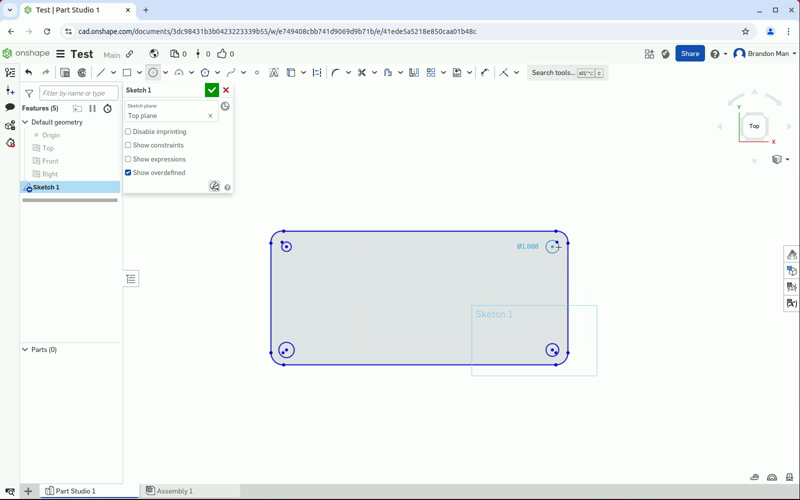
scroll(6)
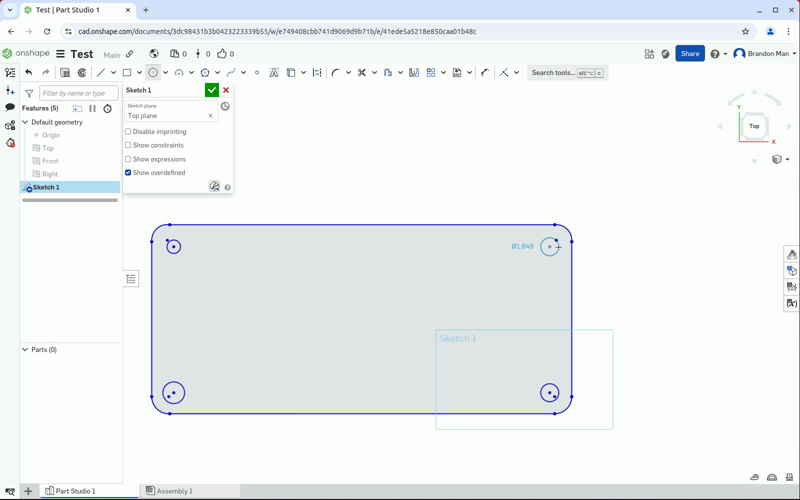
scroll(6)
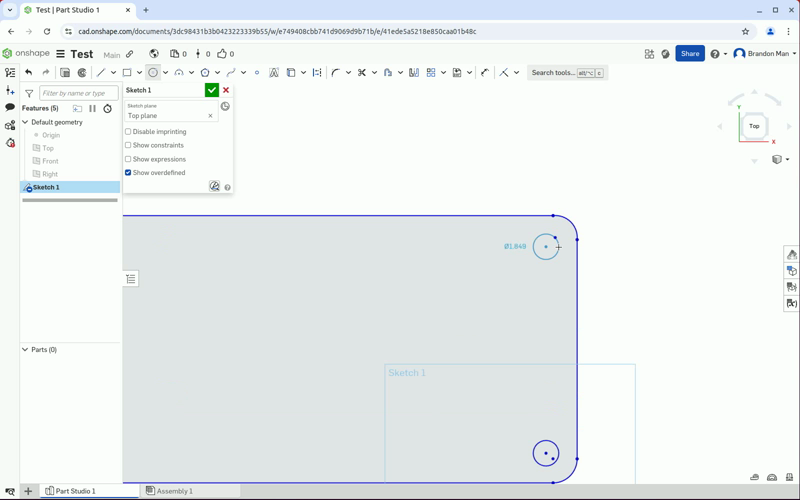
scroll(6)
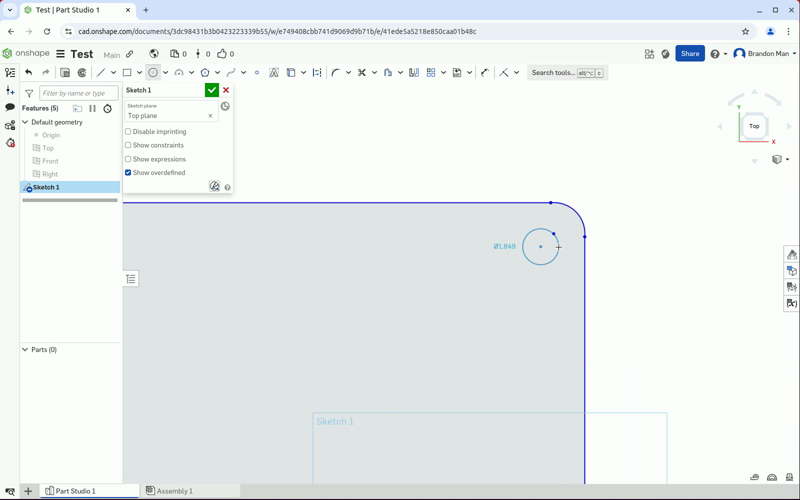
scroll(6)
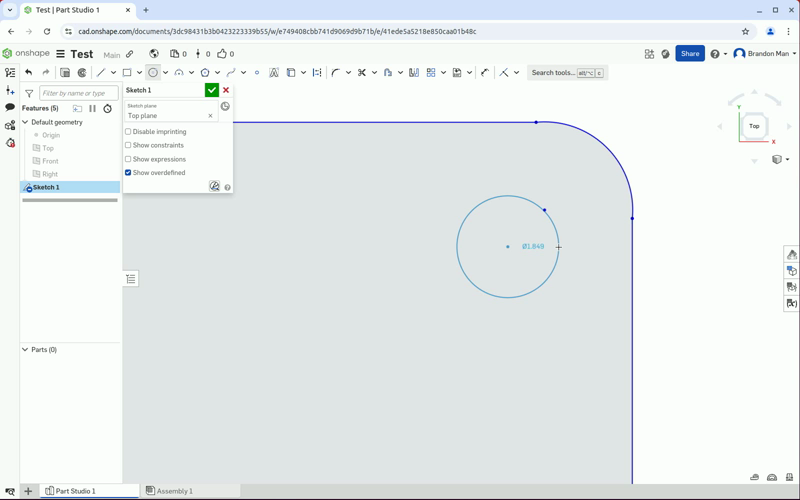
click(558, 246)
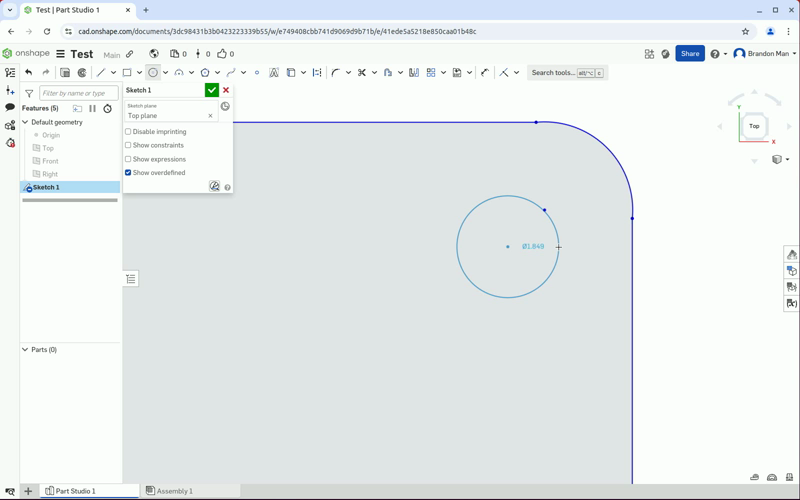
scroll(-6)
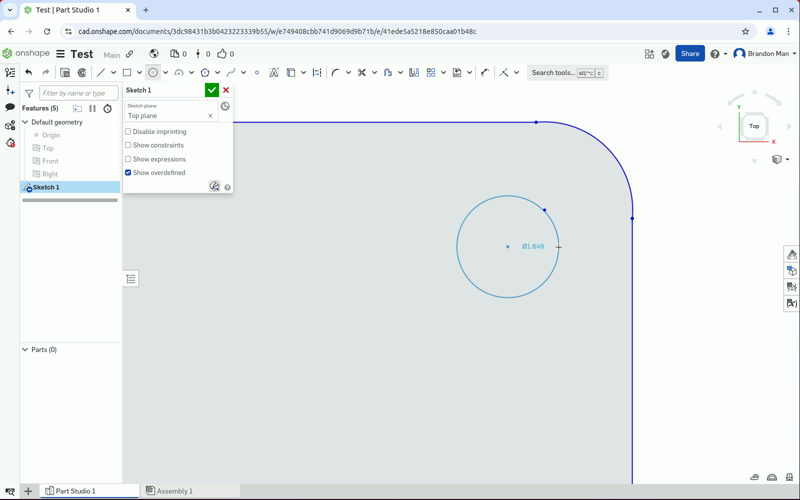
scroll(-6)
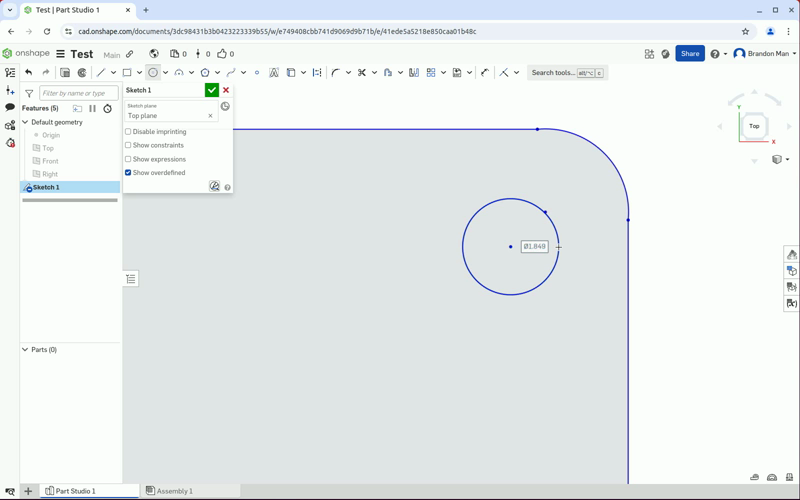
scroll(-6)
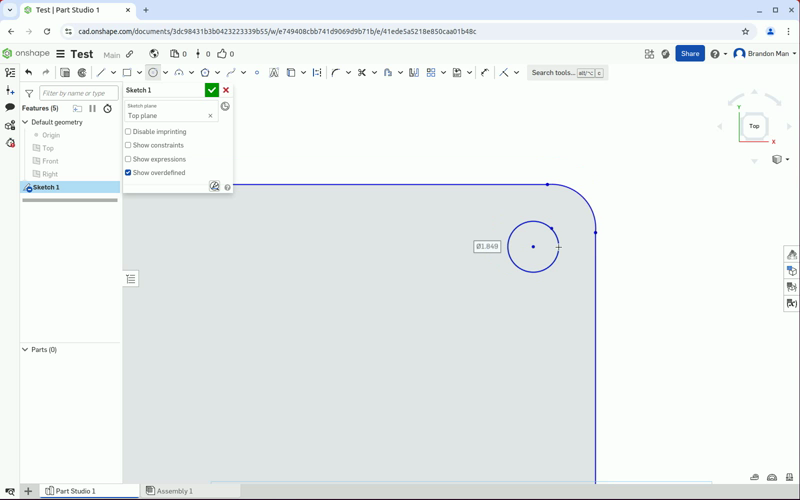
scroll(-6)
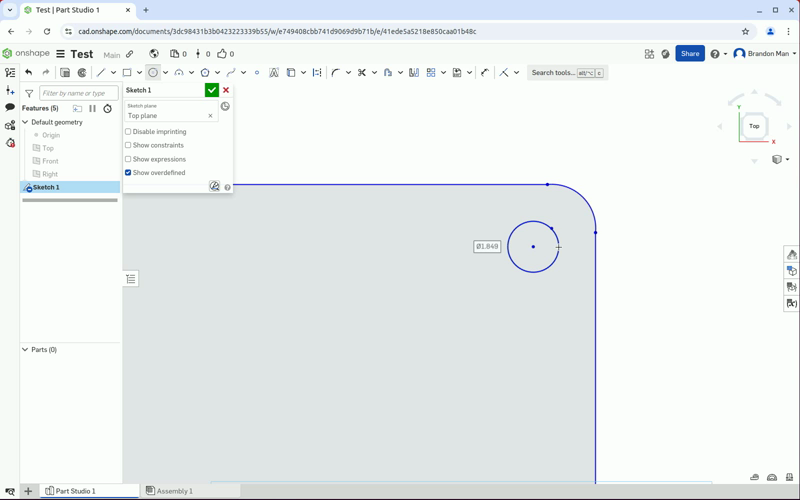
scroll(-6)
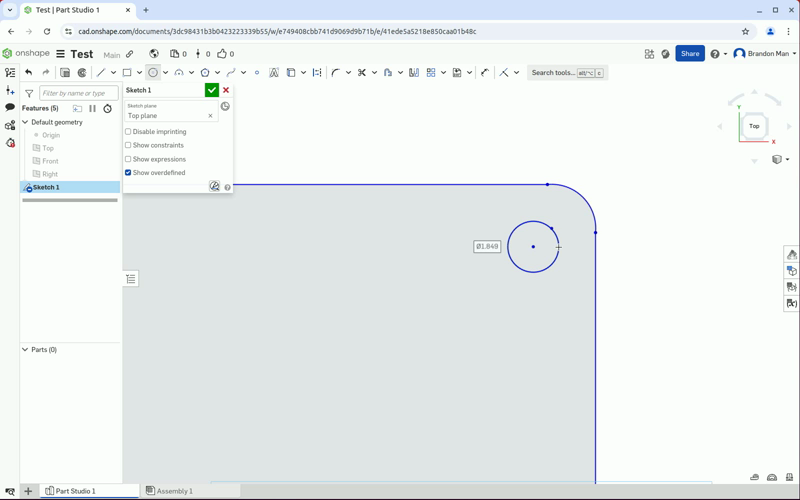
scroll(-6)
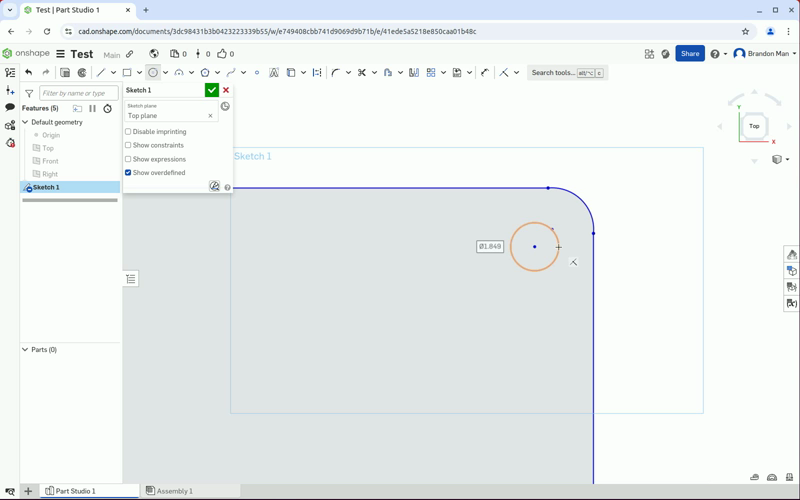
scroll(-6)
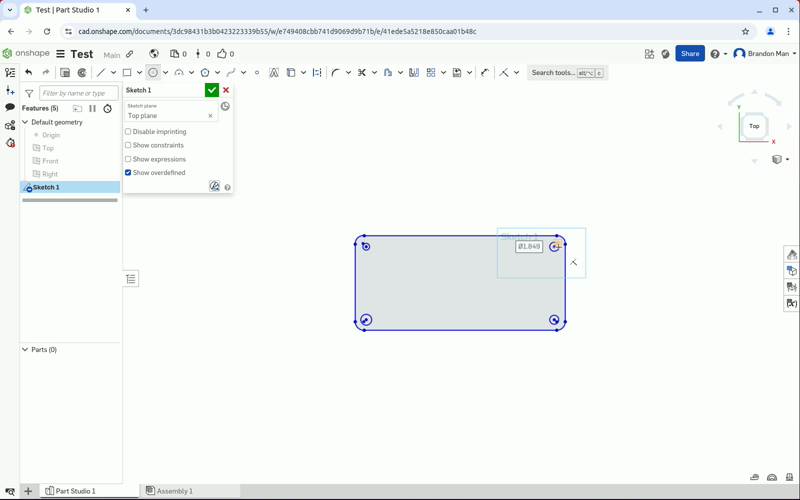
key(esc)
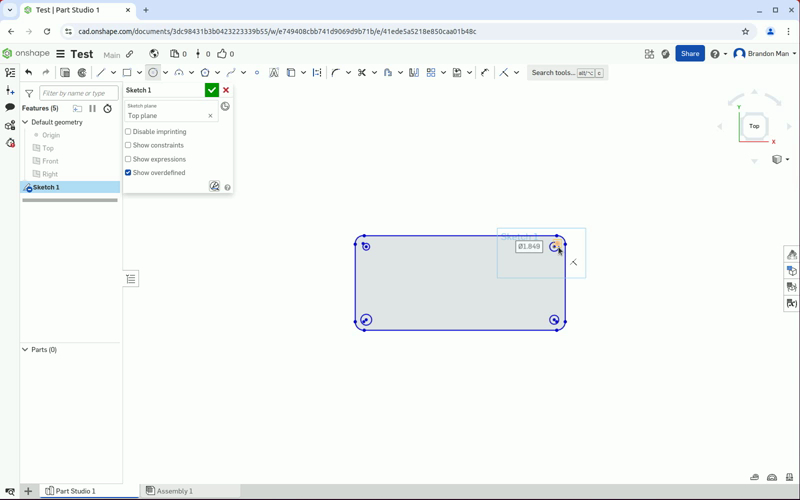
mouse_move(527, 277)
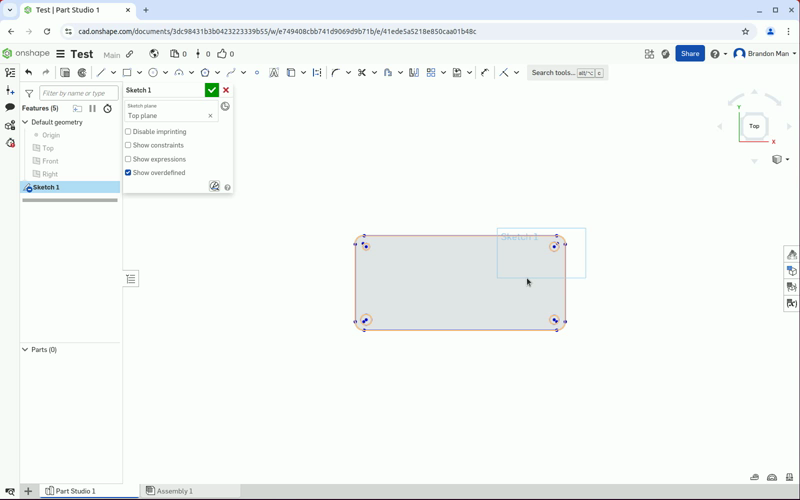
click(527, 277)
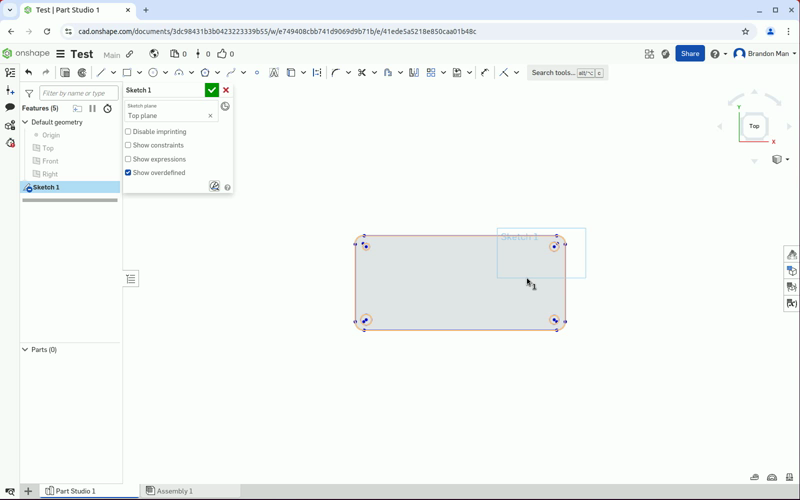
mouse_move(73, 352)
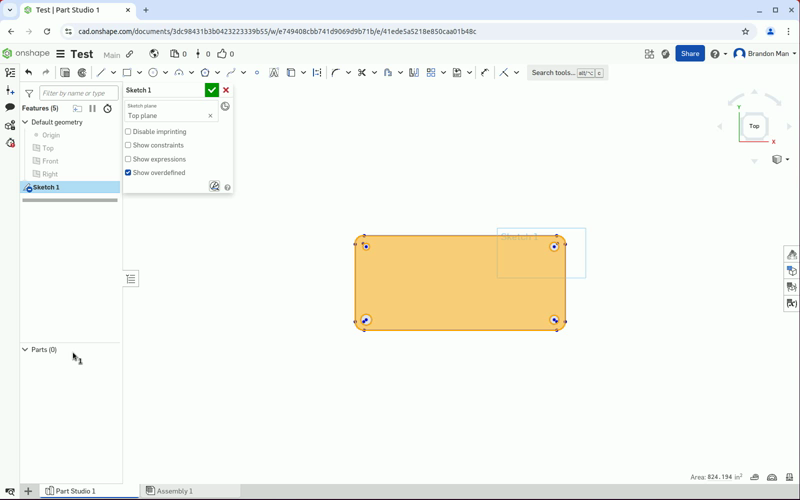
key(shift+y)
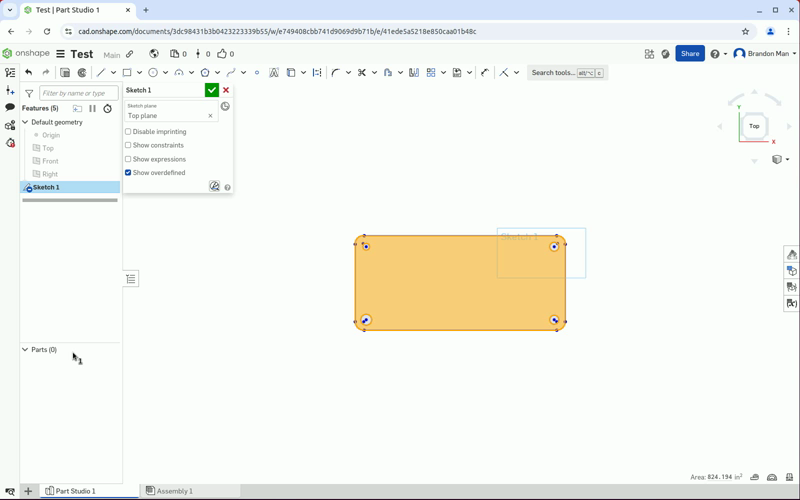
key(shift+e)
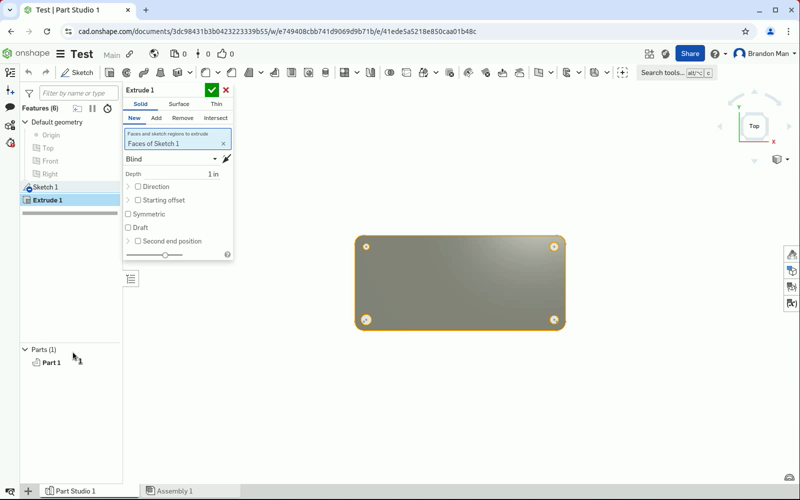
mouse_move(143, 106)
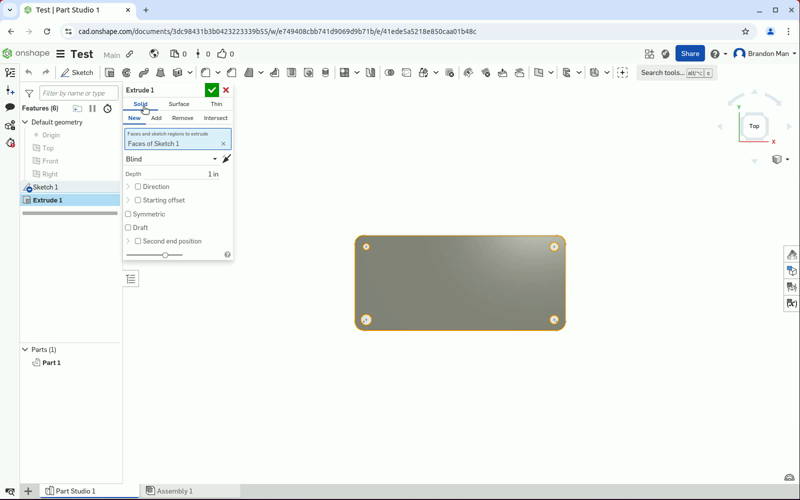
click(143, 106)
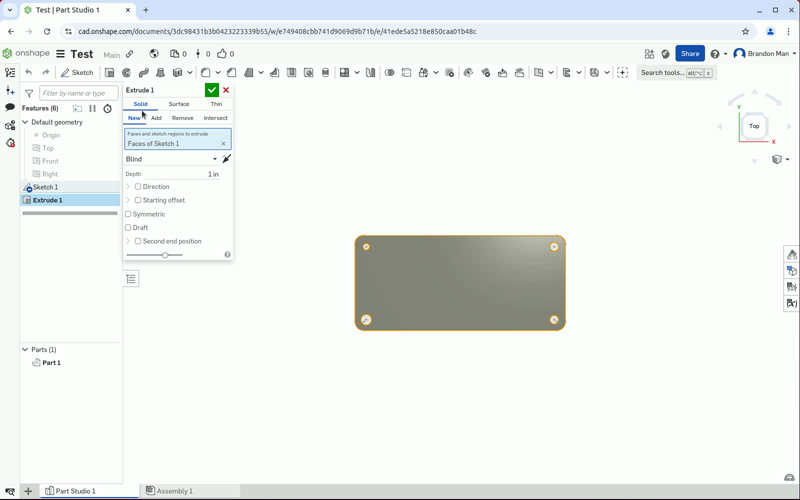
mouse_move(137, 120)
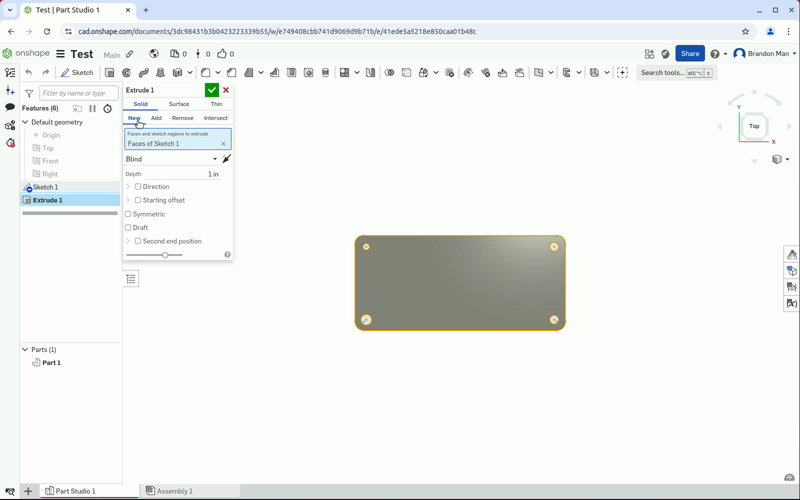
click(137, 120)
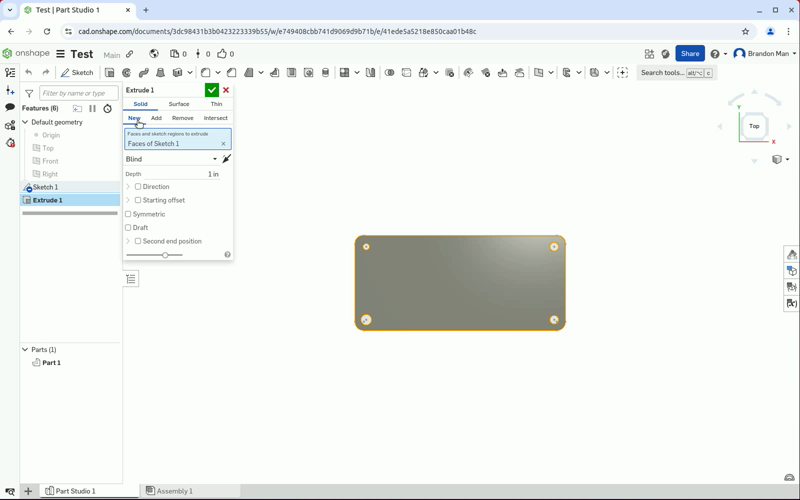
key(tab, 4)
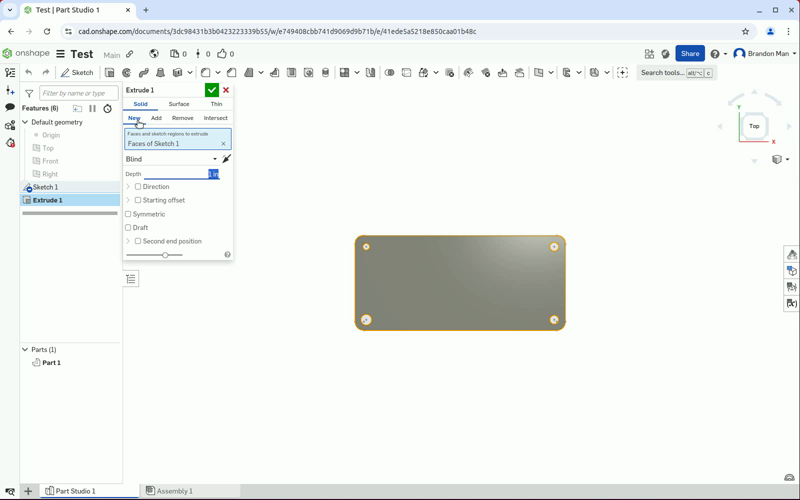
text(0.963)
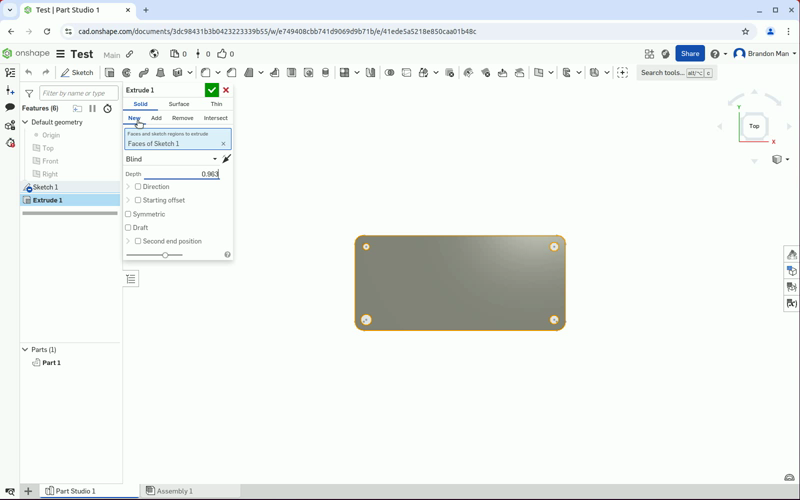
key(enter)
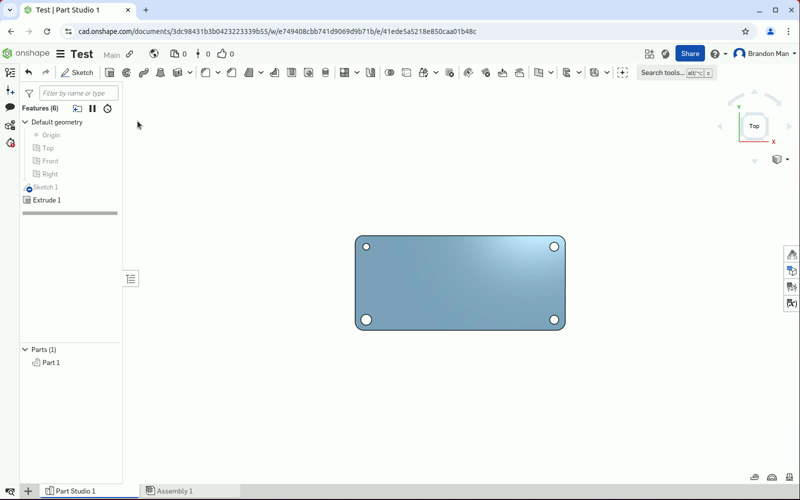
key(shift+h)
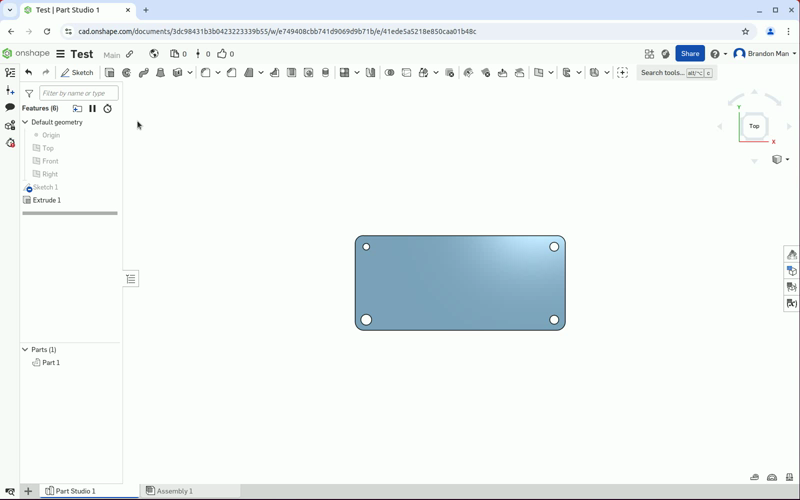
key(shift+h)
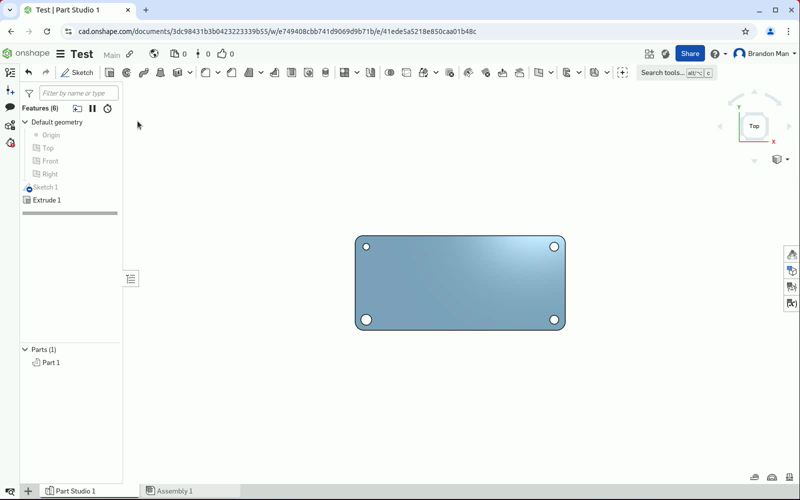
mouse_move(73, 189)
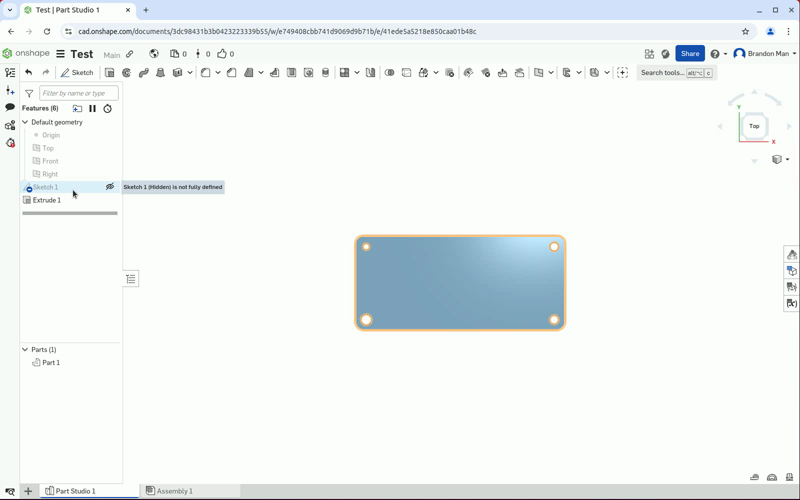
click(73, 189)
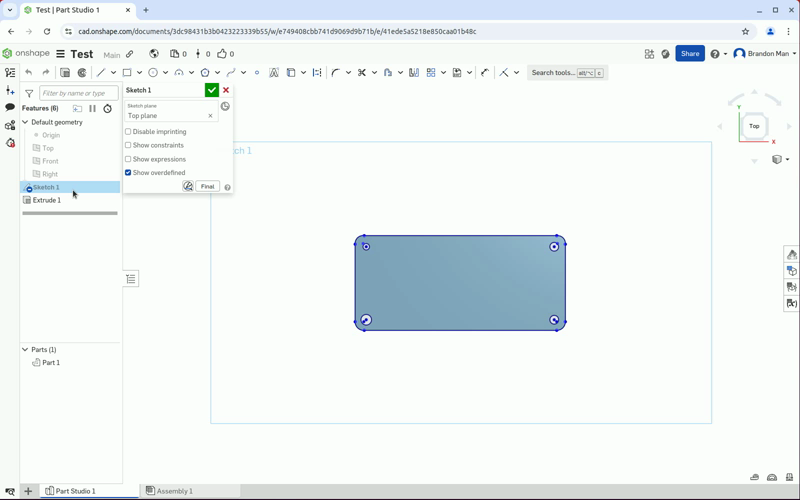
mouse_move(229, 92)
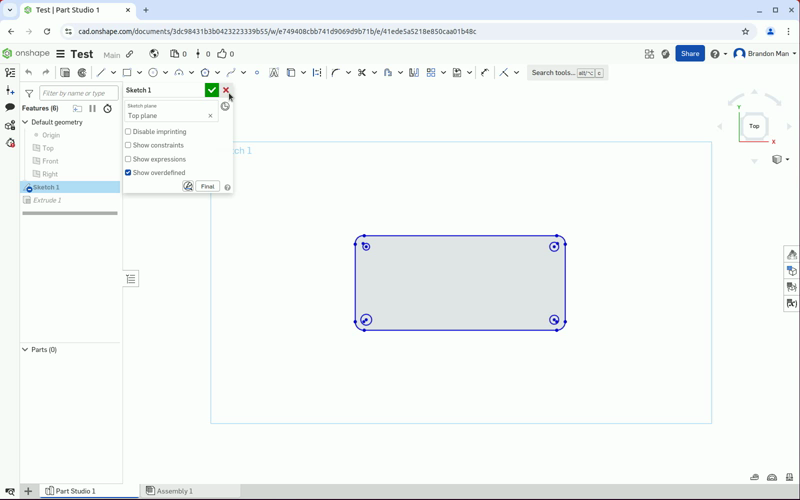
click(229, 92)
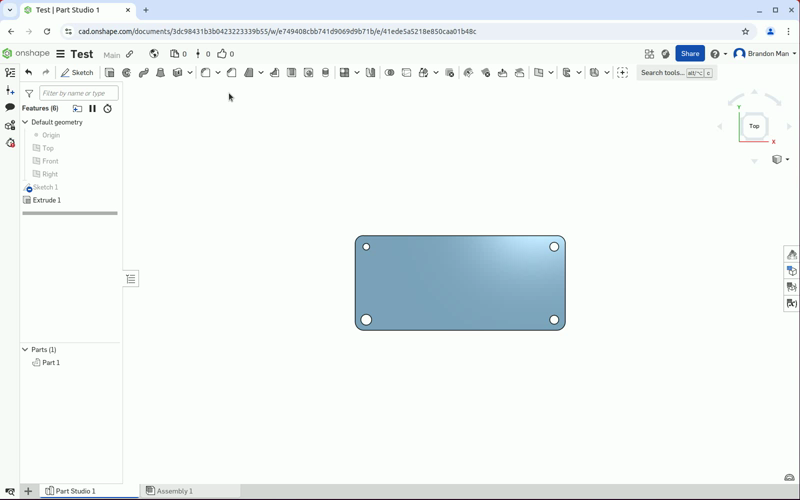
mouse_move(541, 75)
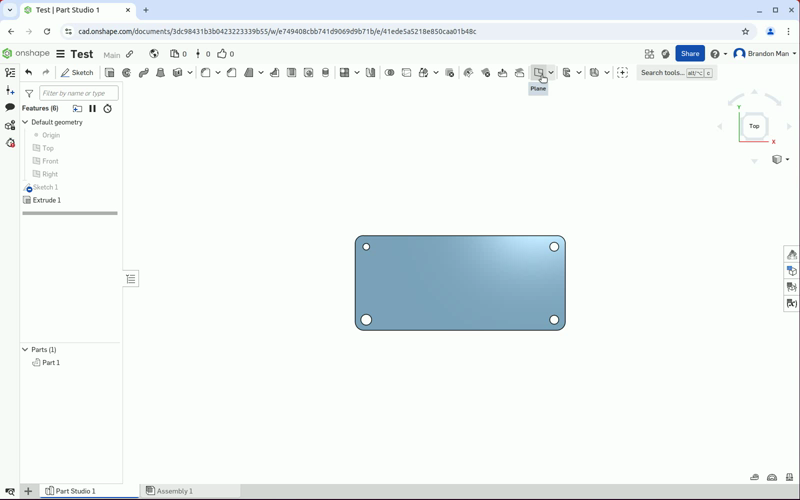
click(541, 75)
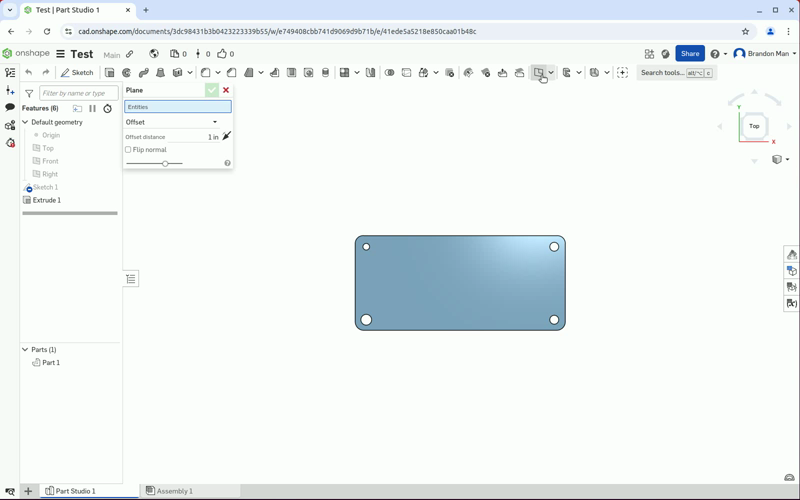
mouse_move(73, 150)
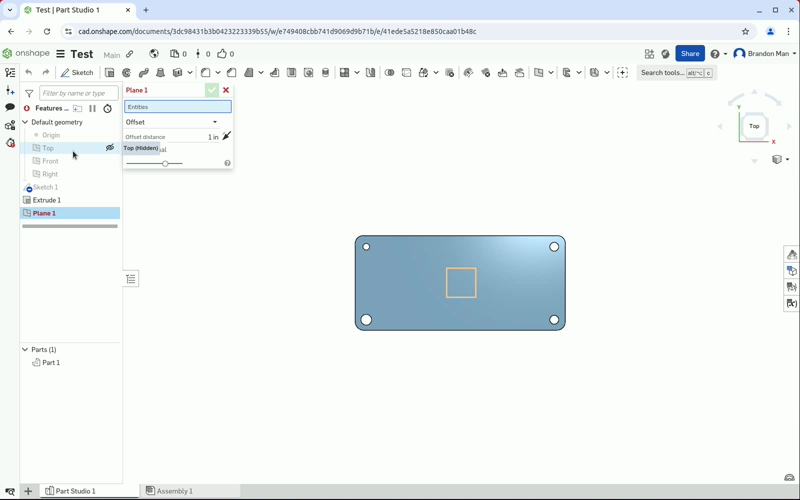
click(73, 150)
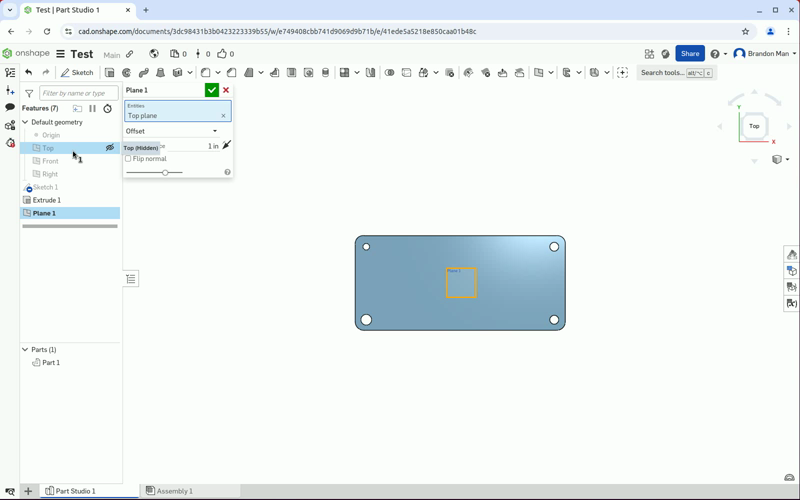
key(tab, 2)
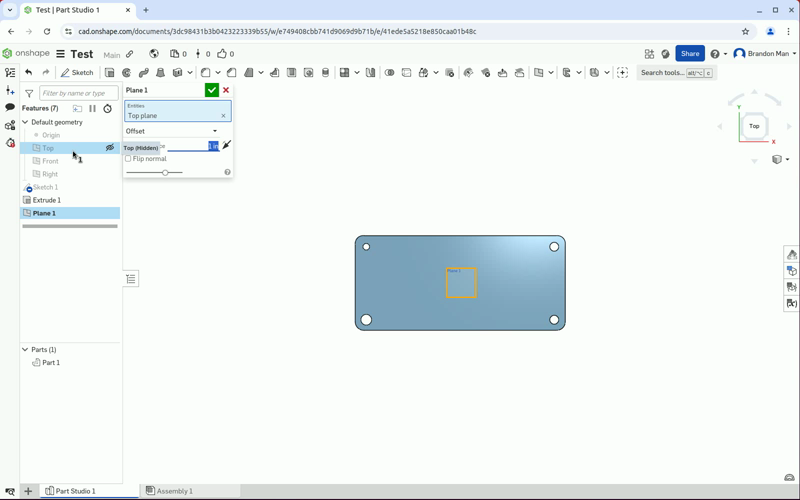
text(0.955)
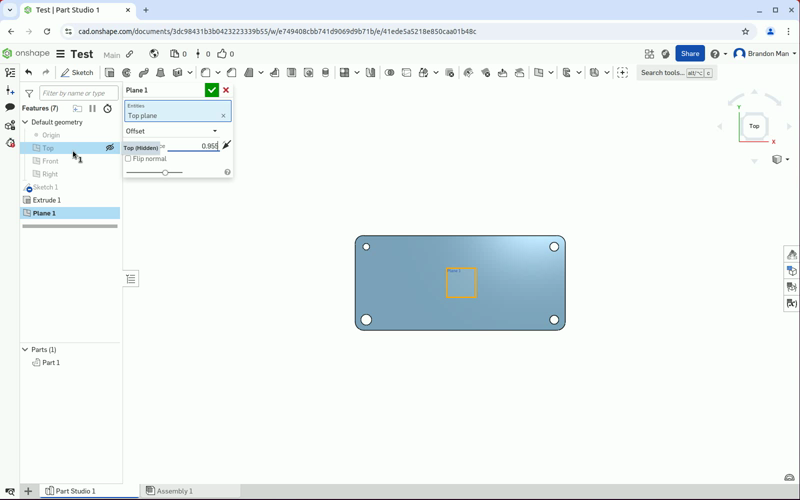
key(enter, 2)
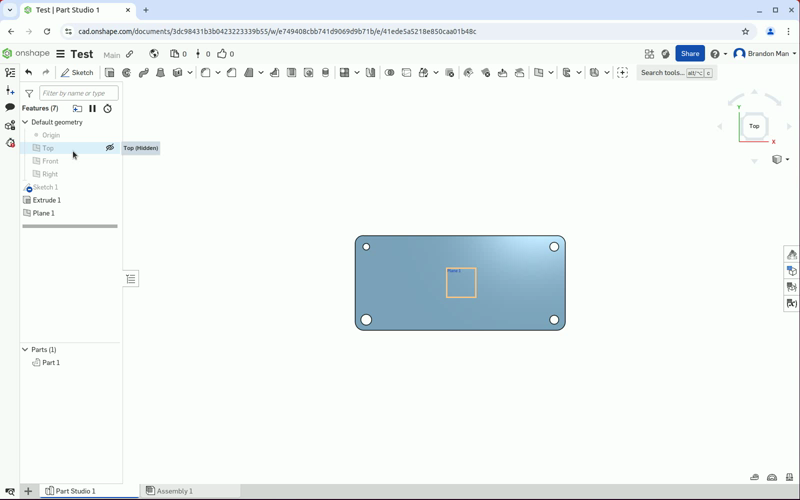
key(shift+s)
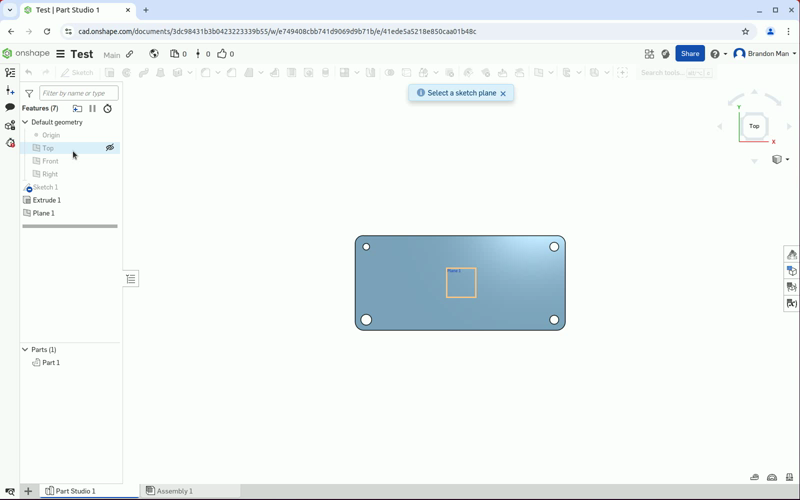
mouse_move(73, 215)
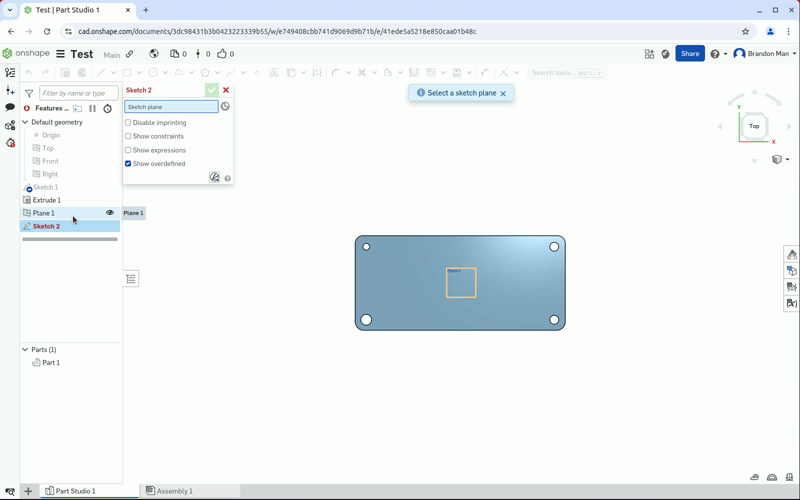
click(73, 215)
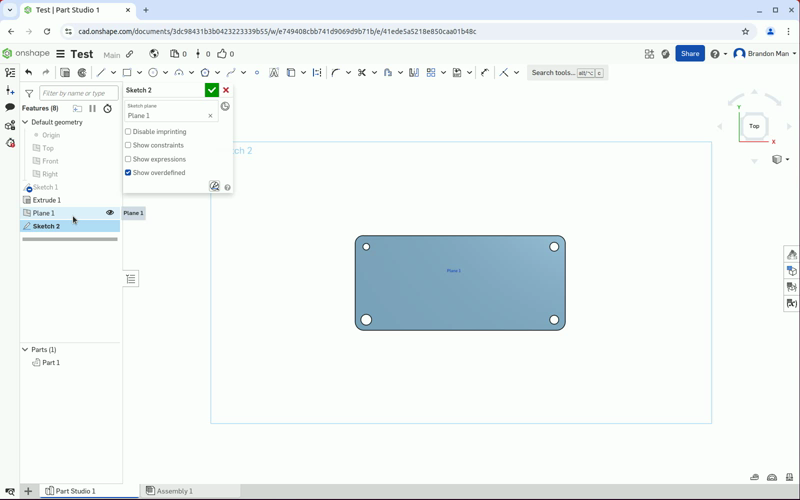
mouse_move(73, 352)
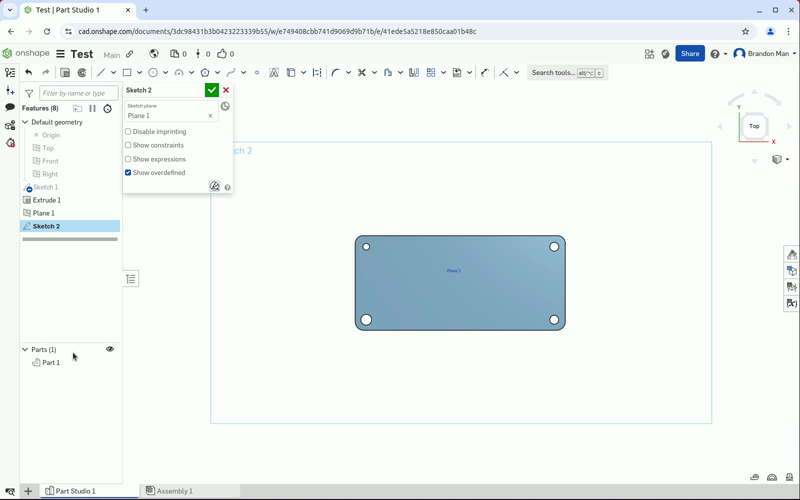
key(y)
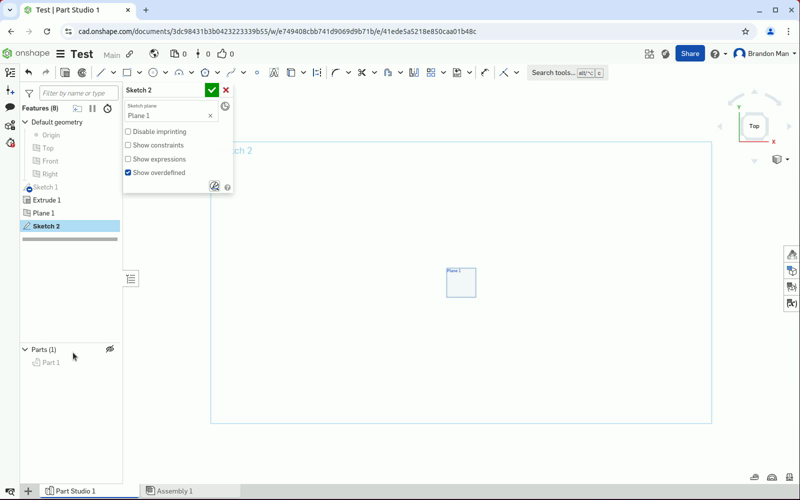
key(l)
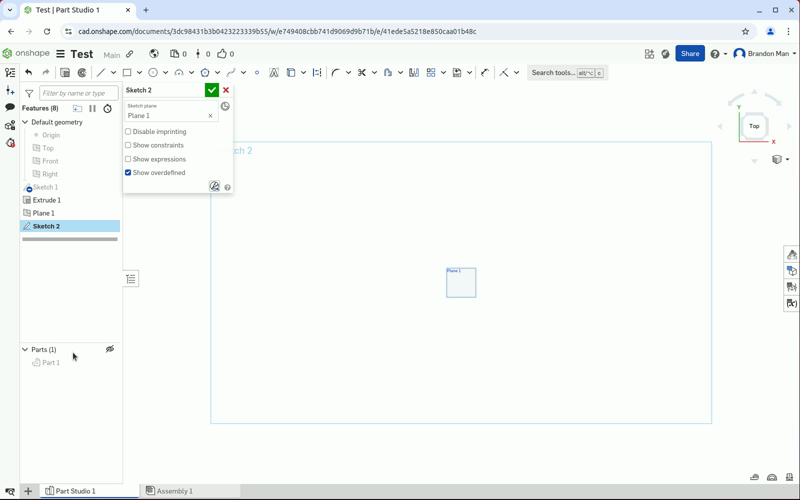
key_down(shift)
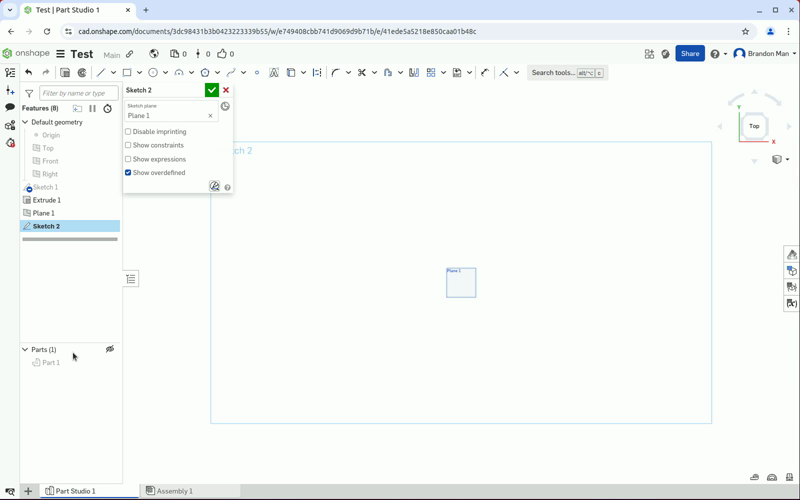
mouse_move(430, 308)
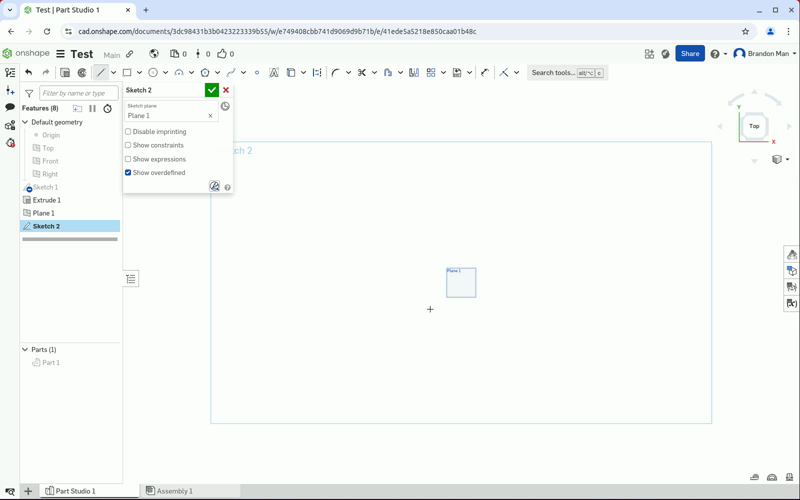
click(430, 308)
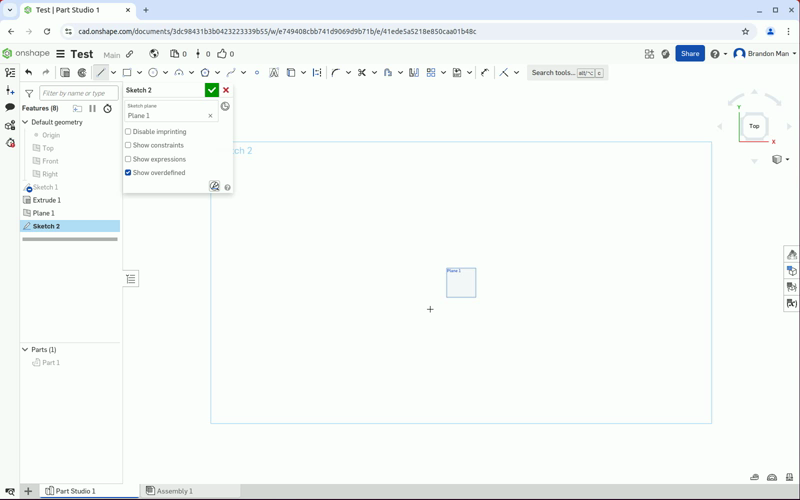
key_up(shift)
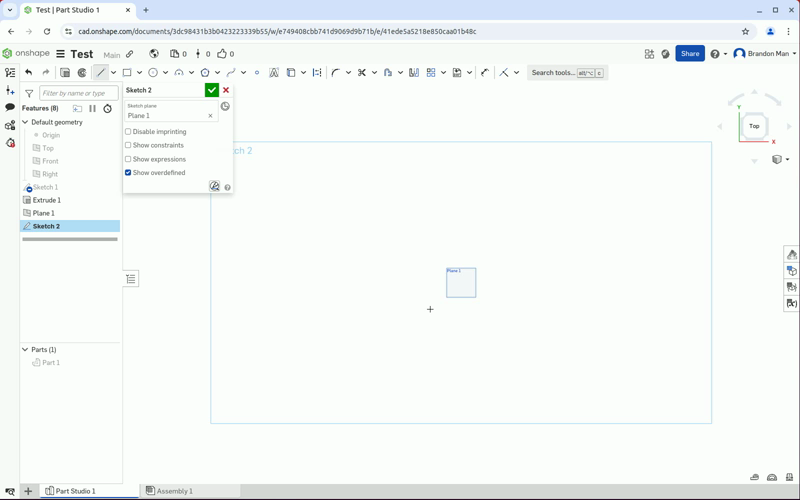
key_down(shift)
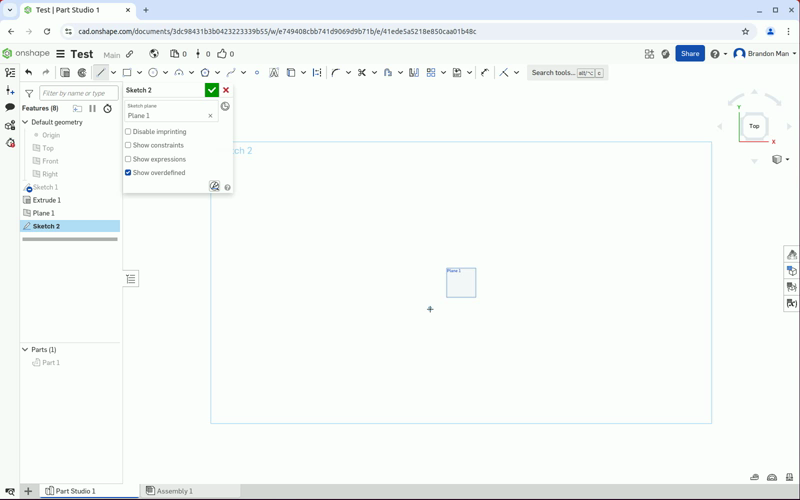
mouse_move(460, 308)
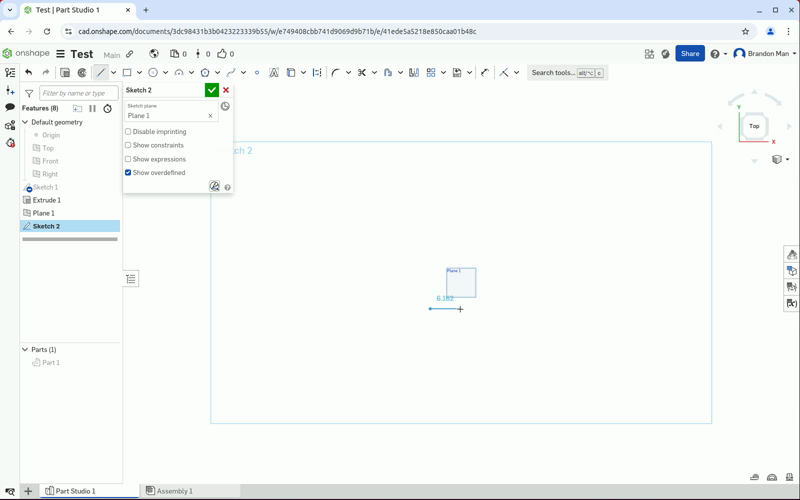
mouse_move(469, 308)
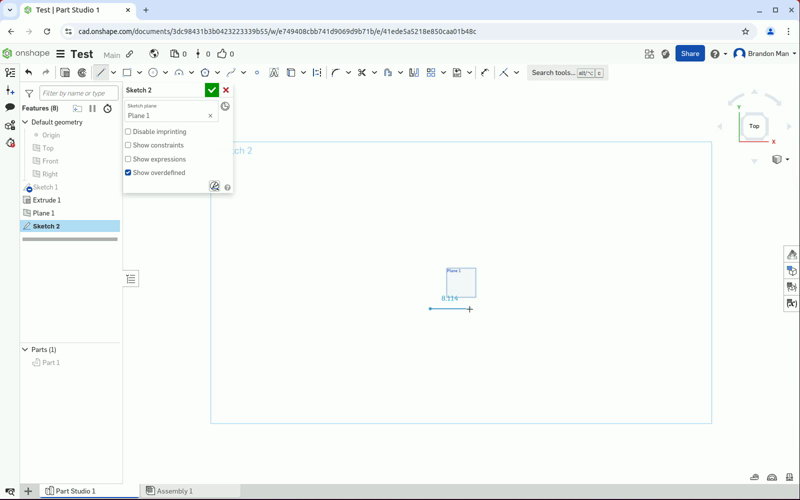
click(469, 308)
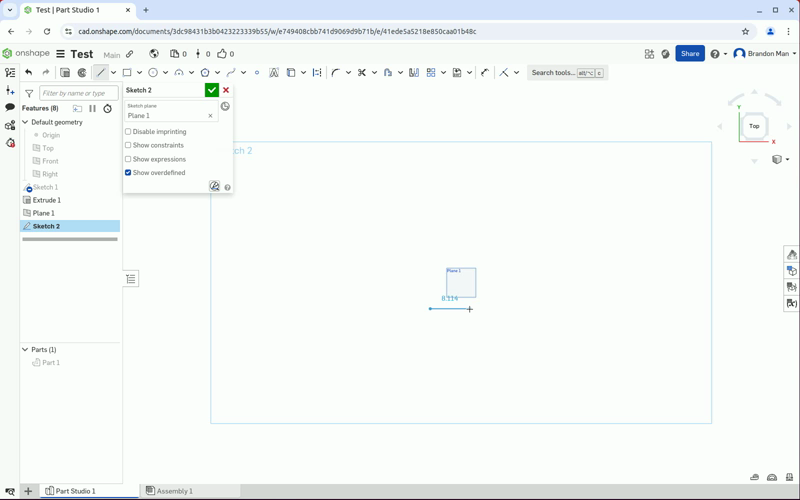
key_up(shift)
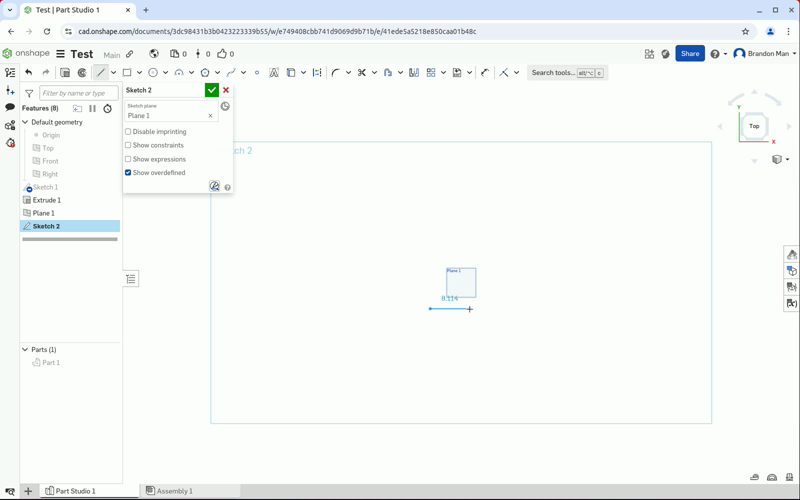
key_down(shift)
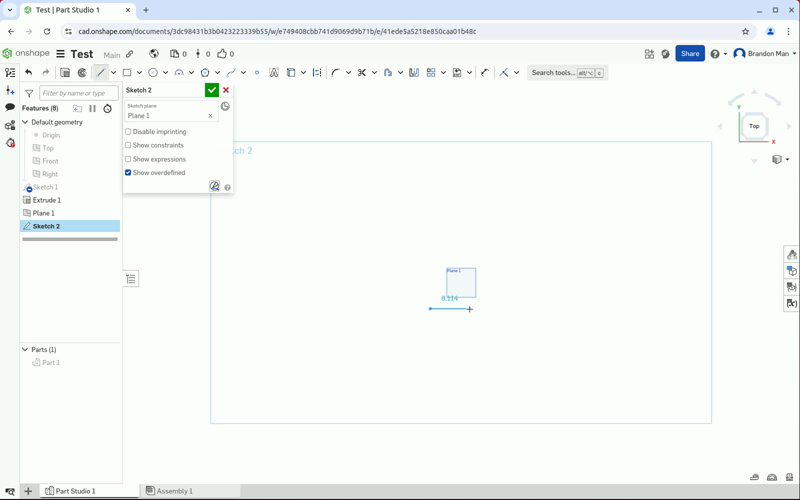
mouse_move(499, 308)
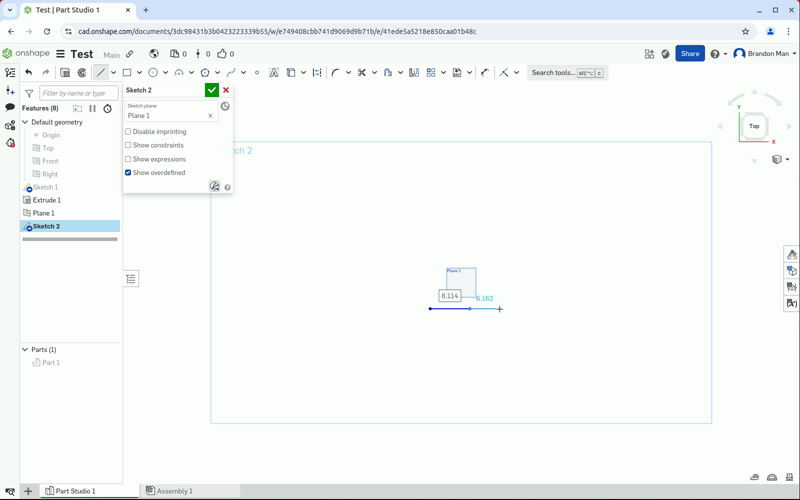
mouse_move(469, 269)
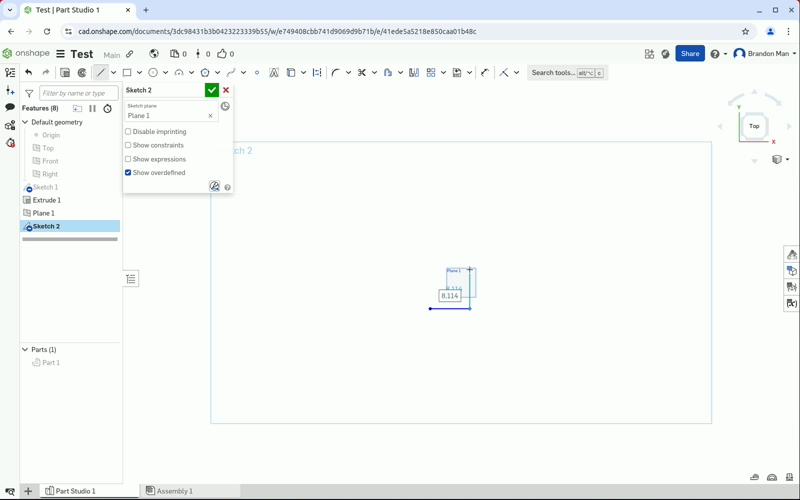
click(469, 269)
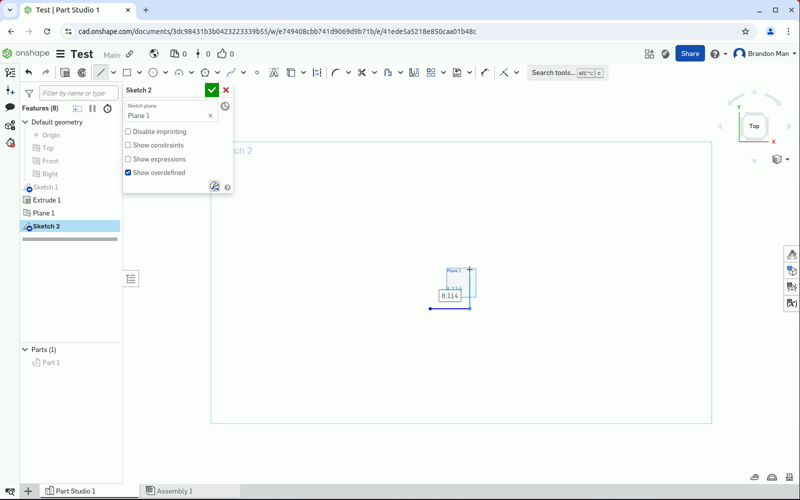
key_up(shift)
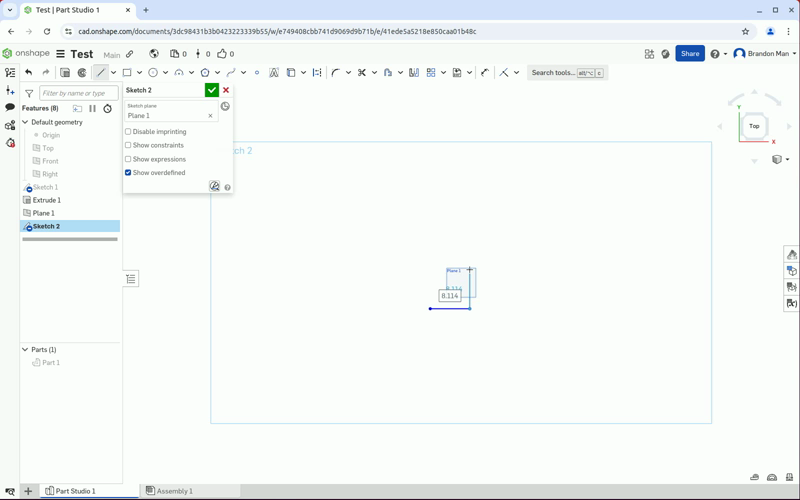
key_down(shift)
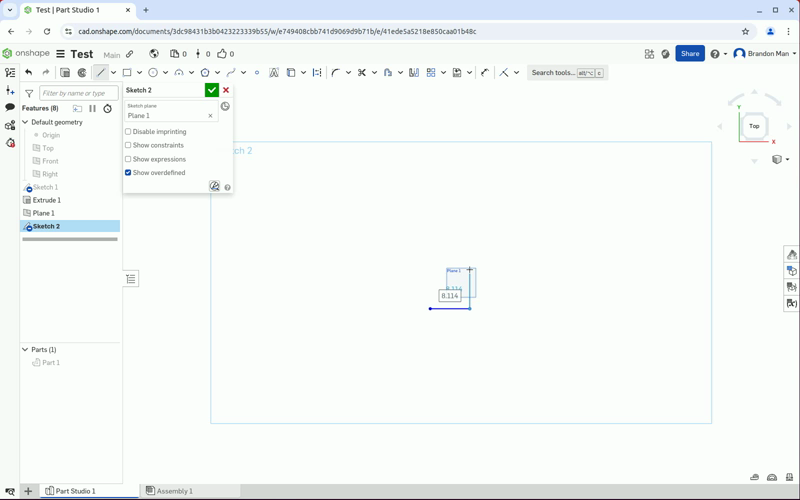
mouse_move(499, 269)
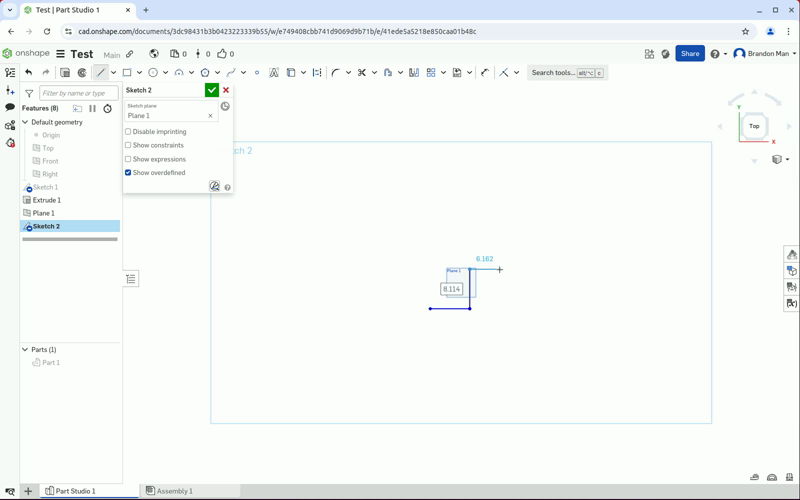
mouse_move(430, 269)
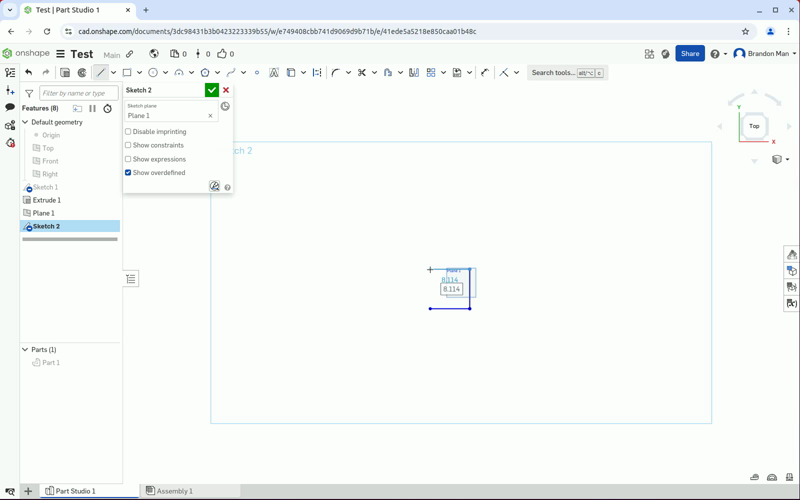
click(430, 269)
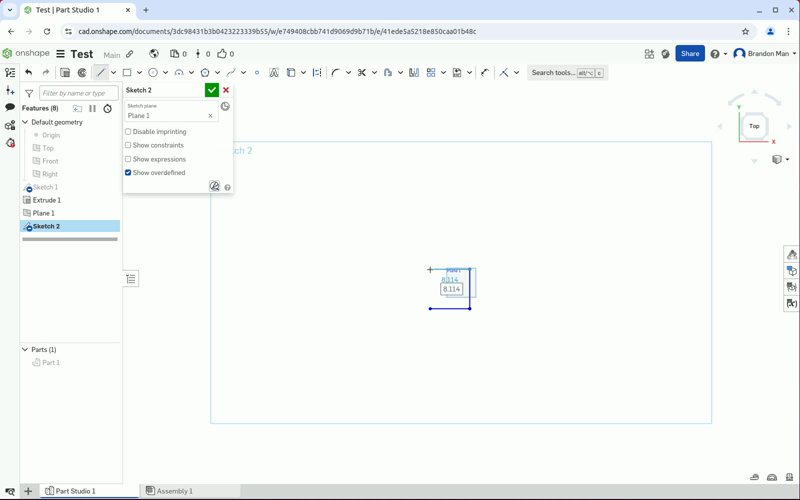
key_up(shift)
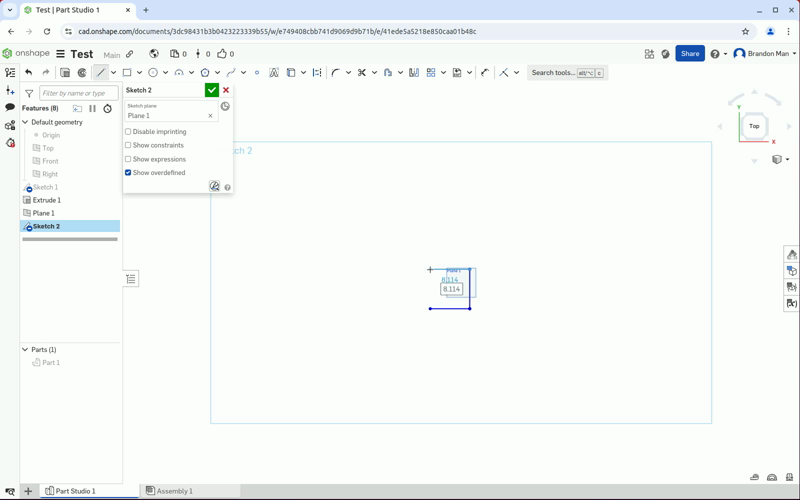
mouse_move(460, 269)
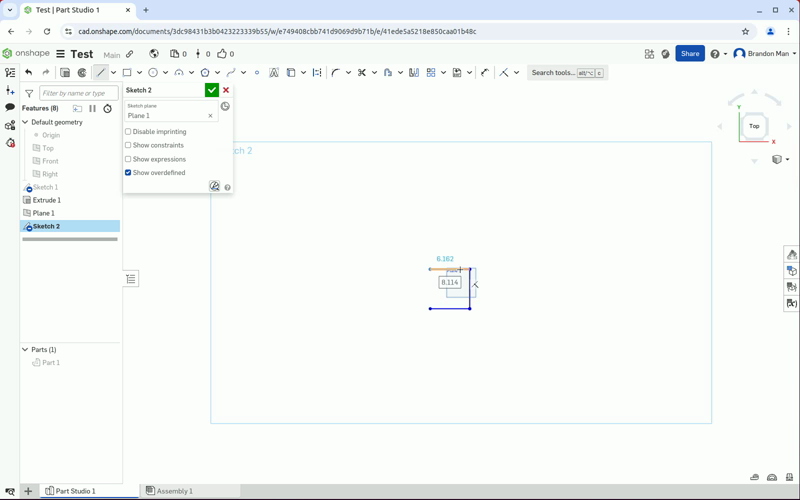
key_down(shift)
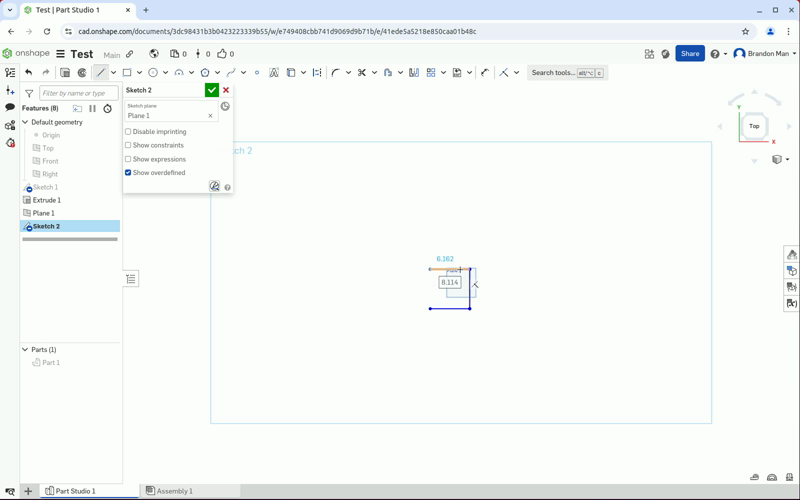
mouse_move(430, 308)
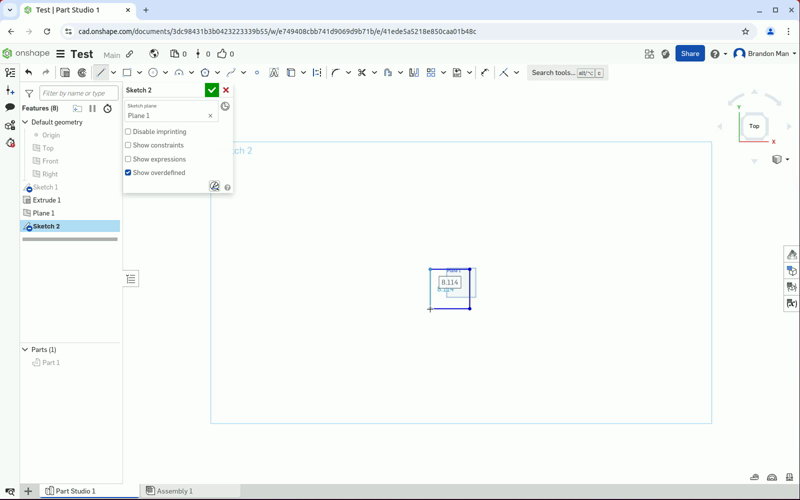
key_up(shift)
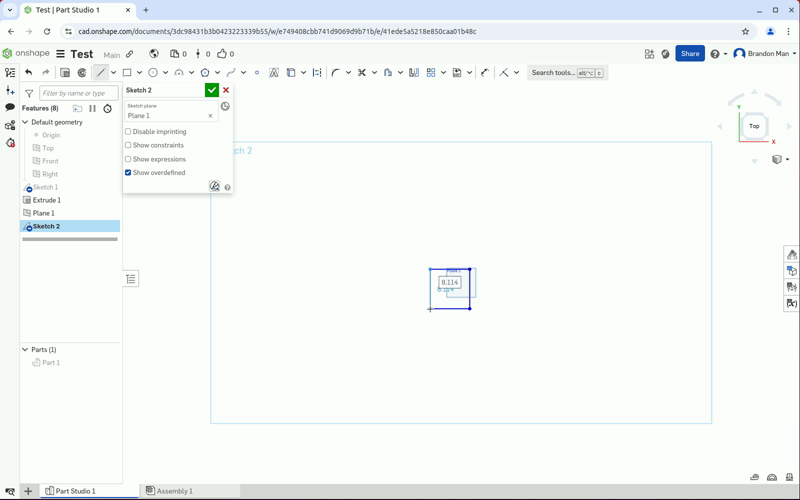
click(430, 308)
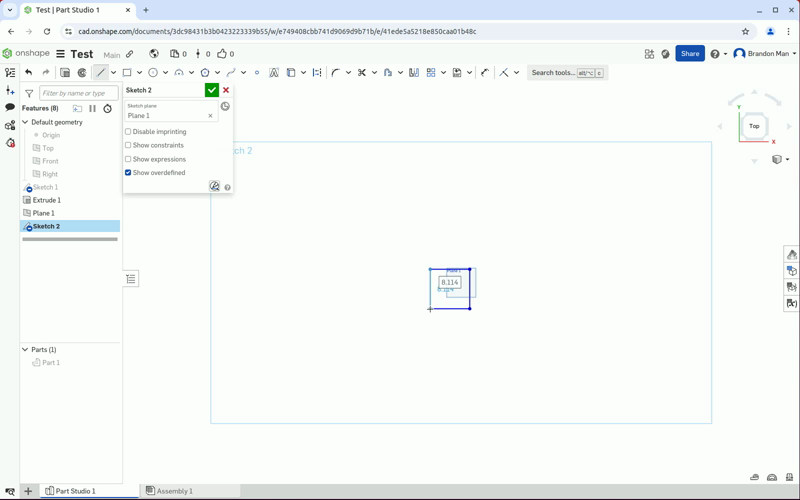
key(esc)
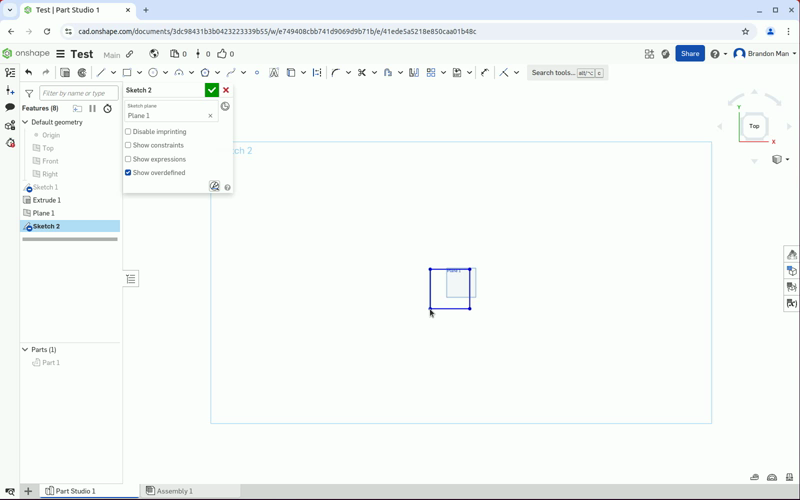
mouse_move(455, 273)
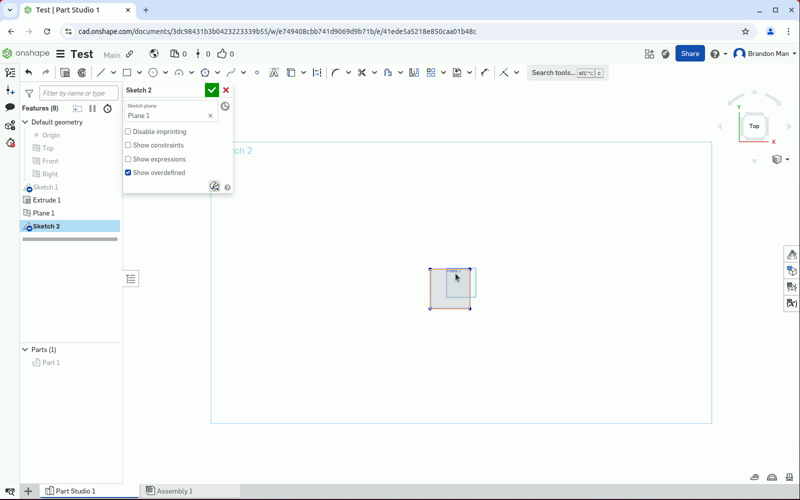
scroll(6)
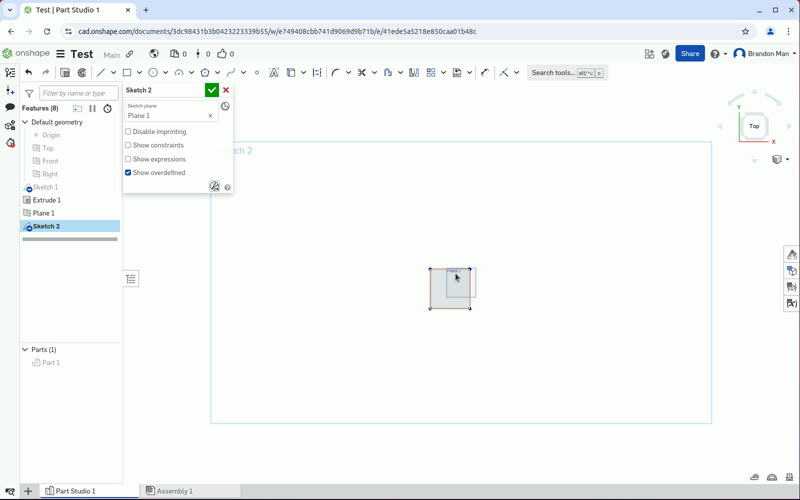
scroll(6)
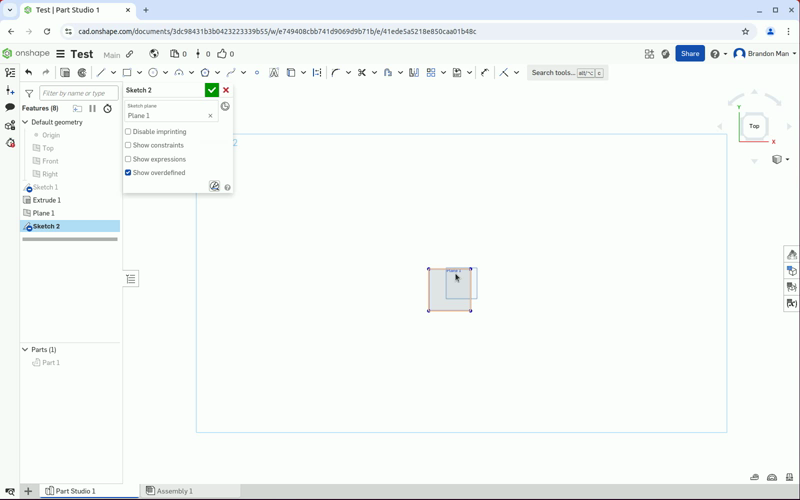
scroll(6)
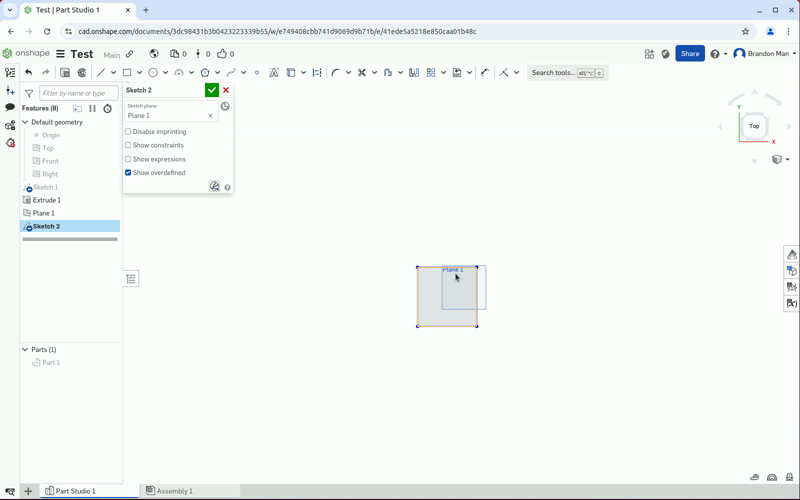
scroll(6)
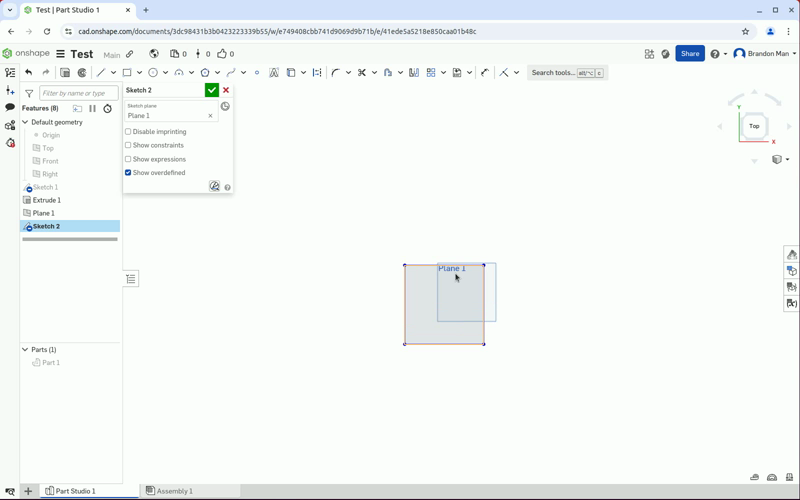
scroll(6)
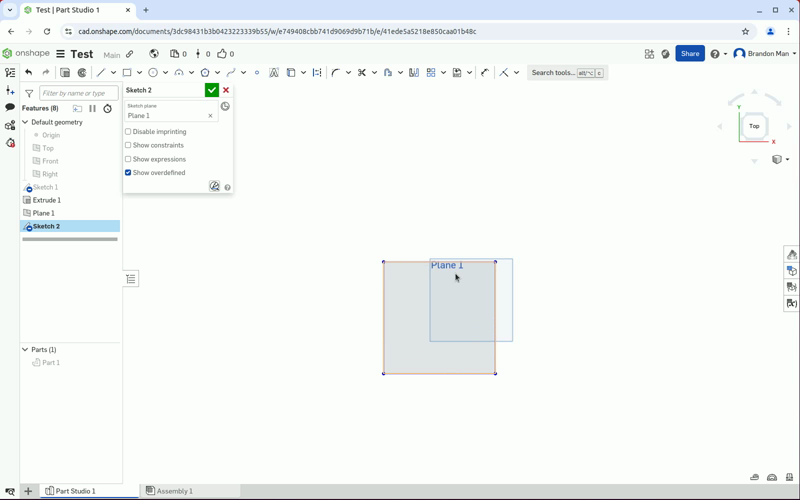
scroll(6)
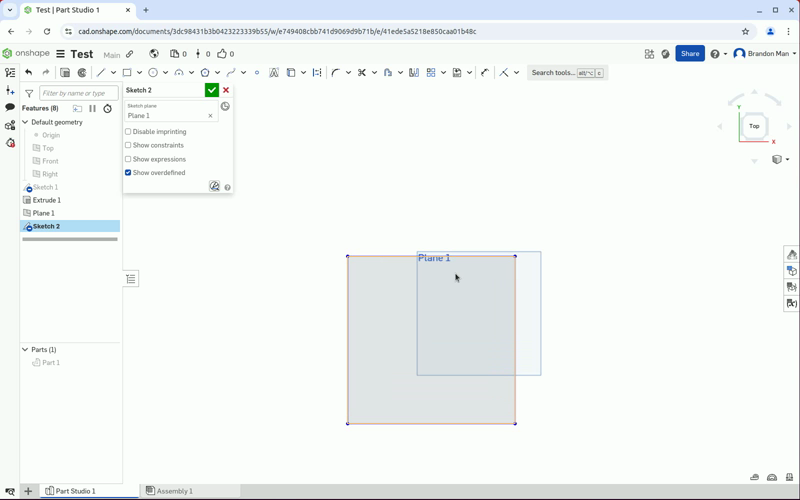
scroll(6)
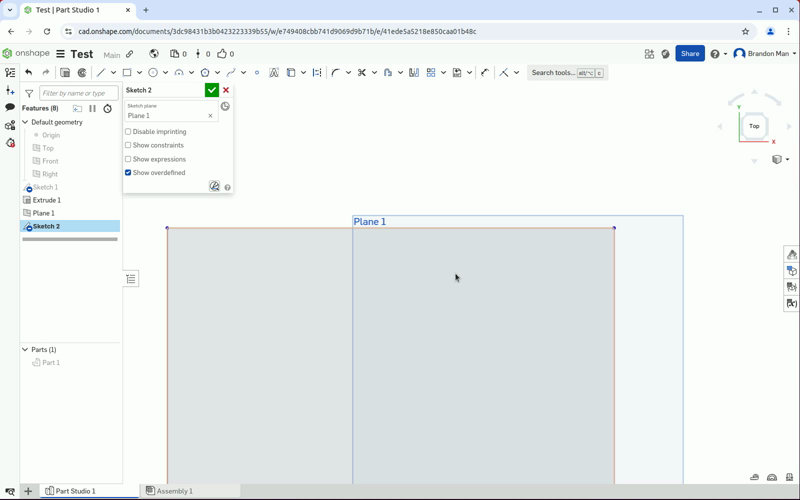
click(455, 273)
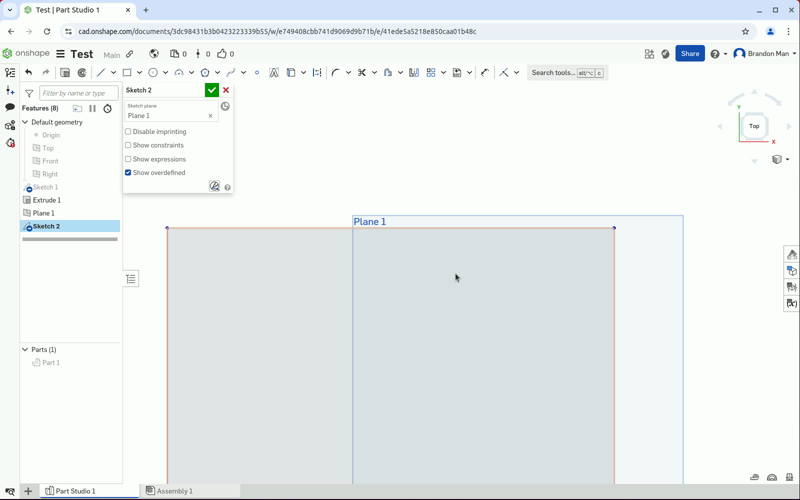
scroll(-6)
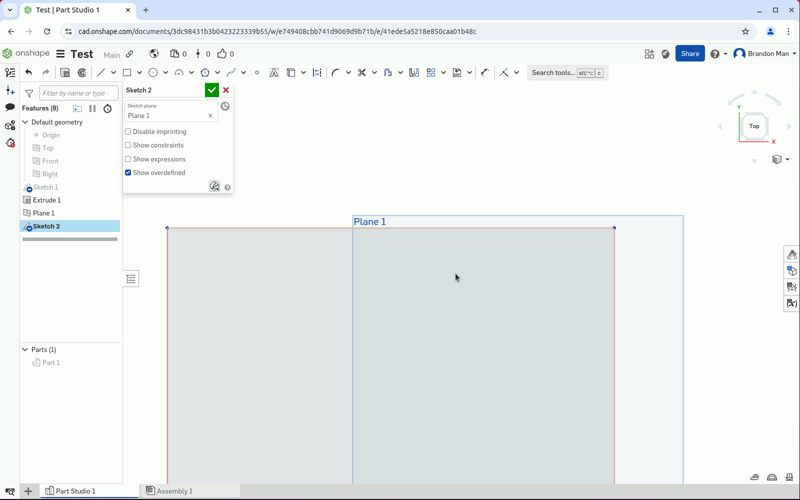
scroll(-6)
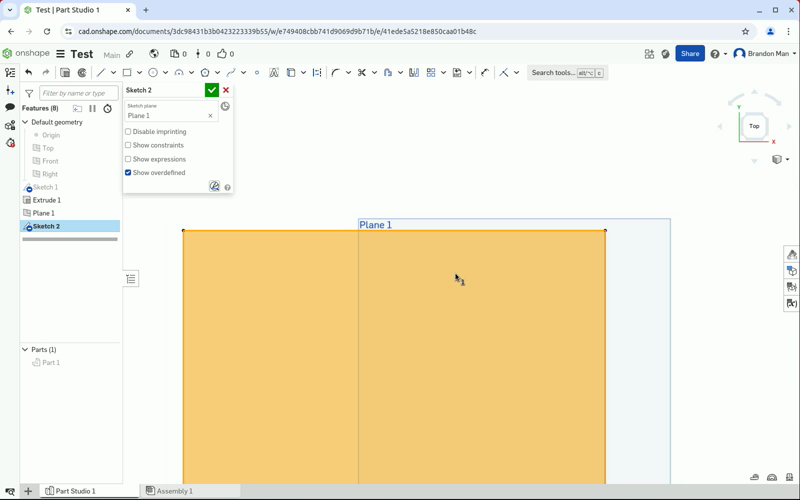
scroll(-6)
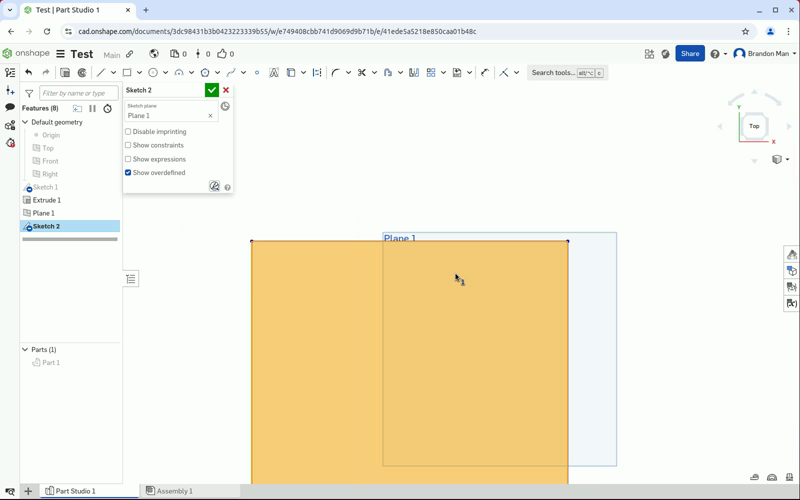
scroll(-6)
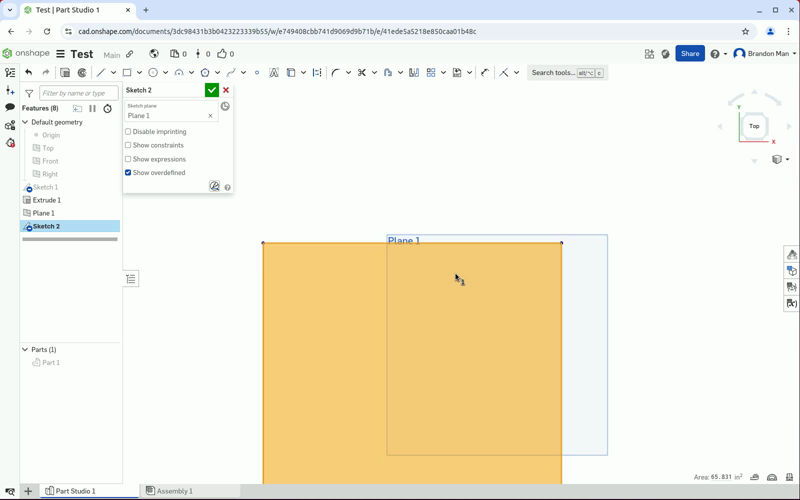
scroll(-6)
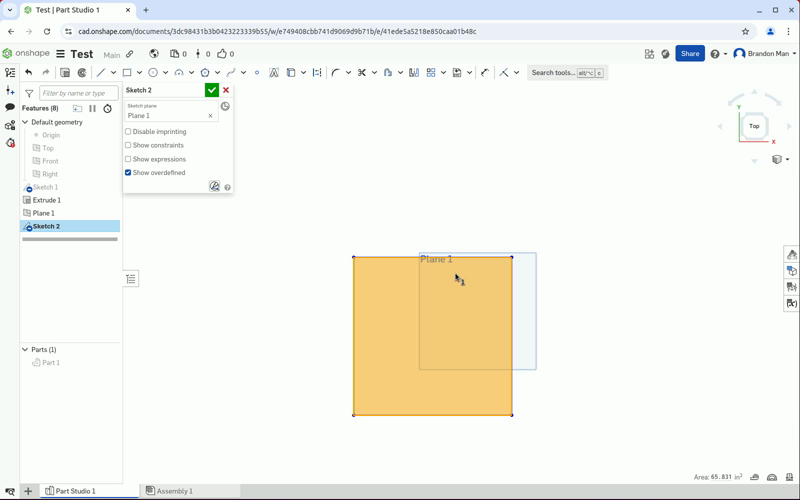
scroll(-6)
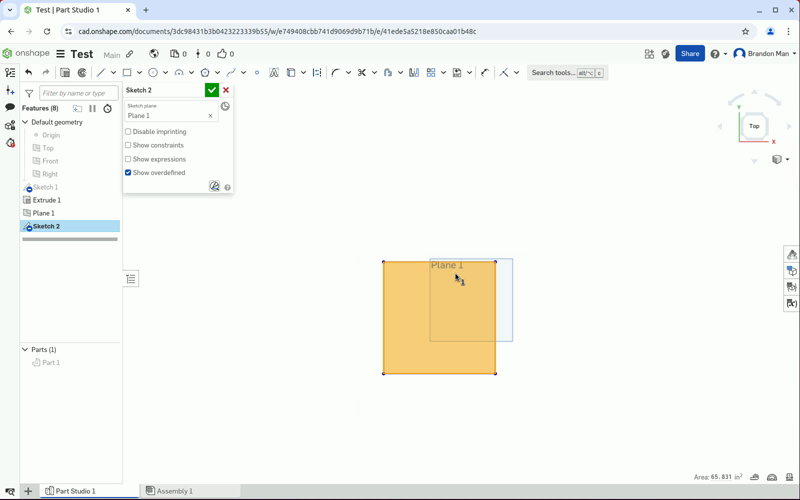
scroll(-6)
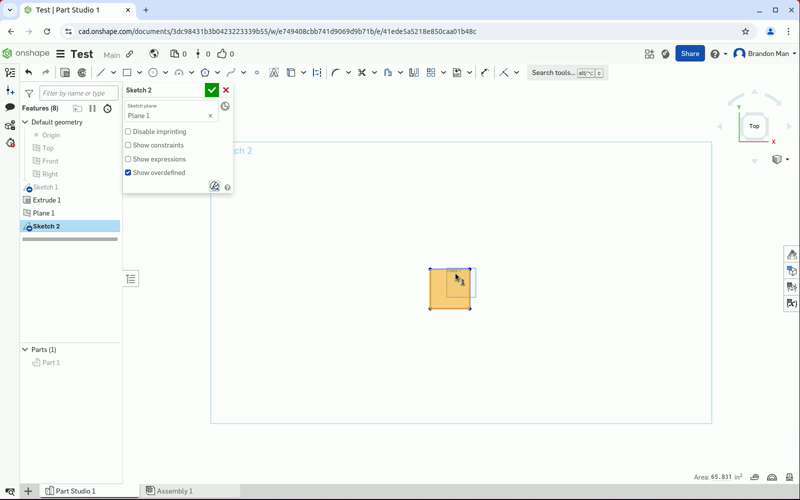
mouse_move(73, 352)
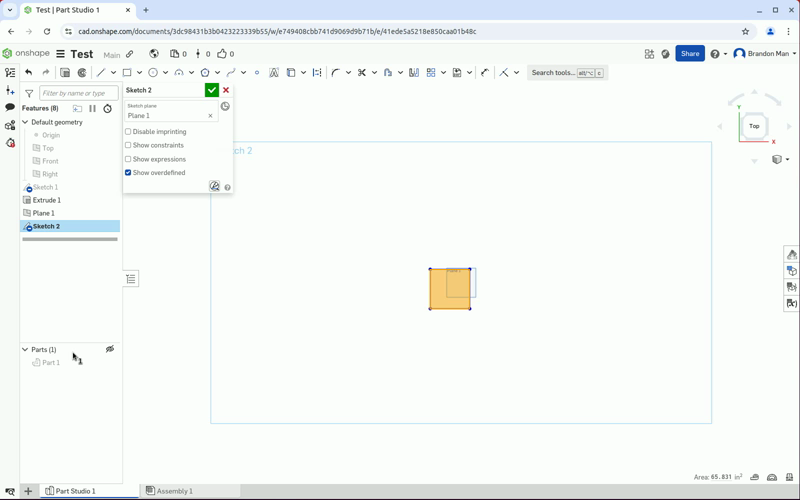
key(shift+y)
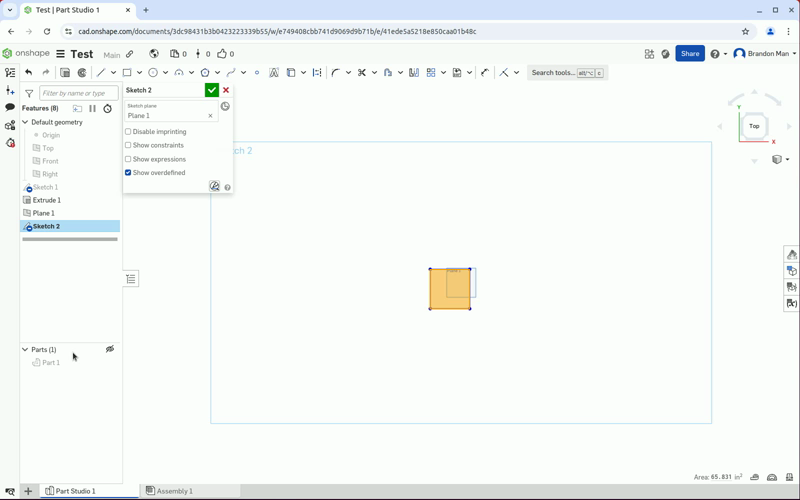
key(shift+e)
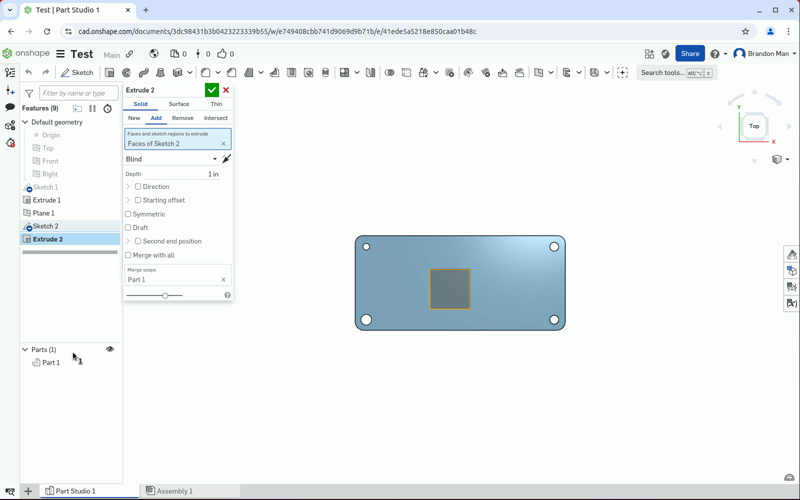
mouse_move(143, 106)
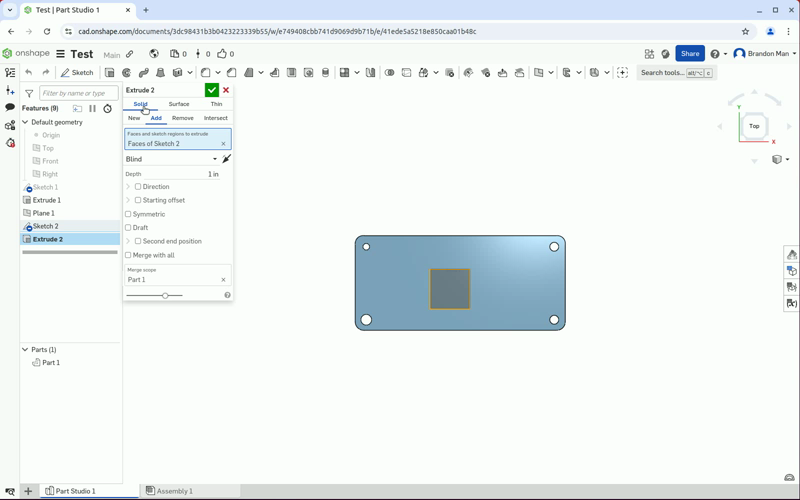
click(143, 106)
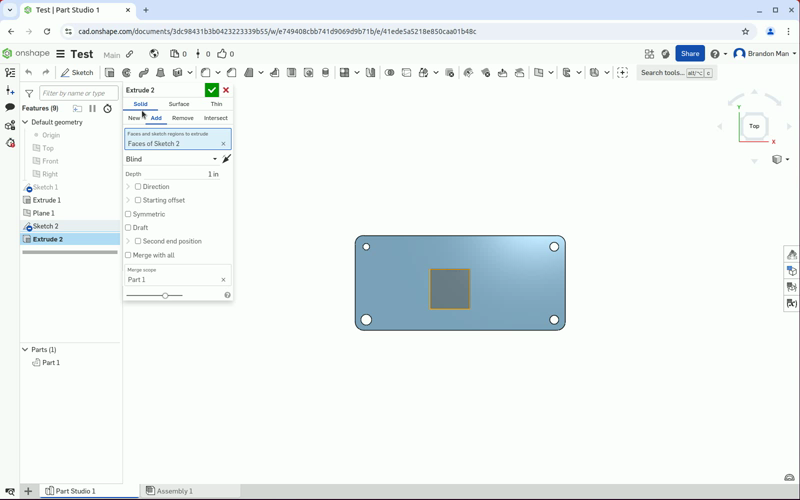
mouse_move(137, 120)
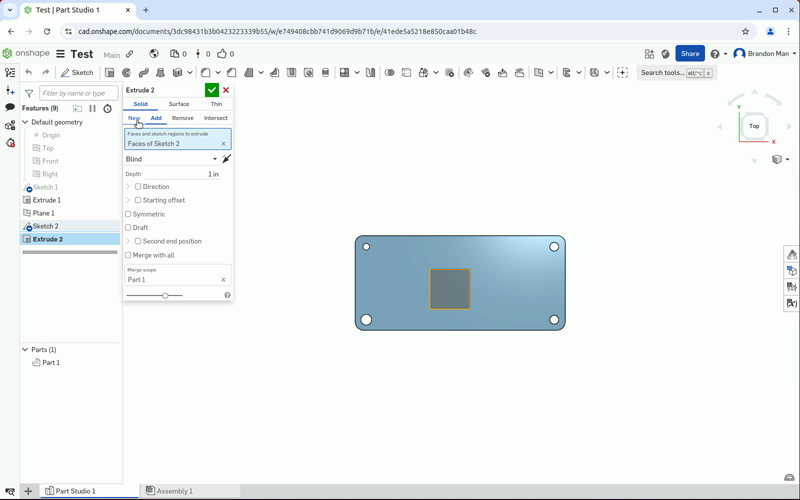
click(137, 120)
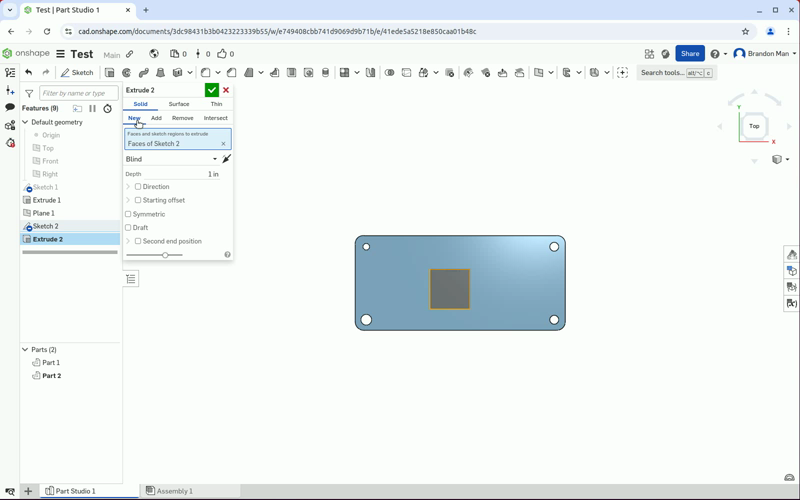
key(tab, 4)
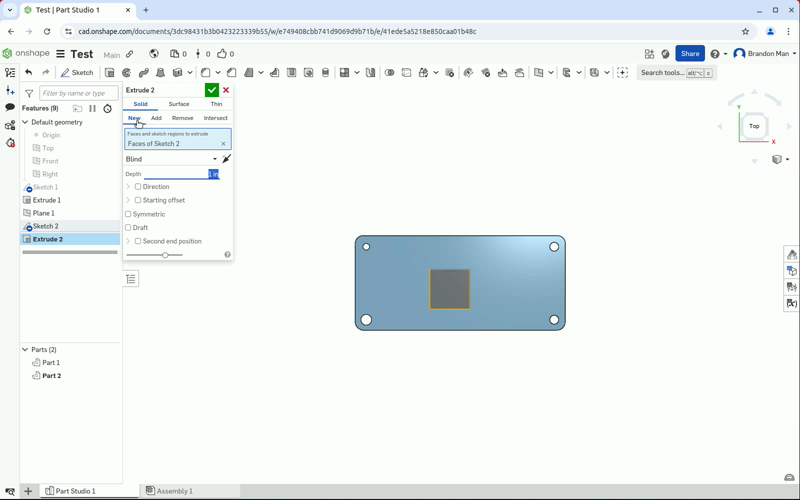
text(0.963)
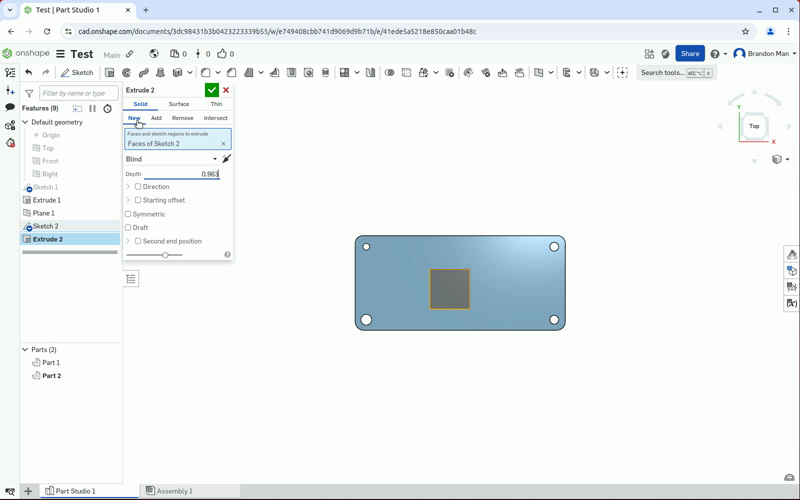
key(enter)
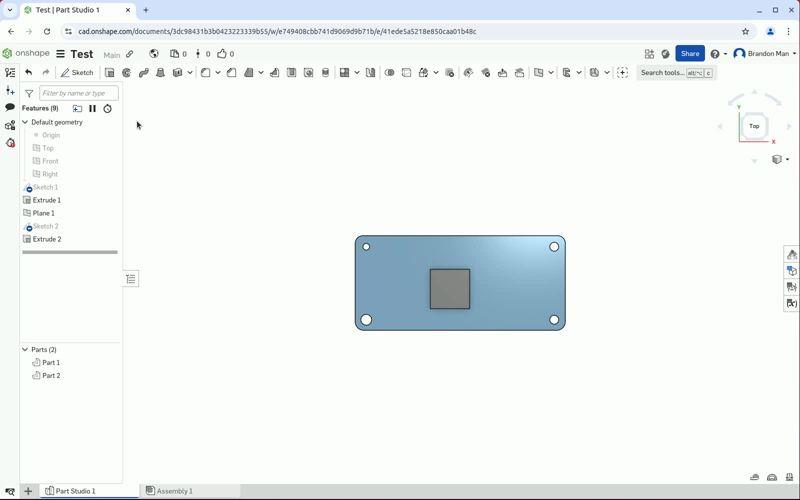
key(shift+h)
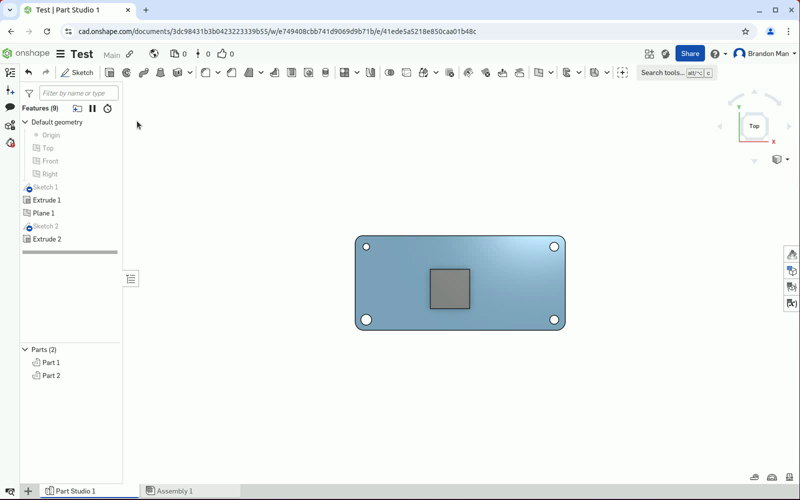
key(shift+h)
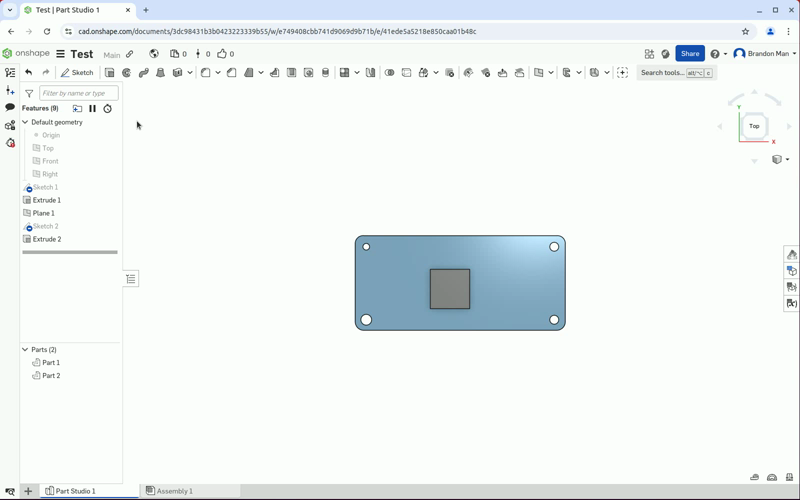
key(shift+7)
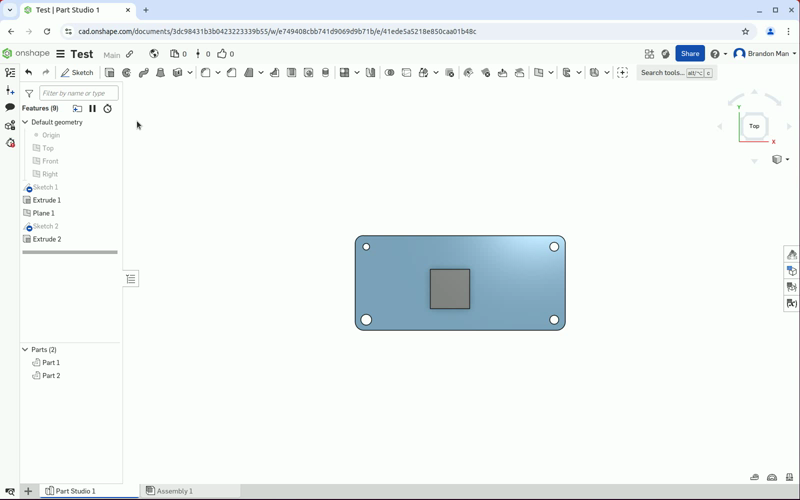
key(up, 3)
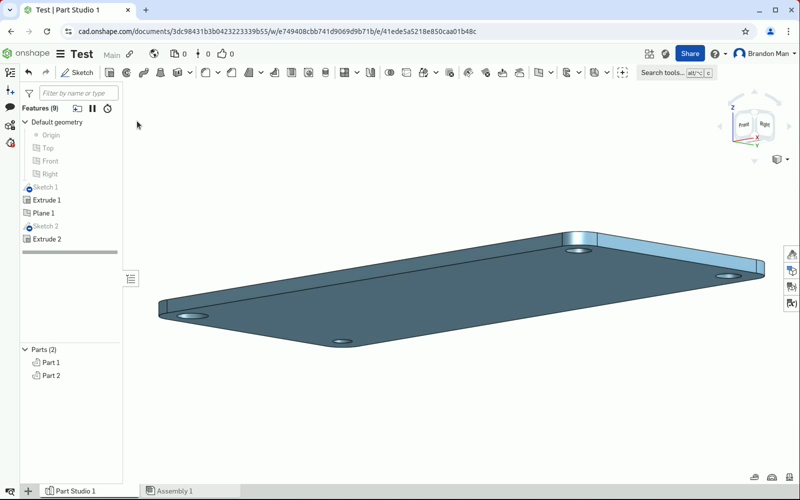
key(left, 3)
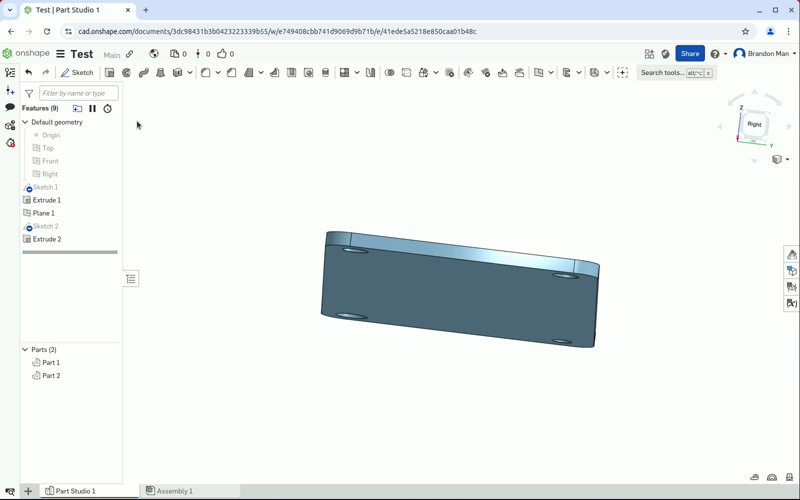
key(right, 3)
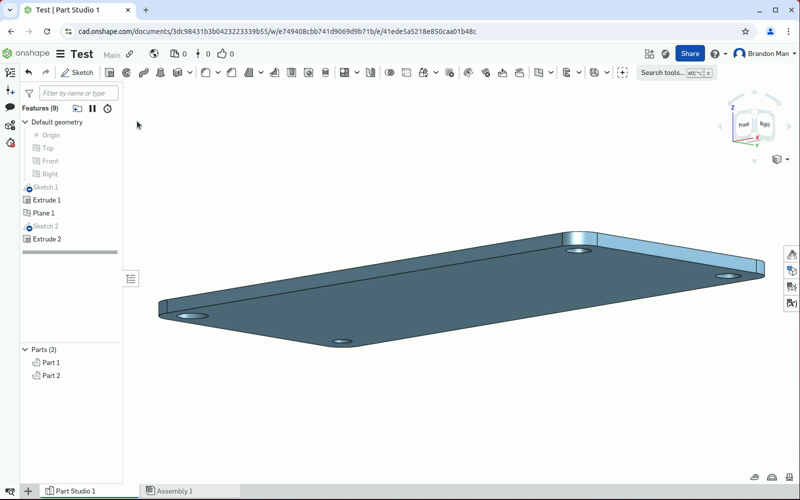
key(down, 3)
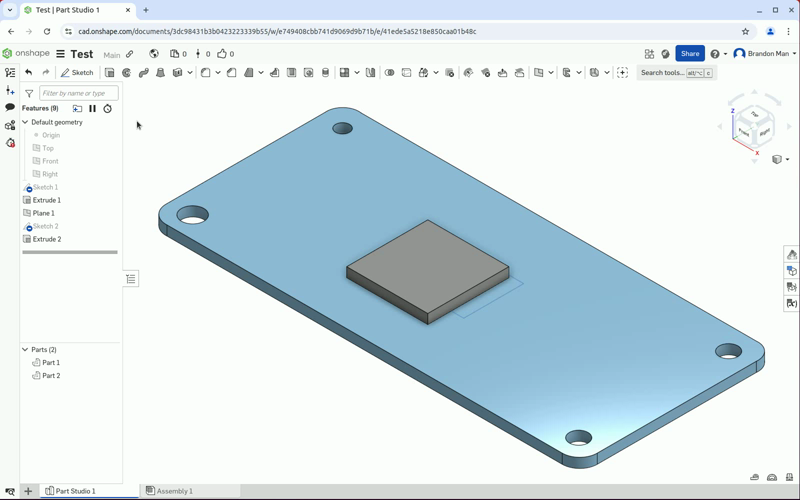
mouse_move(73, 189)
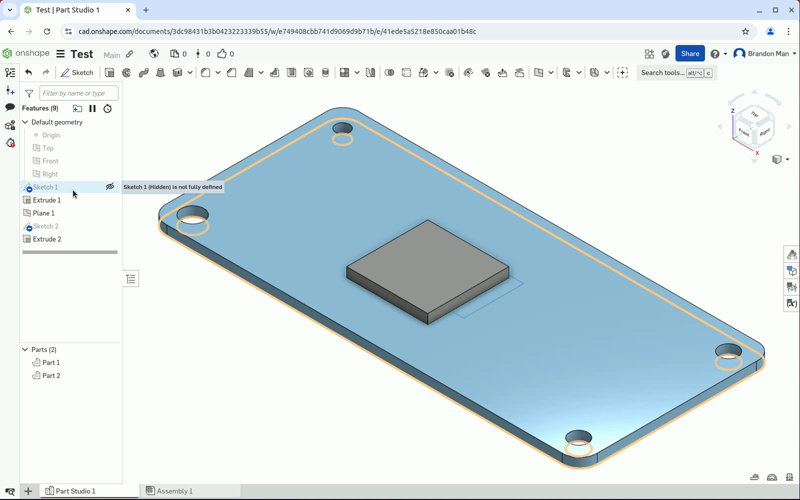
click(73, 189)